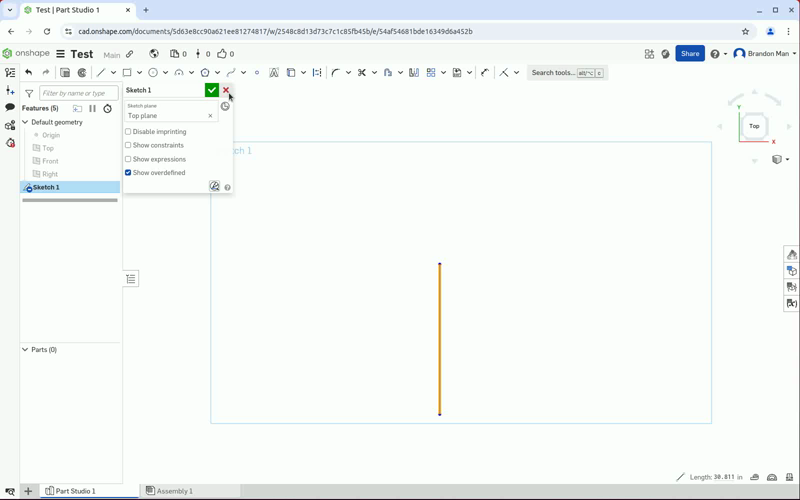
key(shift+h)
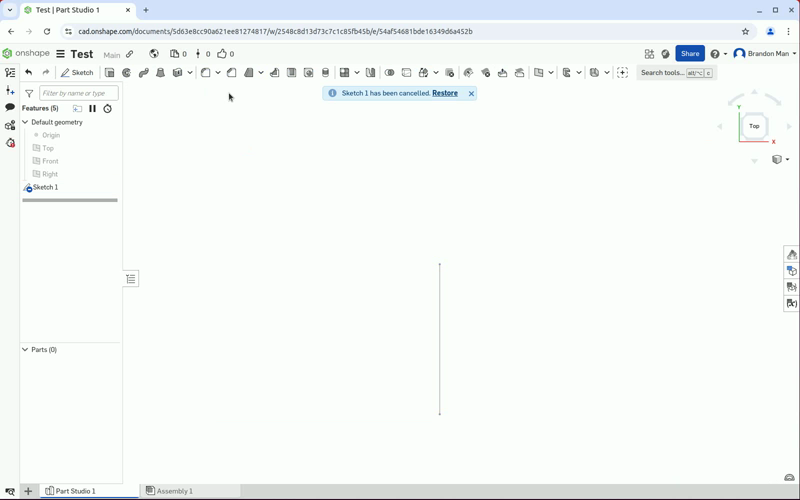
key(shift+s)
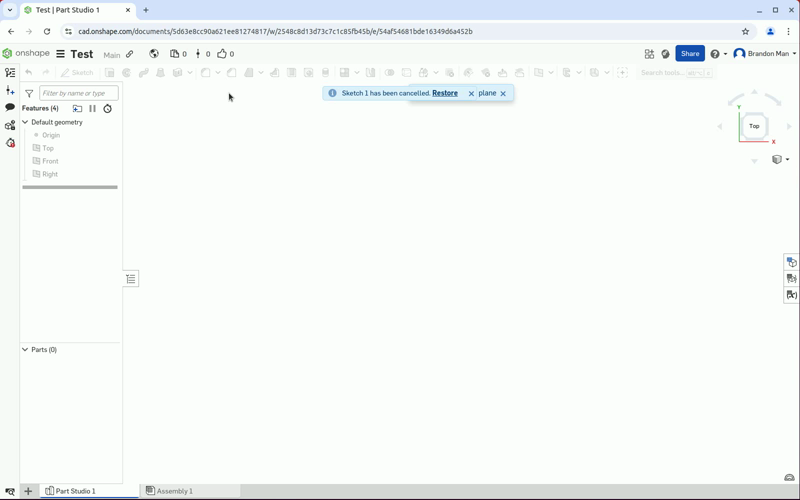
mouse_move(73, 150)
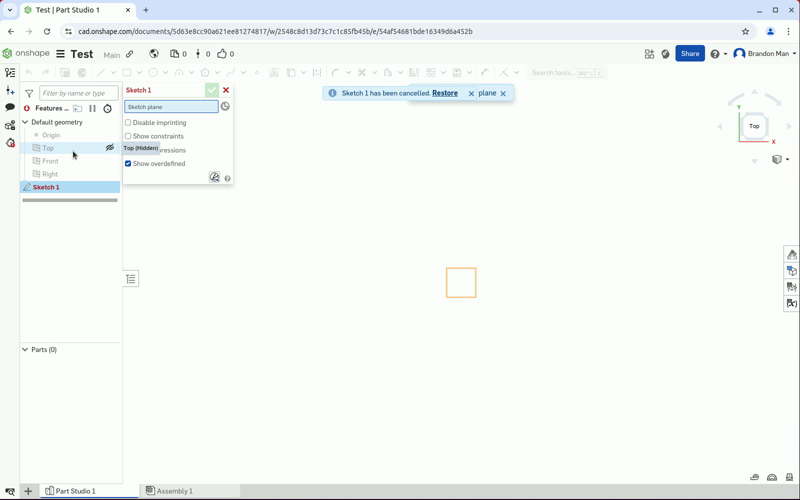
click(73, 150)
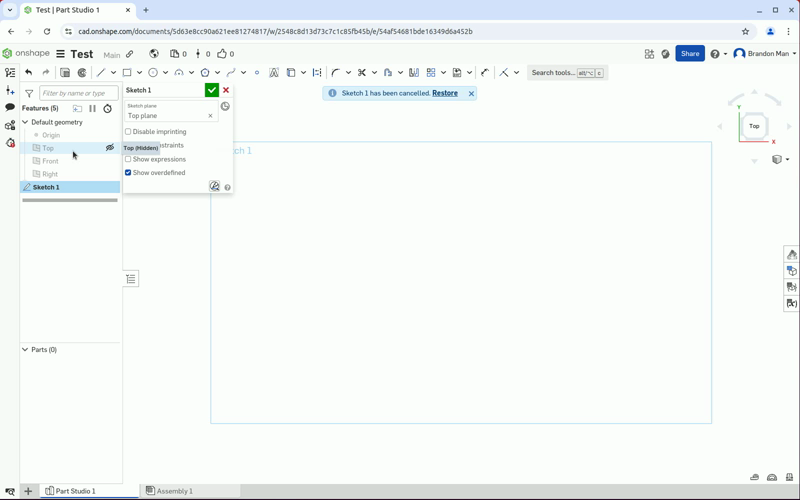
mouse_move(73, 352)
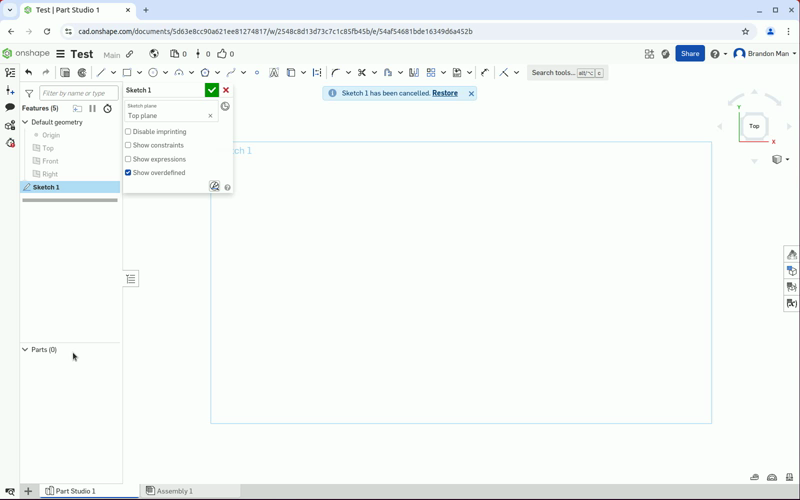
key(y)
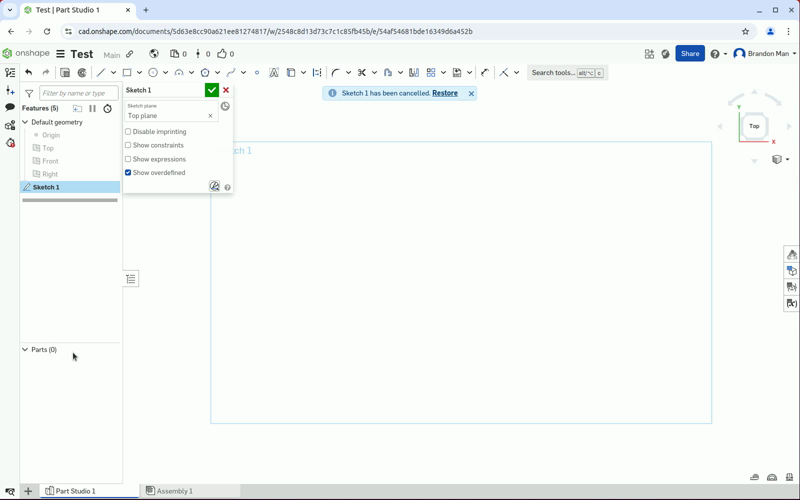
key(c)
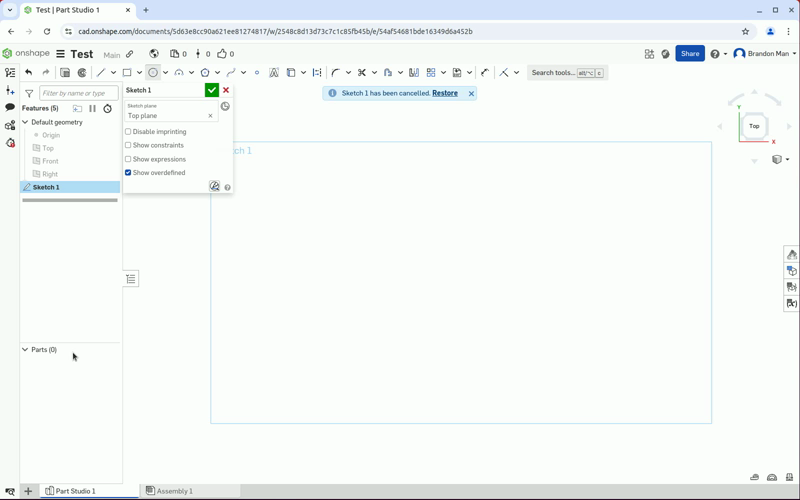
key_down(shift)
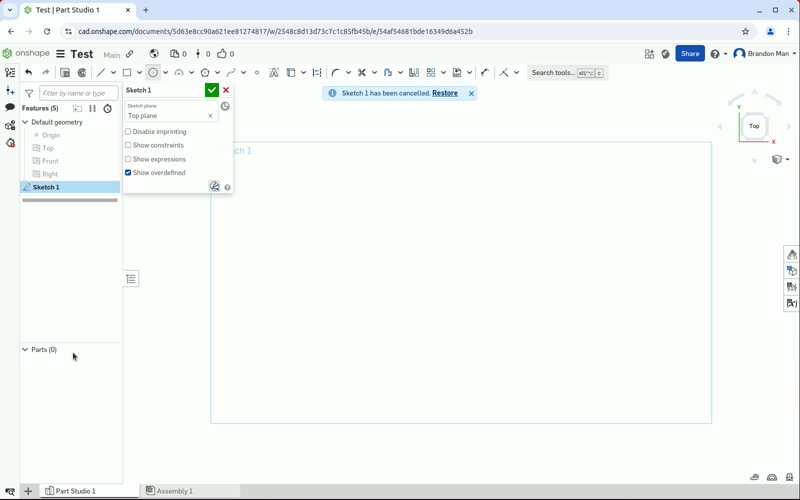
mouse_move(461, 282)
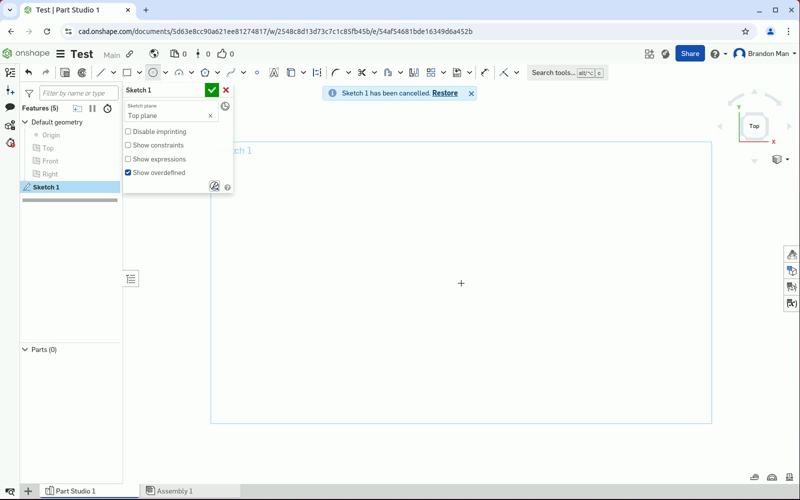
click(461, 282)
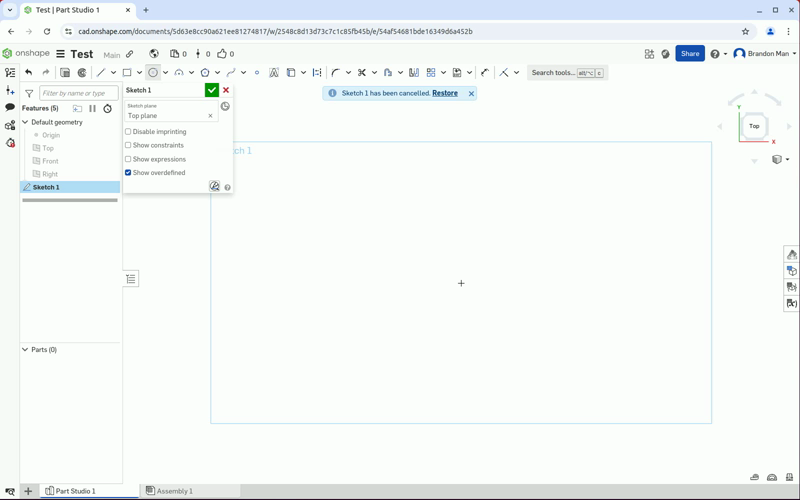
key_up(shift)
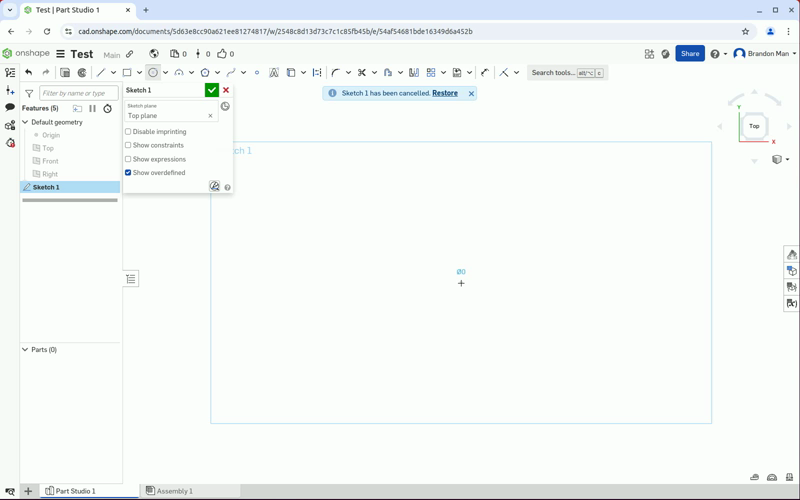
mouse_move(484, 282)
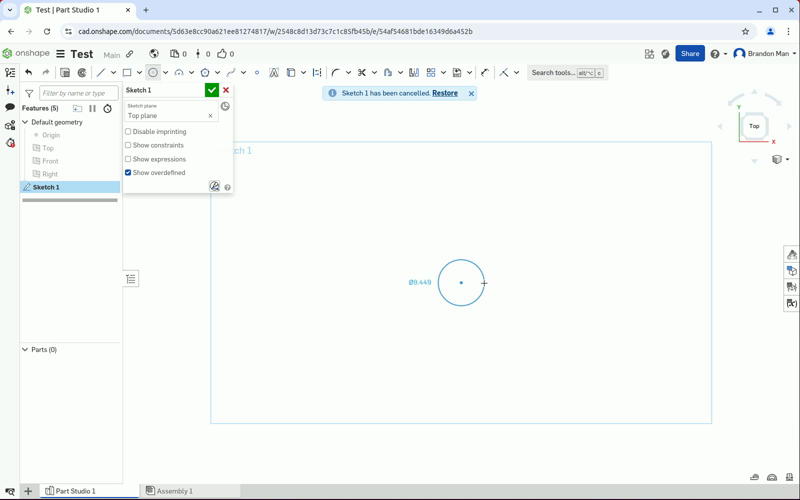
click(484, 282)
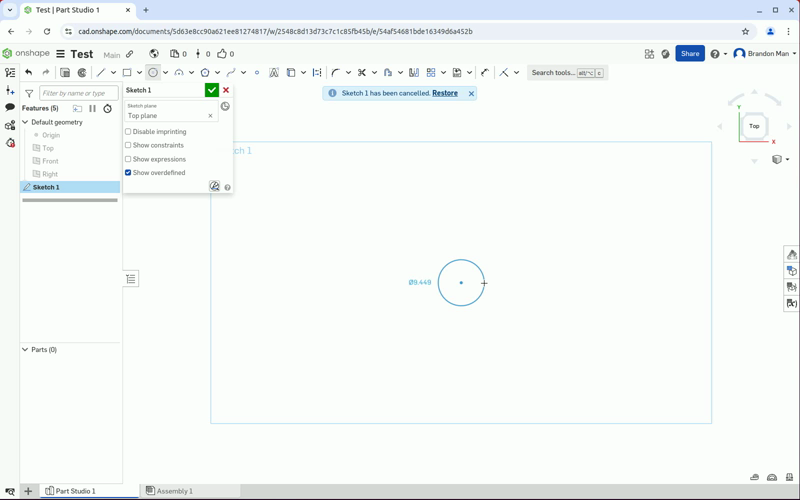
key(esc)
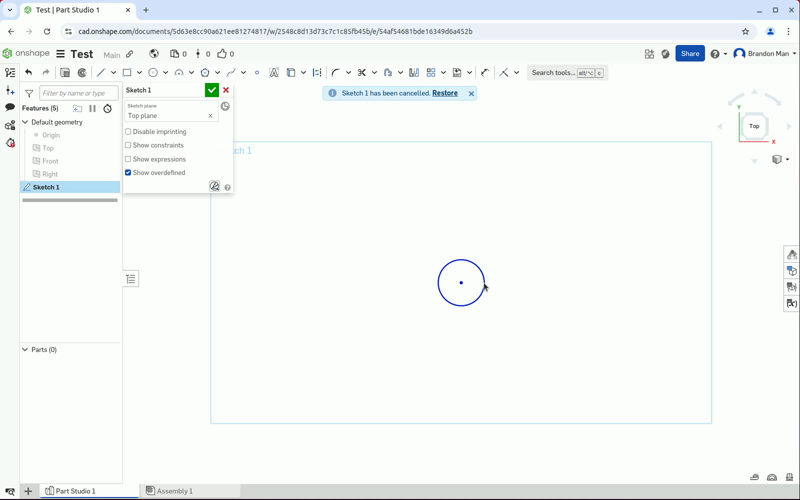
mouse_move(458, 303)
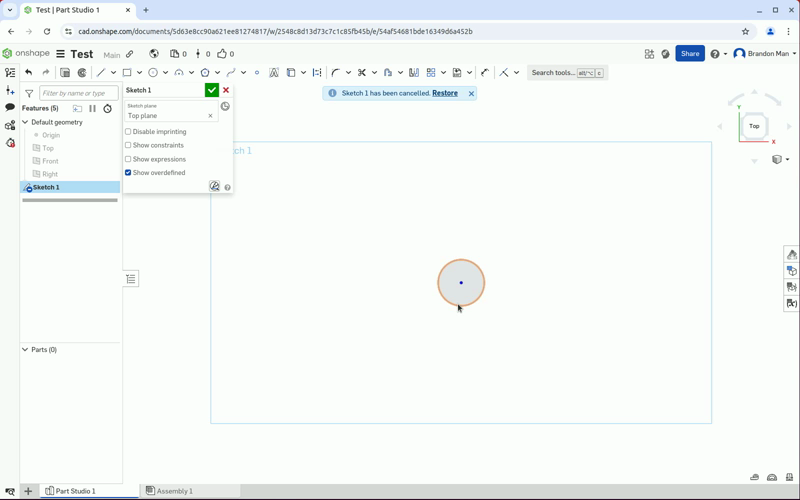
scroll(6)
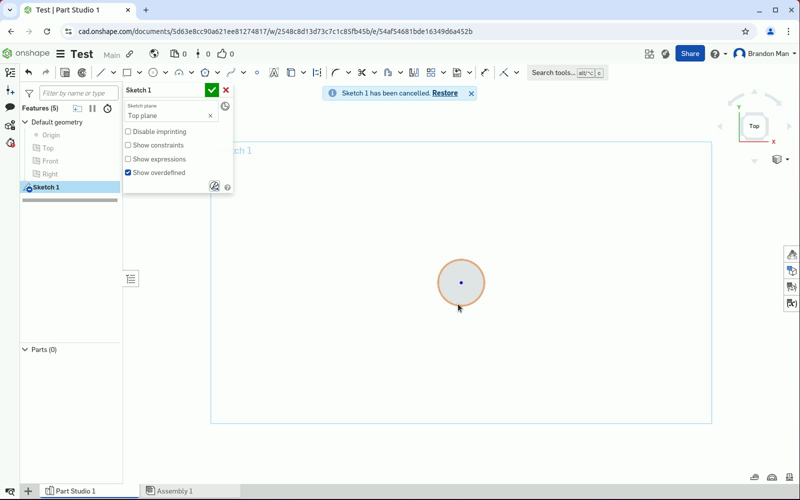
scroll(6)
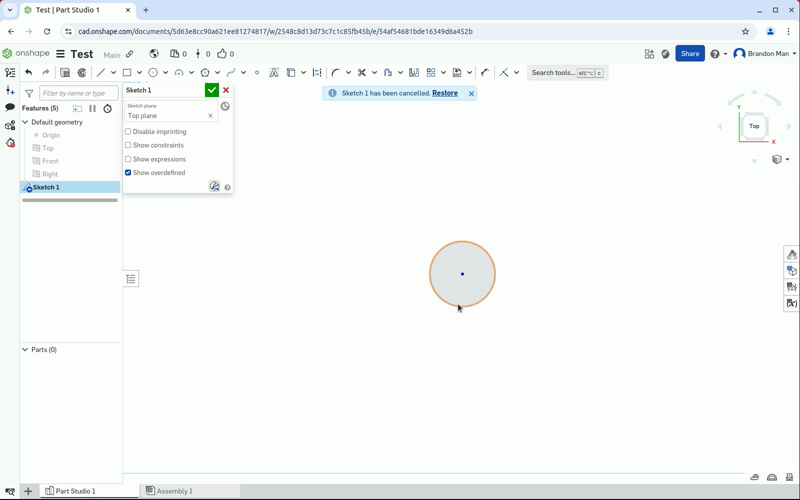
scroll(6)
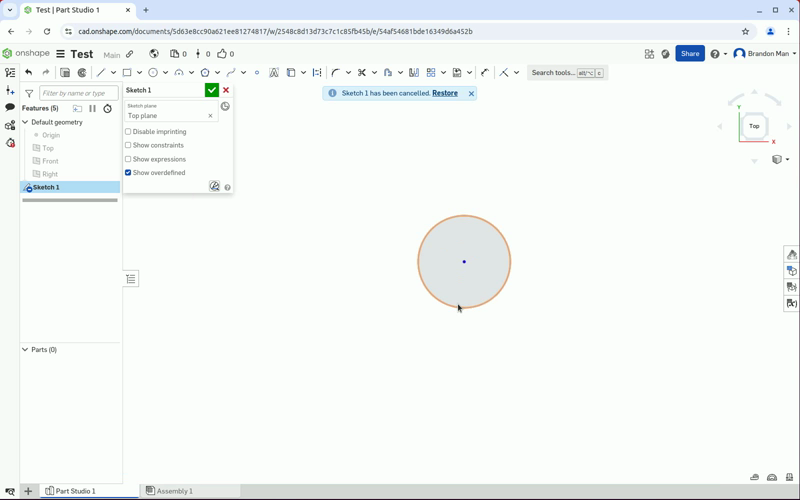
scroll(6)
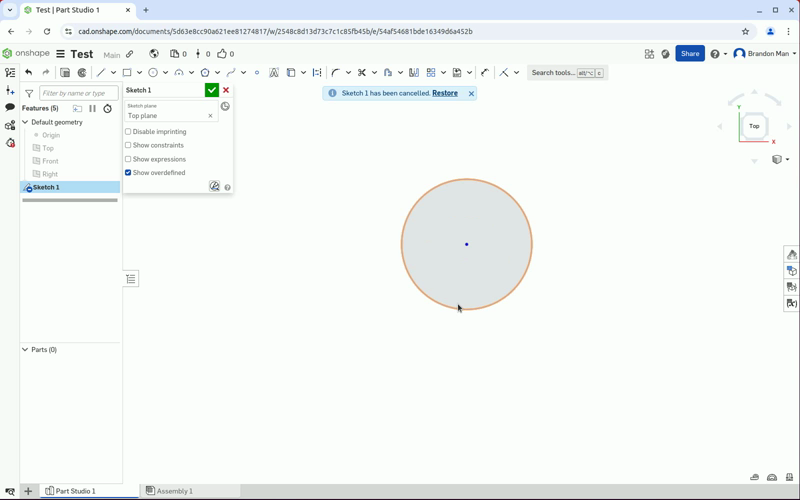
scroll(6)
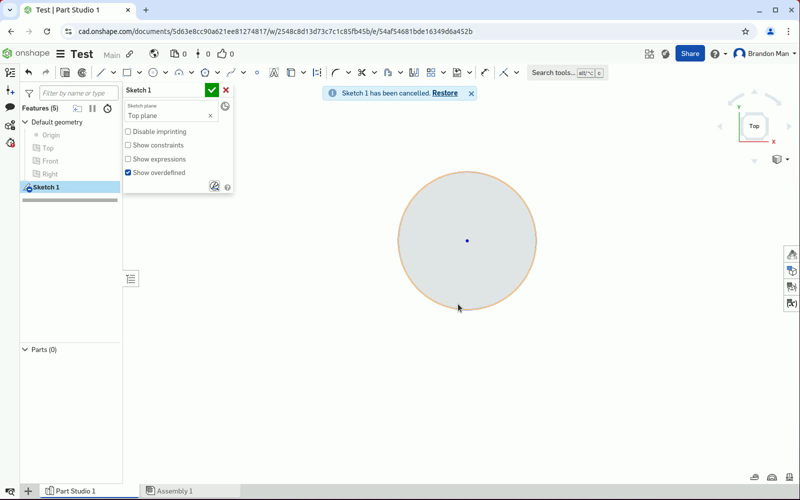
scroll(6)
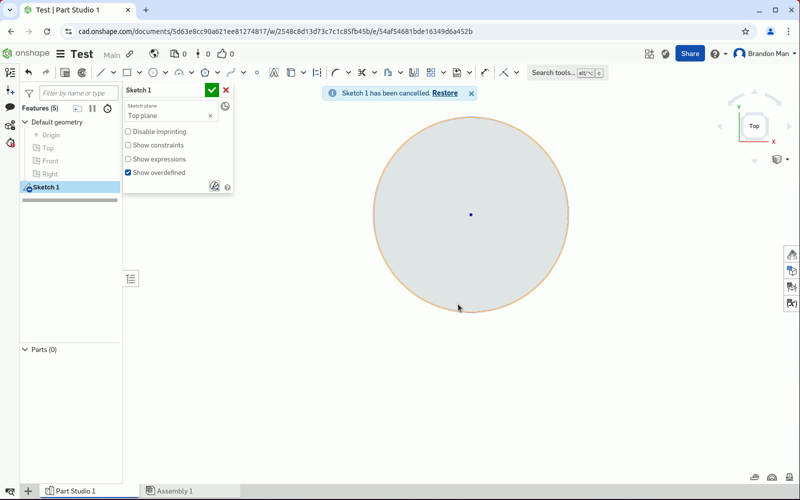
scroll(6)
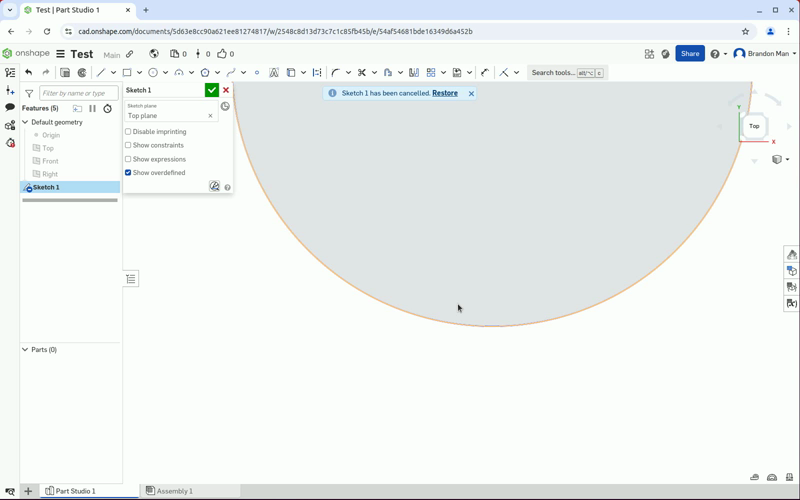
click(458, 303)
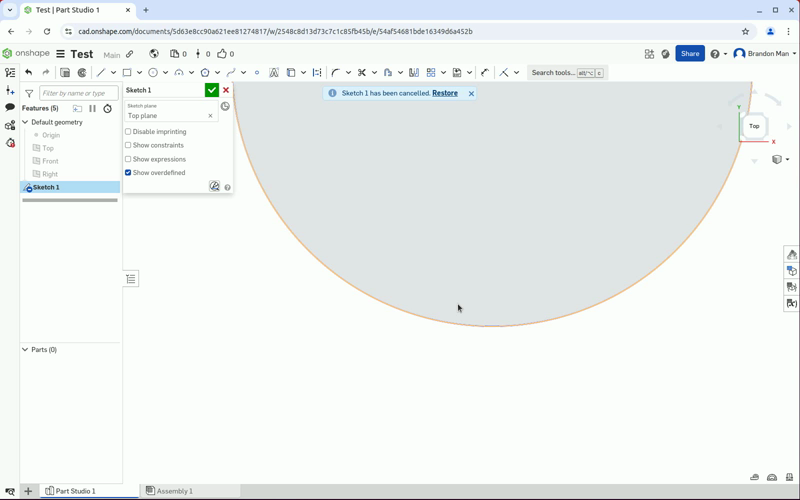
scroll(-6)
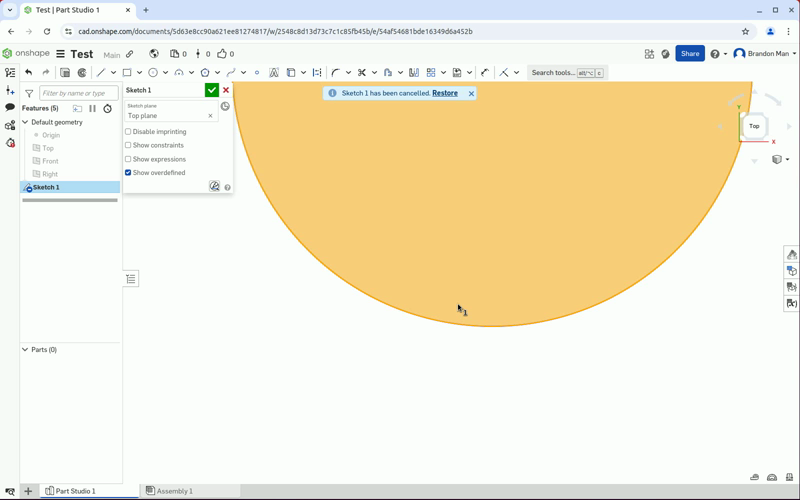
scroll(-6)
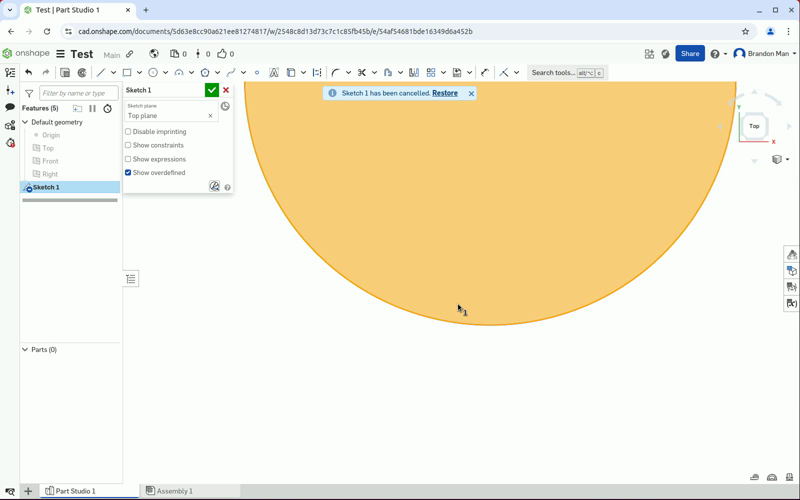
scroll(-6)
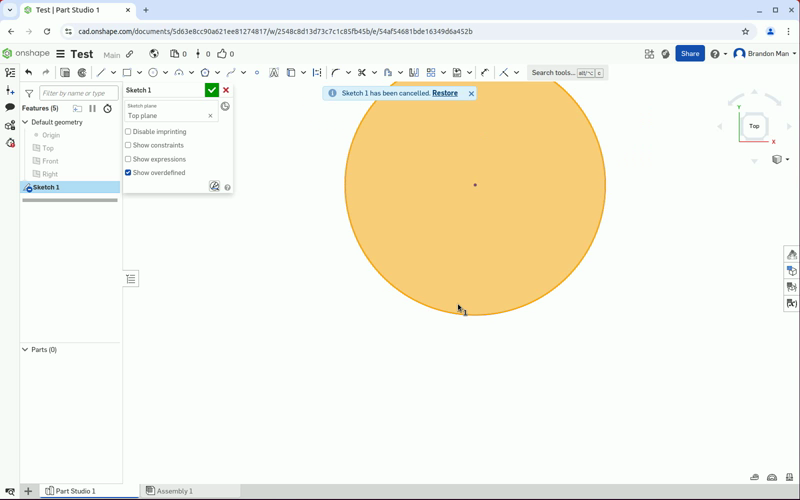
scroll(-6)
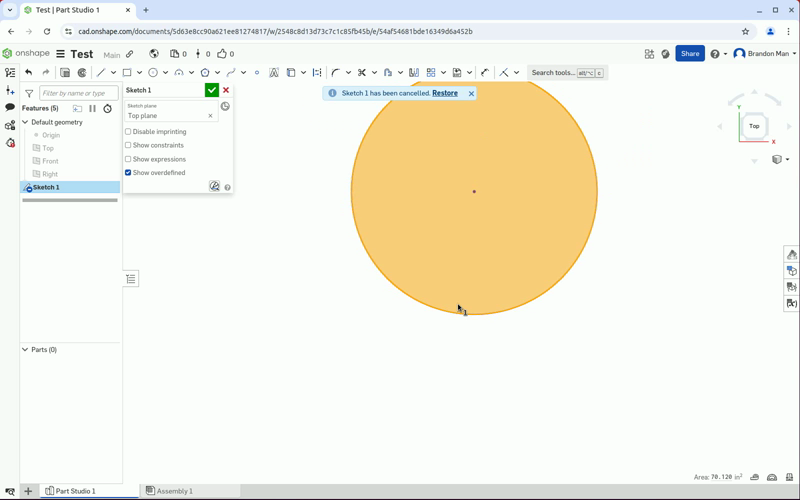
scroll(-6)
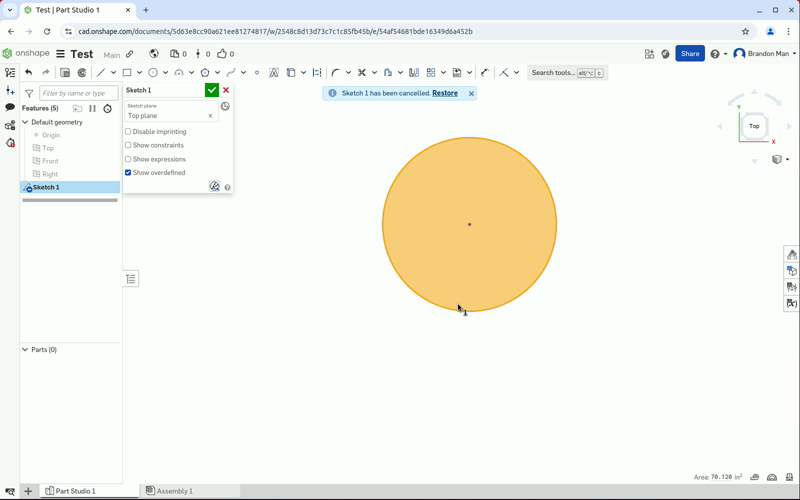
scroll(-6)
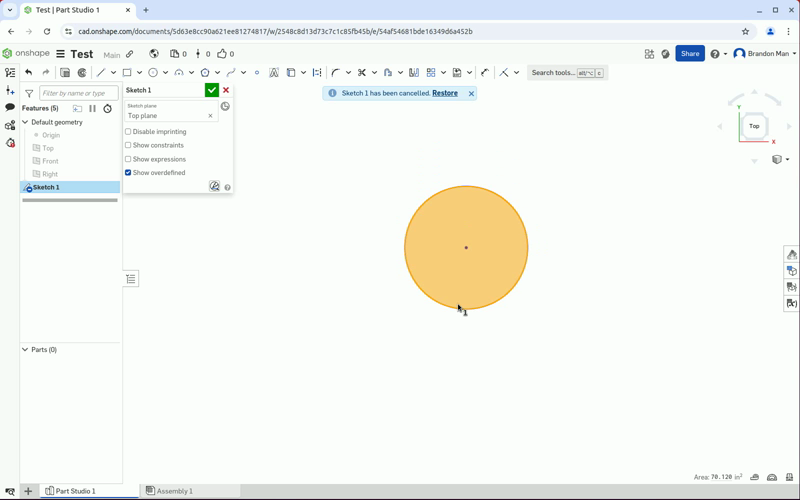
scroll(-6)
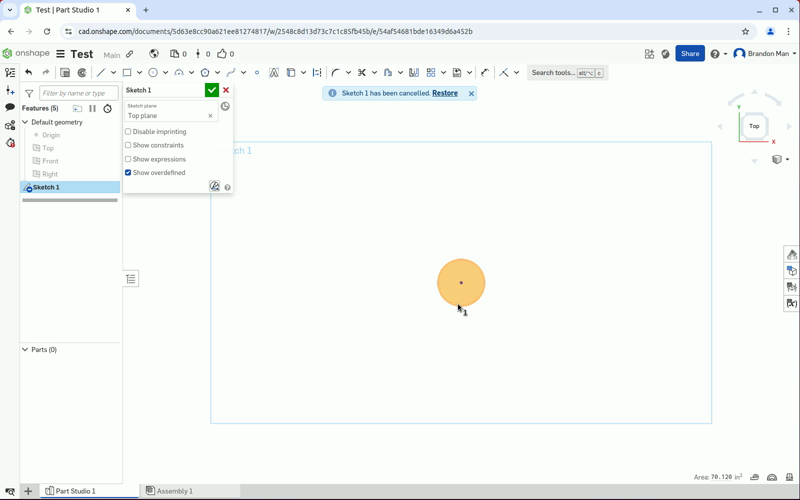
mouse_move(73, 352)
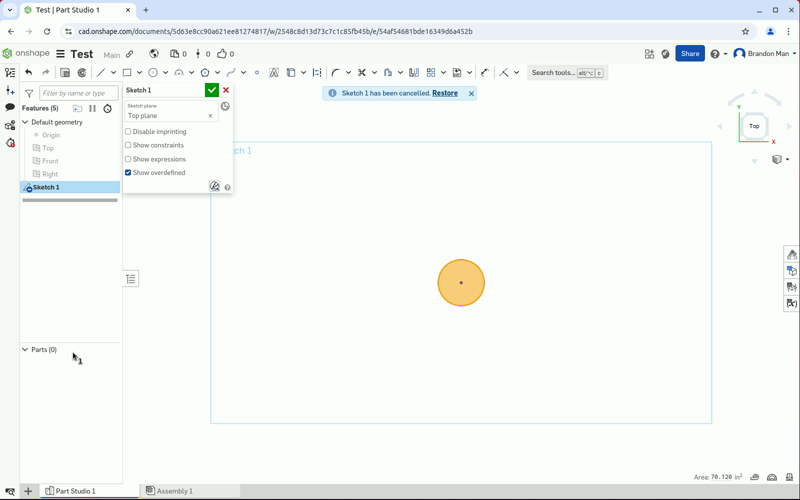
key(shift+y)
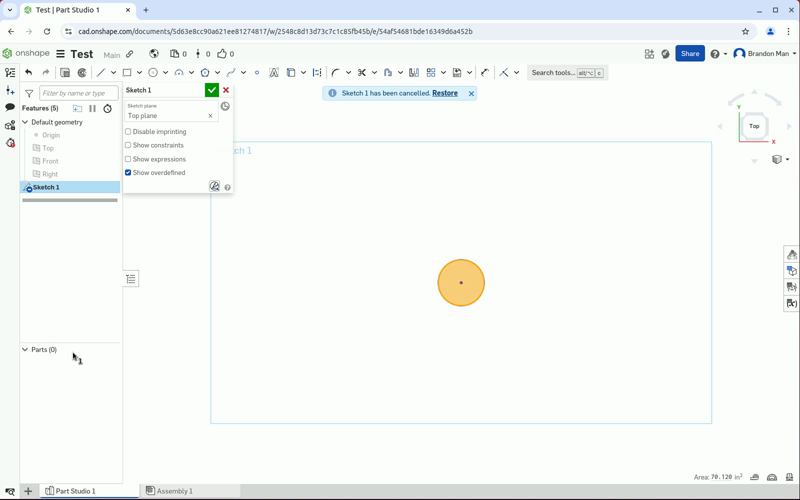
key(shift+e)
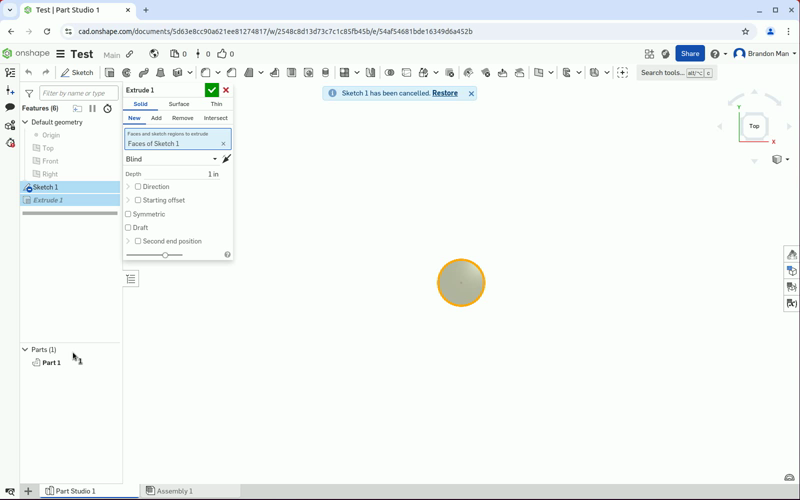
mouse_move(143, 106)
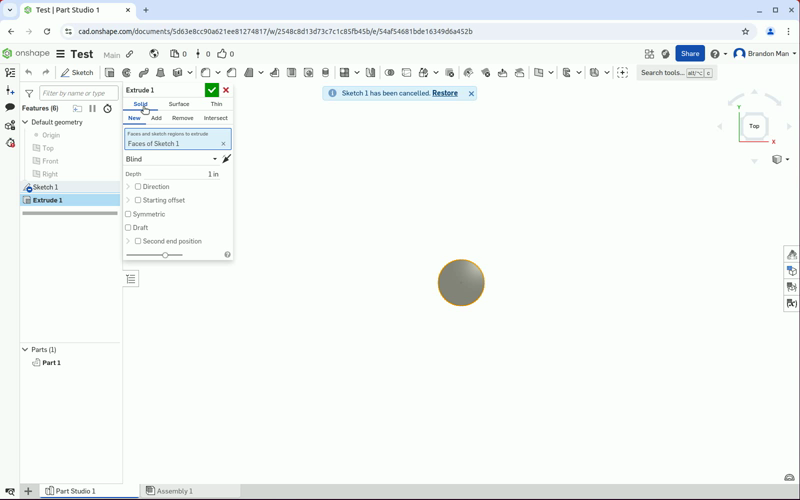
click(143, 106)
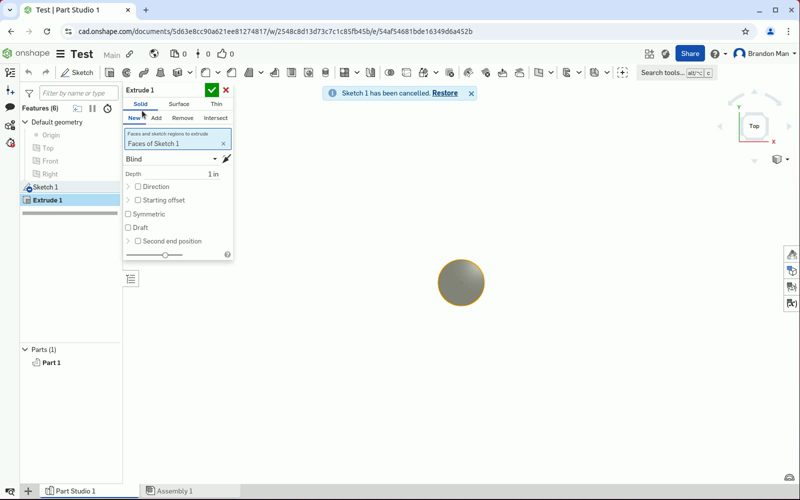
mouse_move(137, 120)
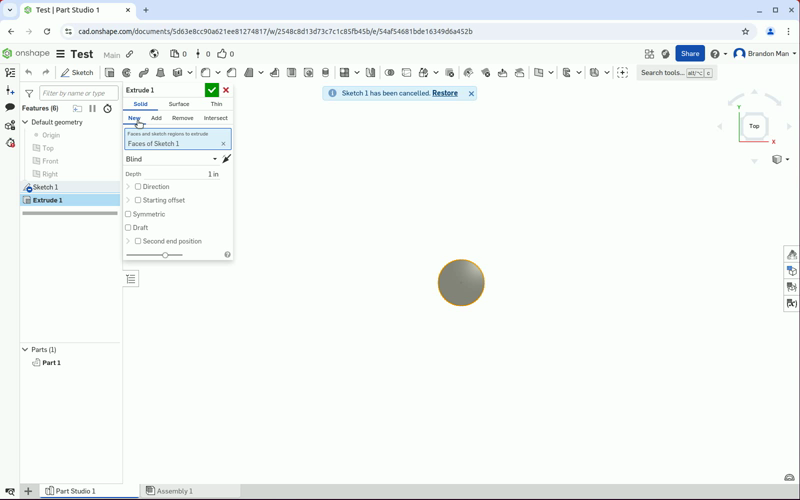
click(137, 120)
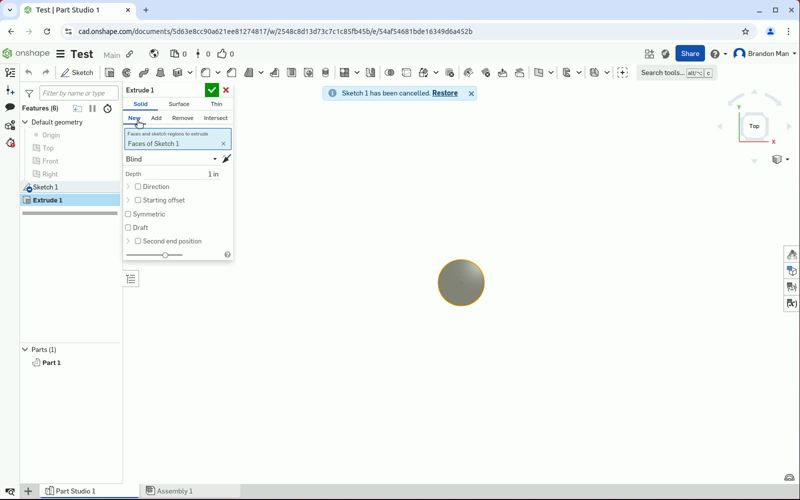
key(tab, 4)
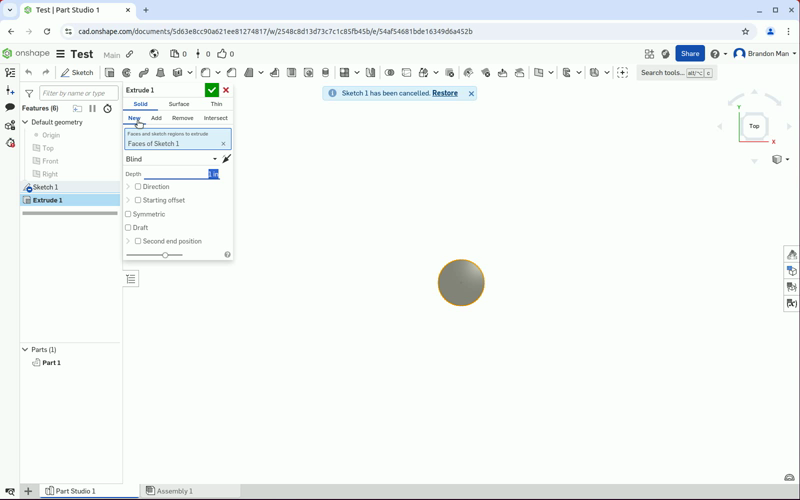
text(46.216)
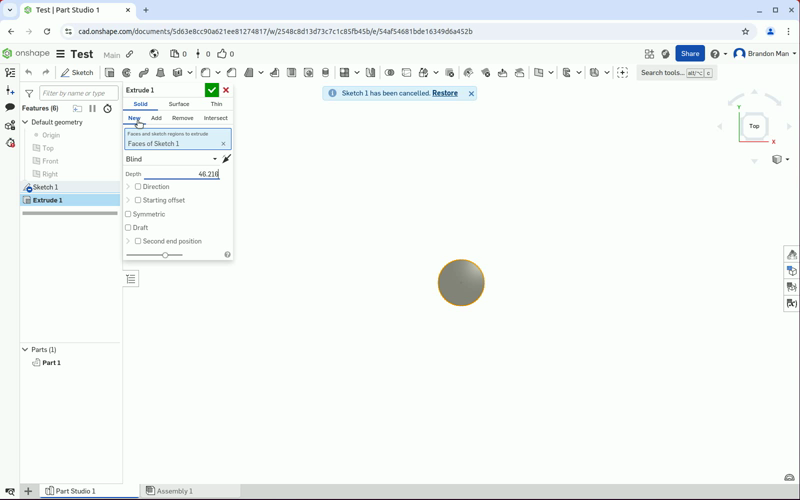
key(tab, 3)
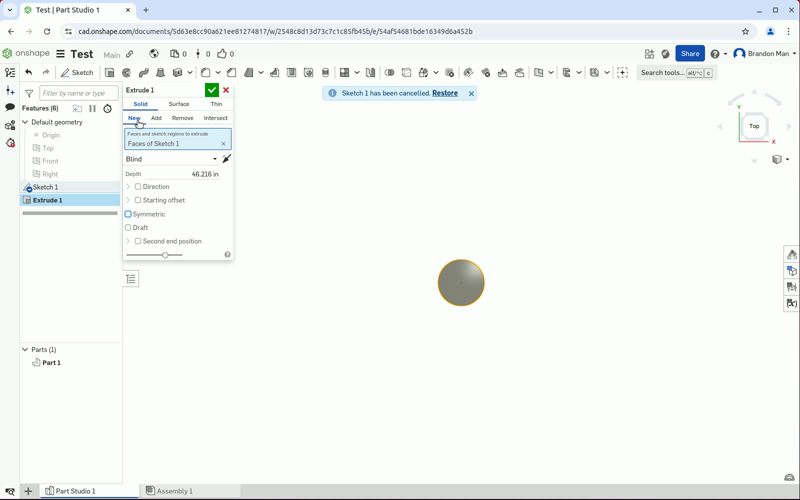
key(space)
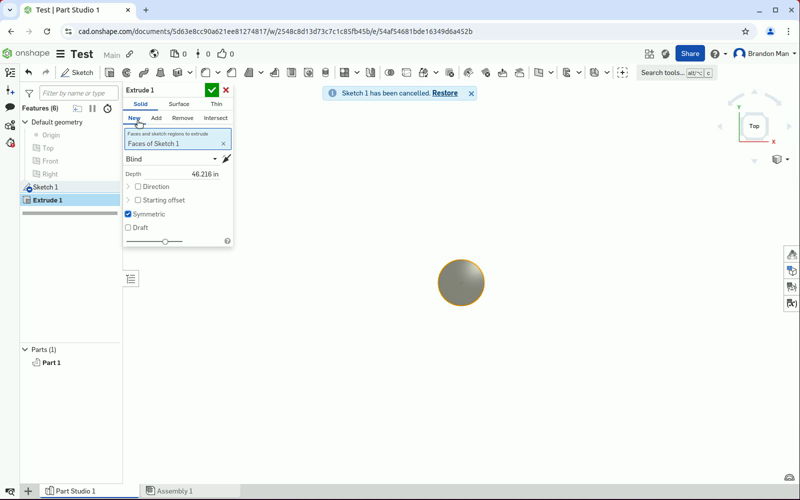
key(enter)
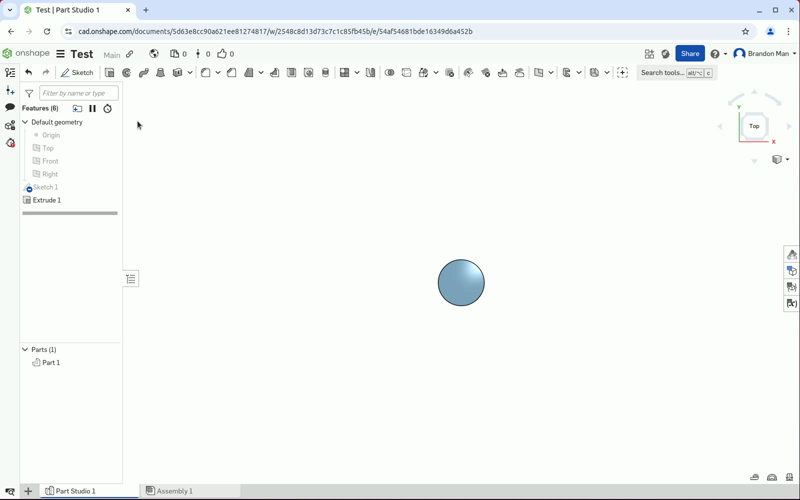
key(shift+h)
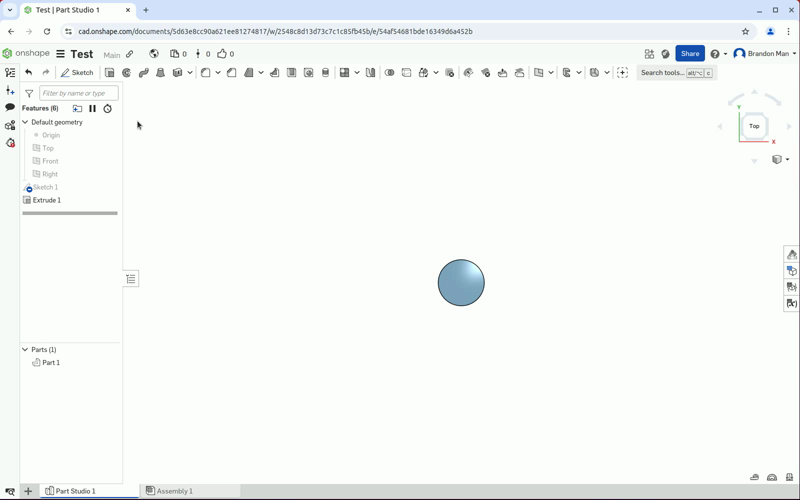
key(shift+h)
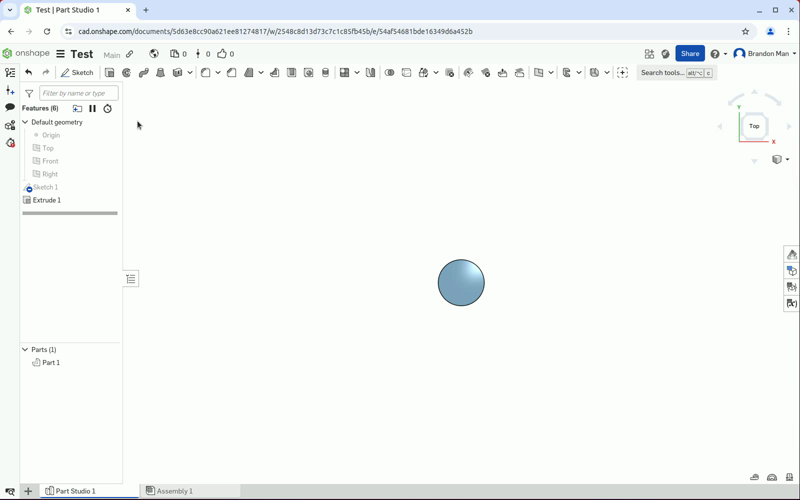
mouse_move(73, 189)
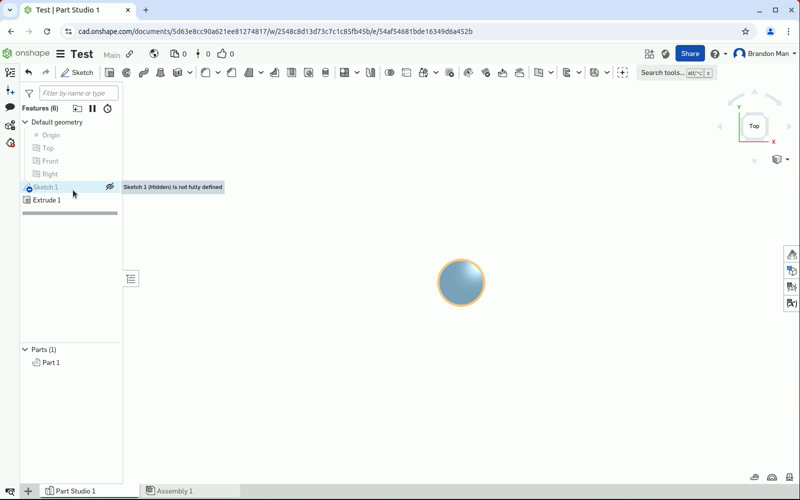
click(73, 189)
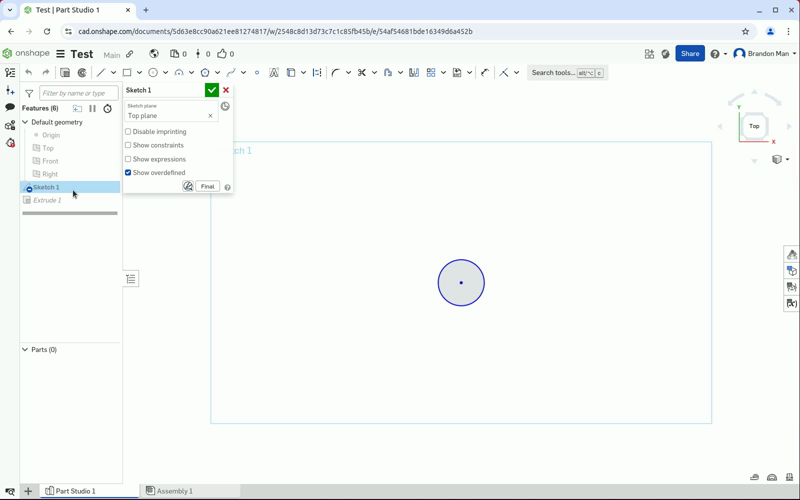
mouse_move(229, 92)
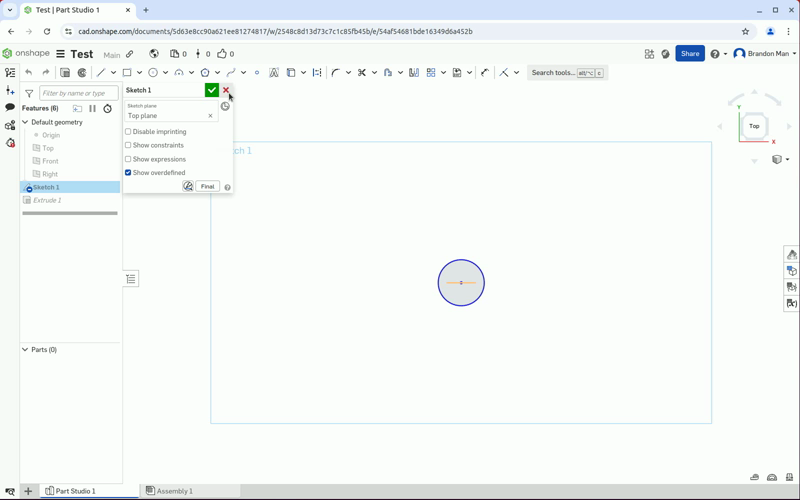
click(229, 92)
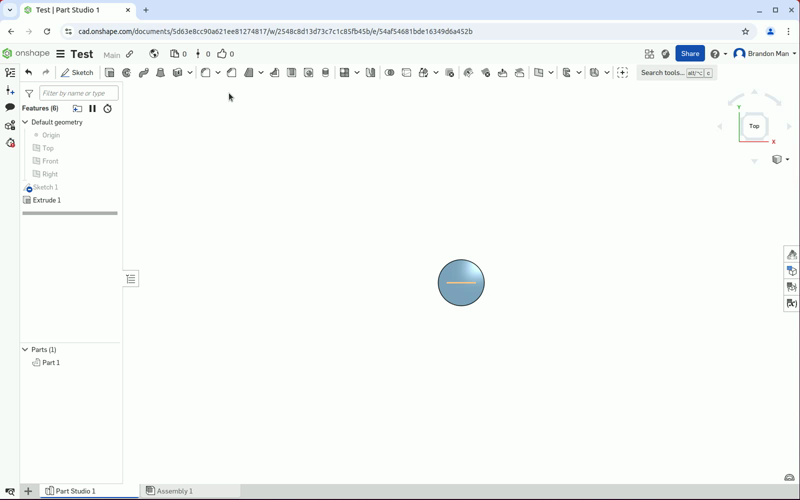
mouse_move(73, 352)
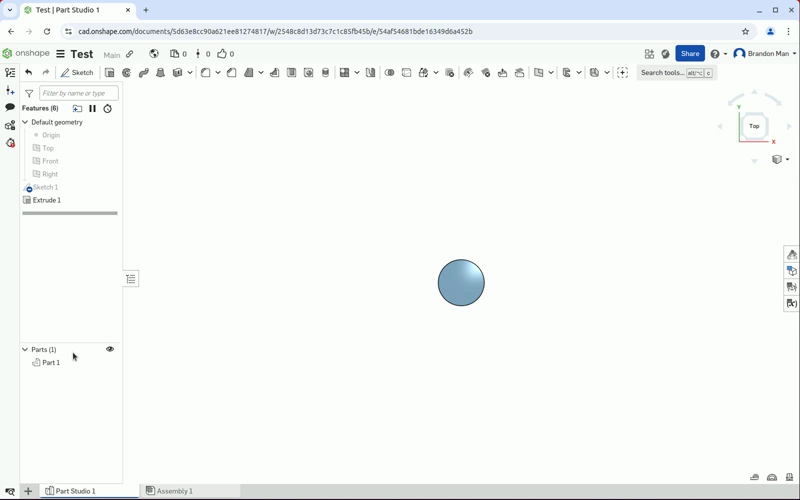
key(y)
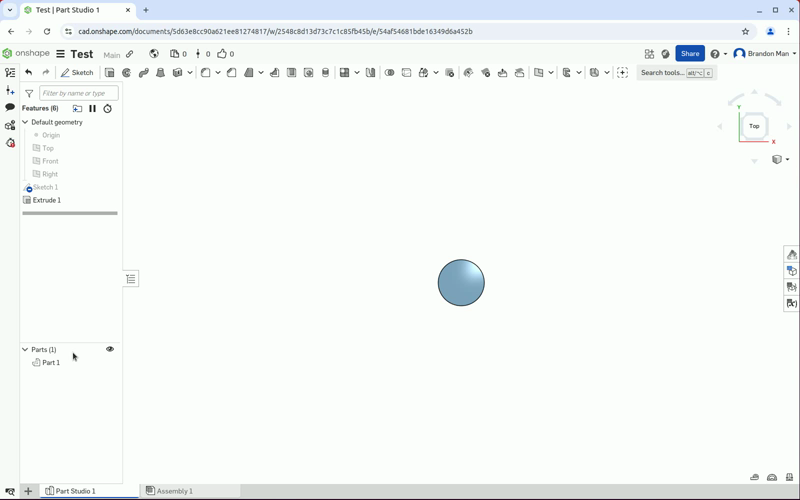
key(shift+p)
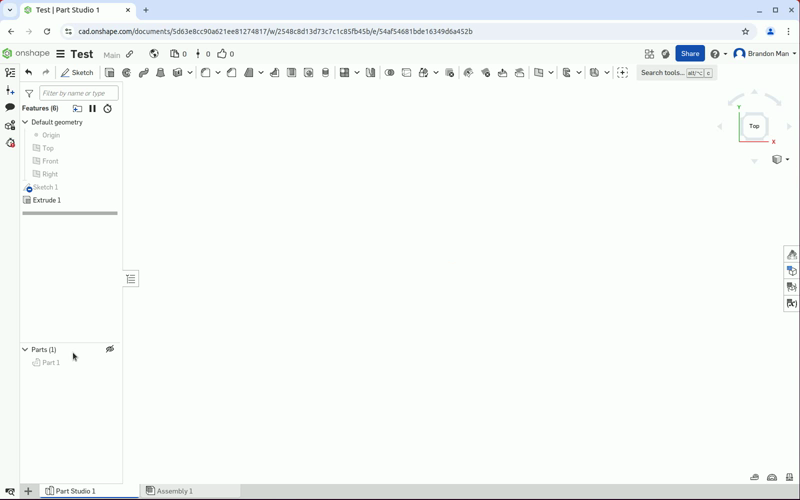
key(space)
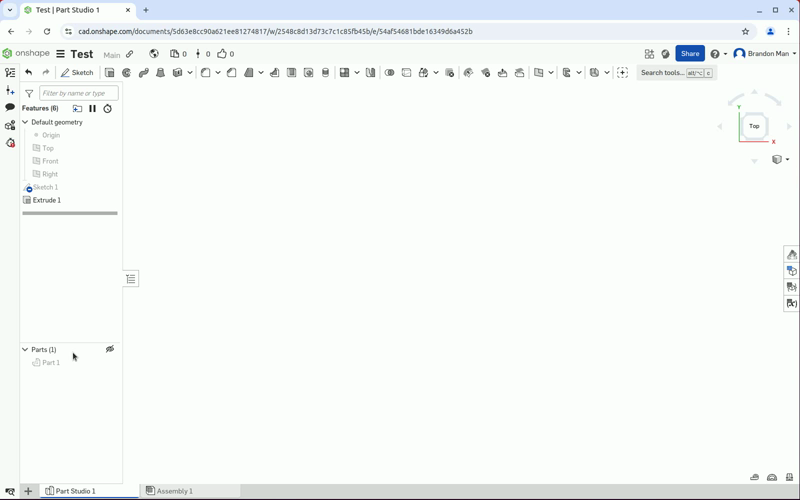
key_down(shift)
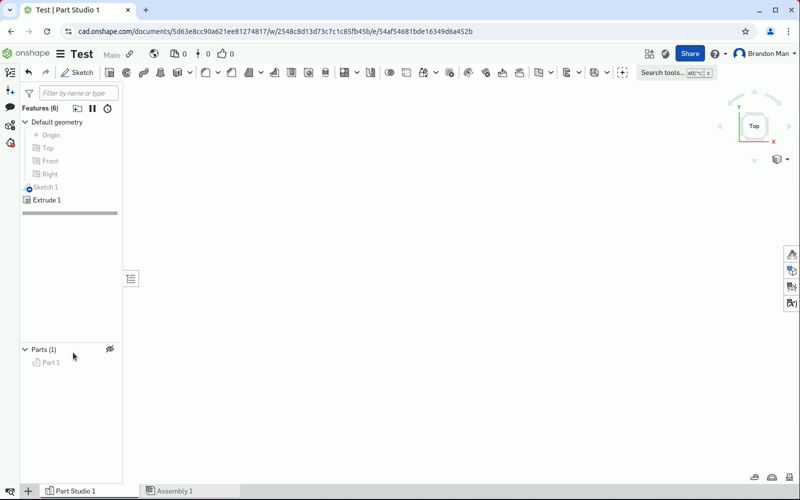
key(up)
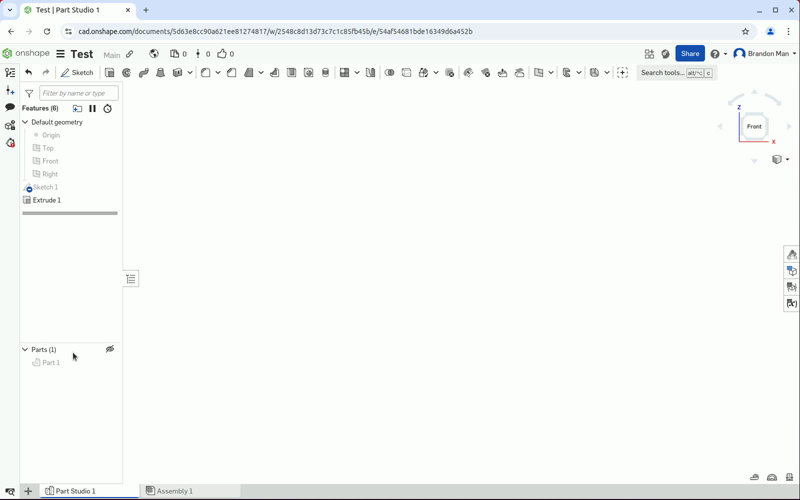
key_up(shift)
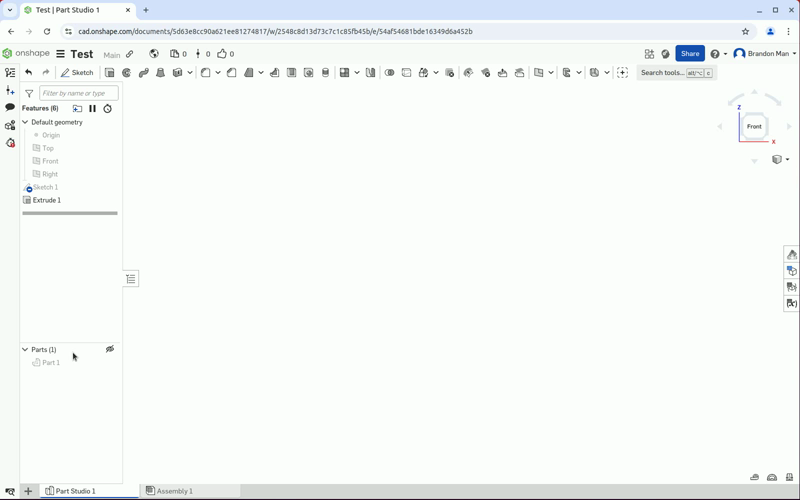
mouse_move(73, 352)
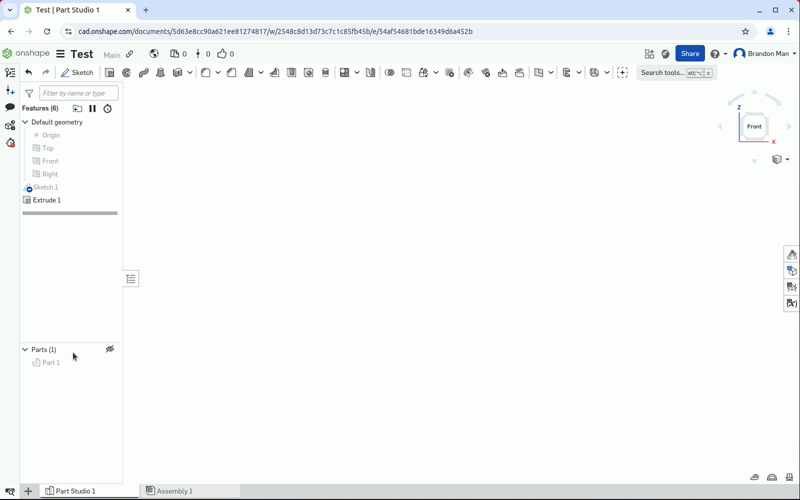
key(shift+y)
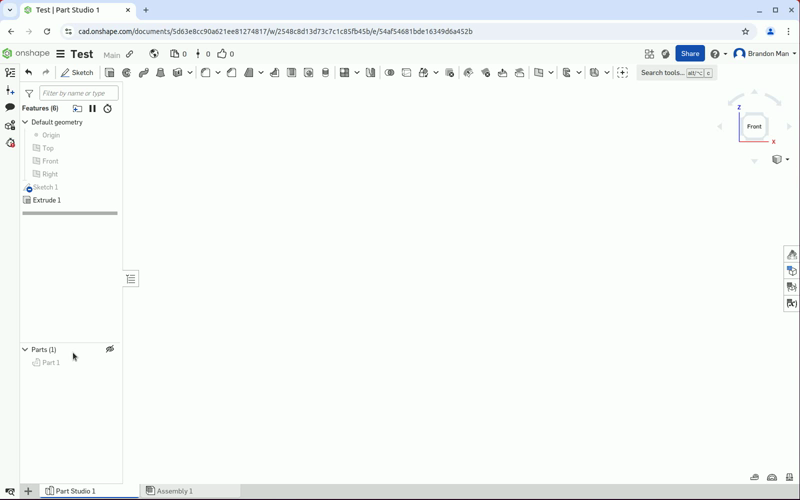
key(shift+s)
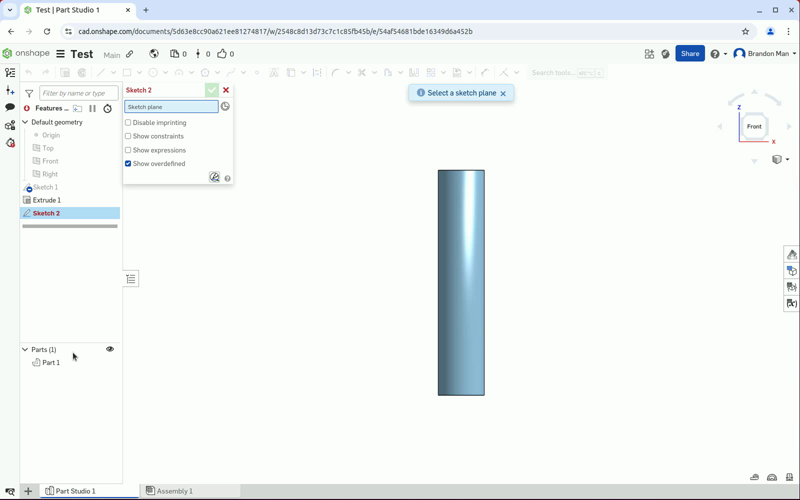
mouse_move(73, 163)
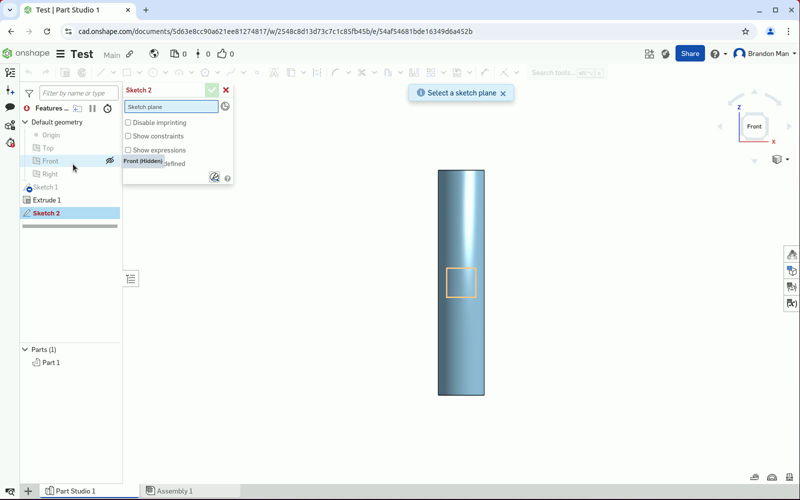
click(73, 163)
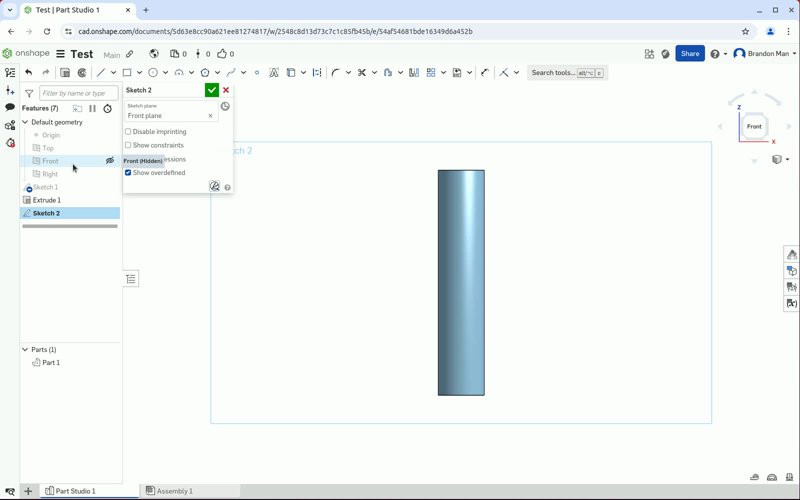
mouse_move(73, 352)
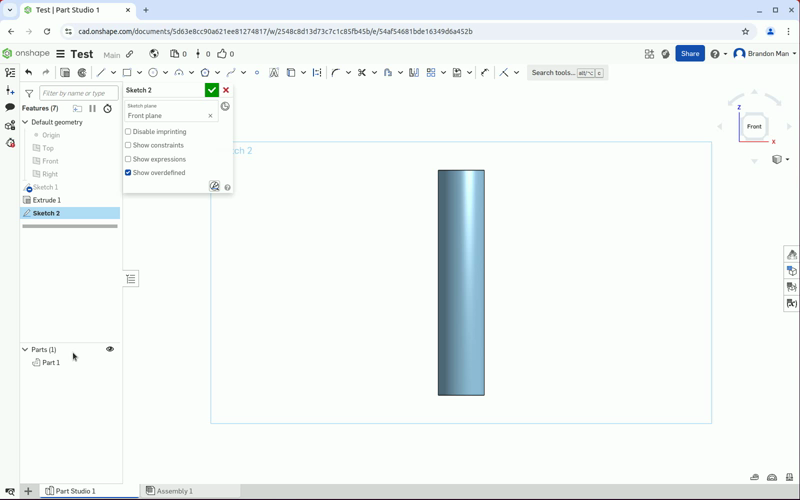
key(y)
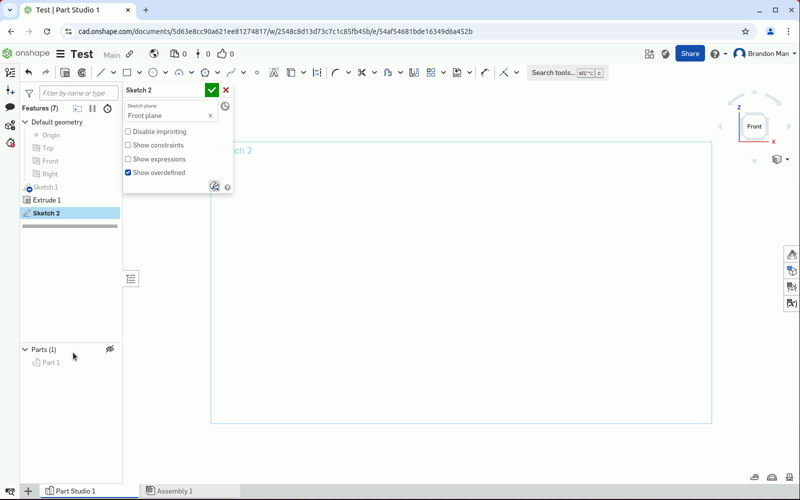
key(c)
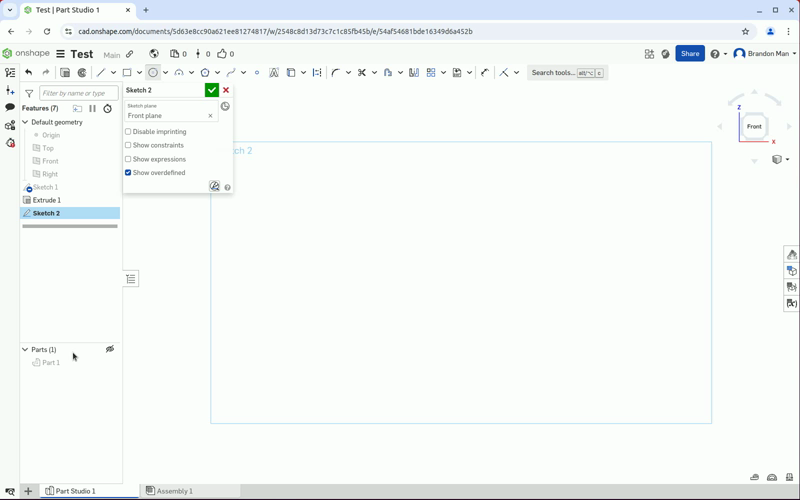
key_down(shift)
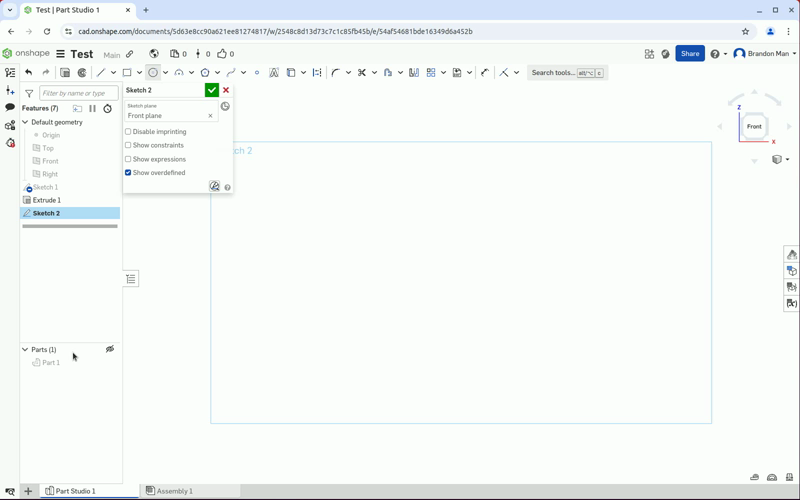
mouse_move(415, 260)
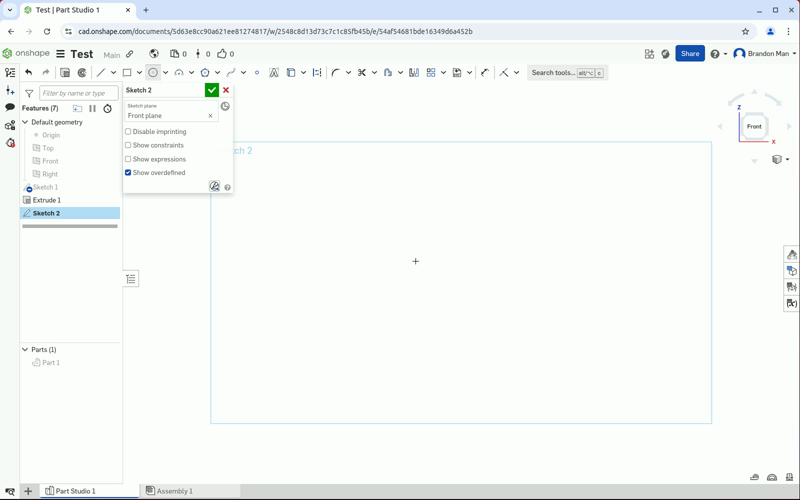
click(415, 260)
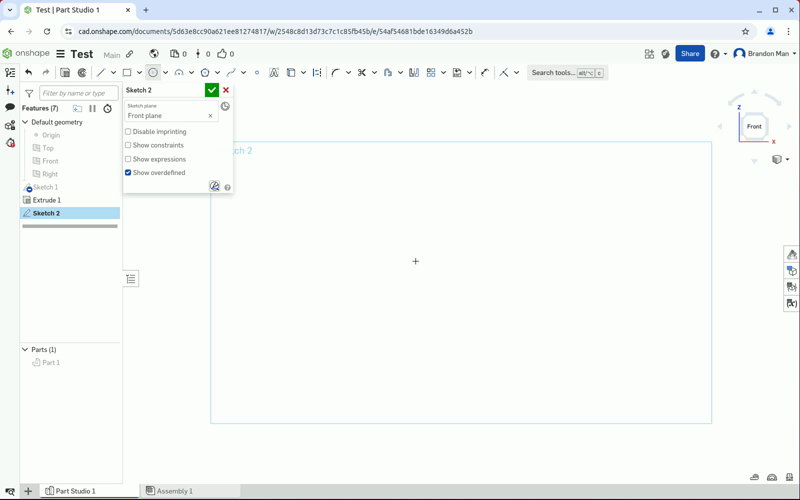
key_up(shift)
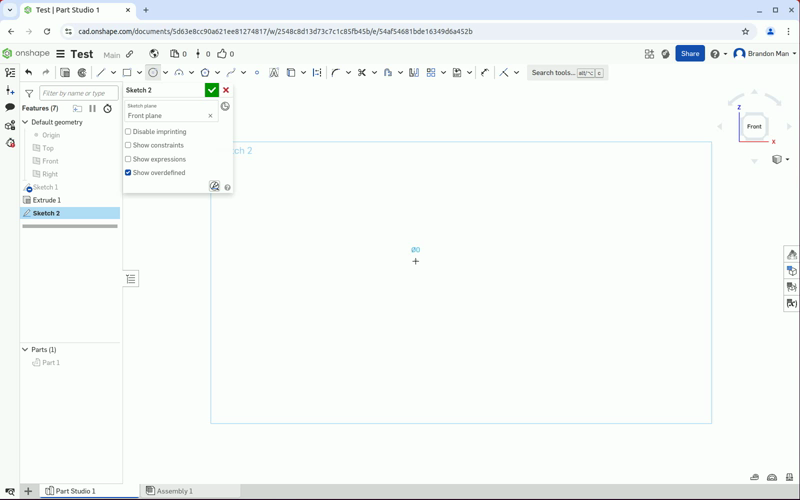
mouse_move(438, 260)
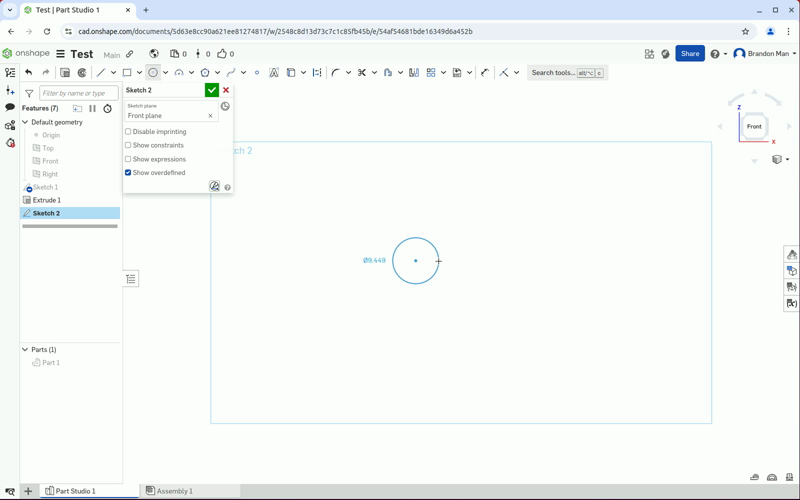
click(438, 260)
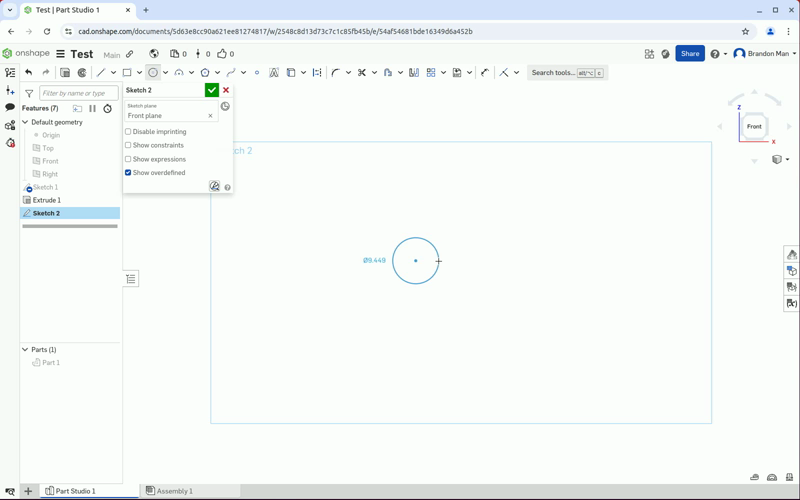
key(esc)
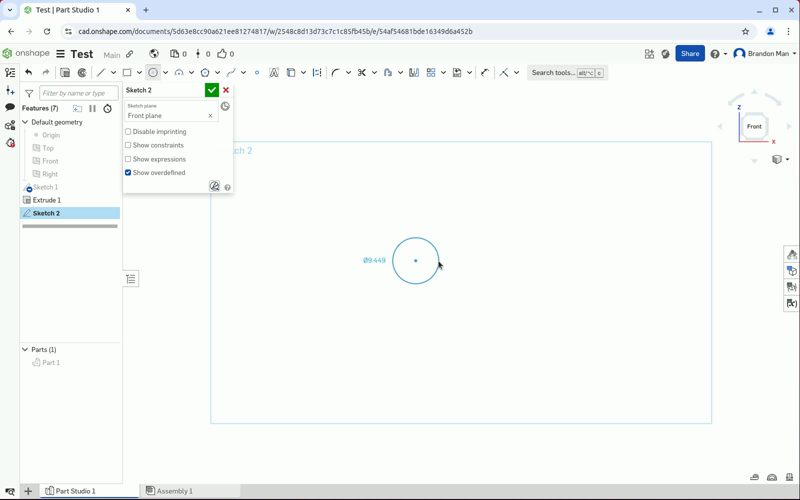
mouse_move(414, 272)
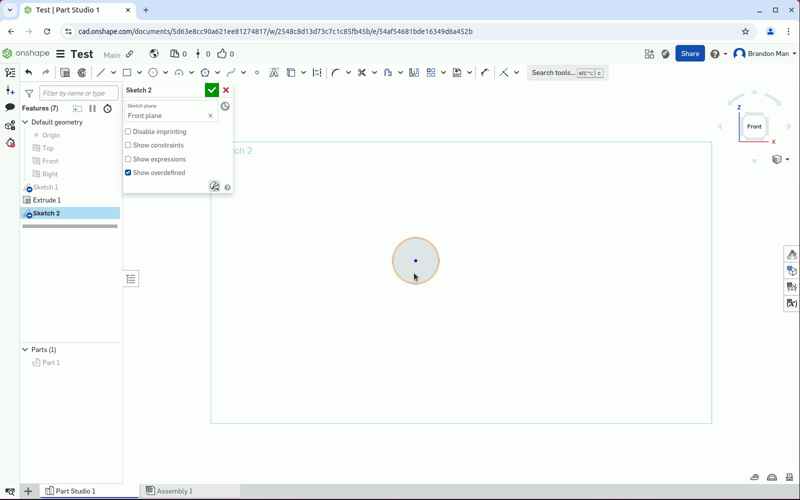
scroll(6)
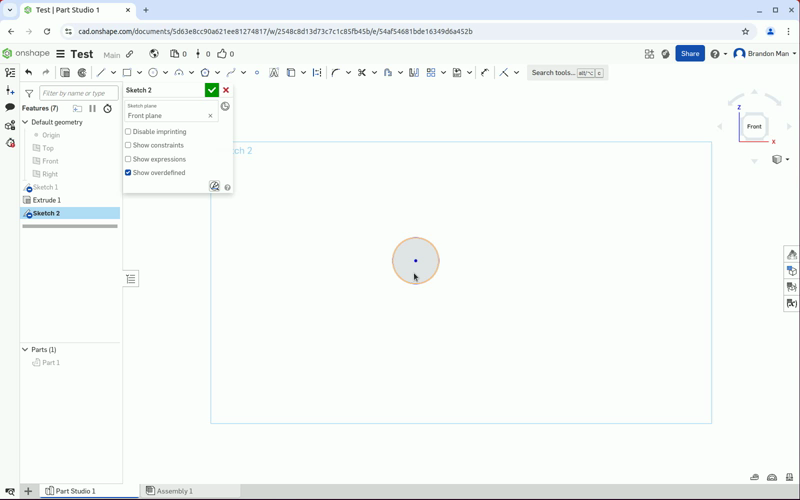
scroll(6)
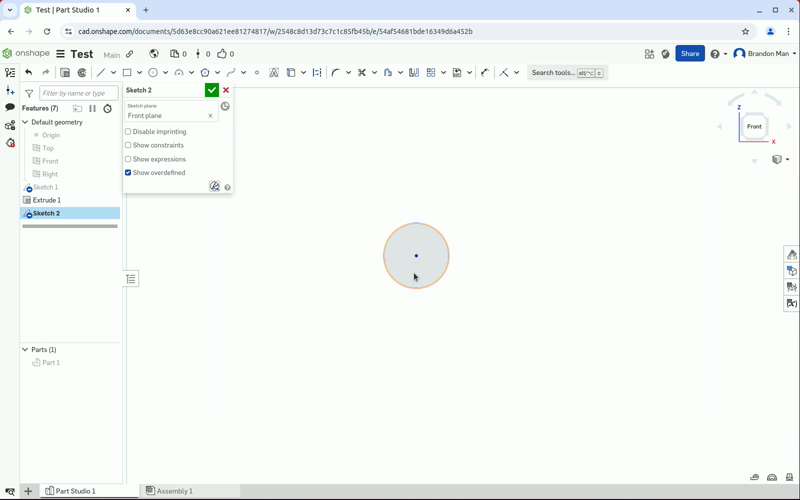
scroll(6)
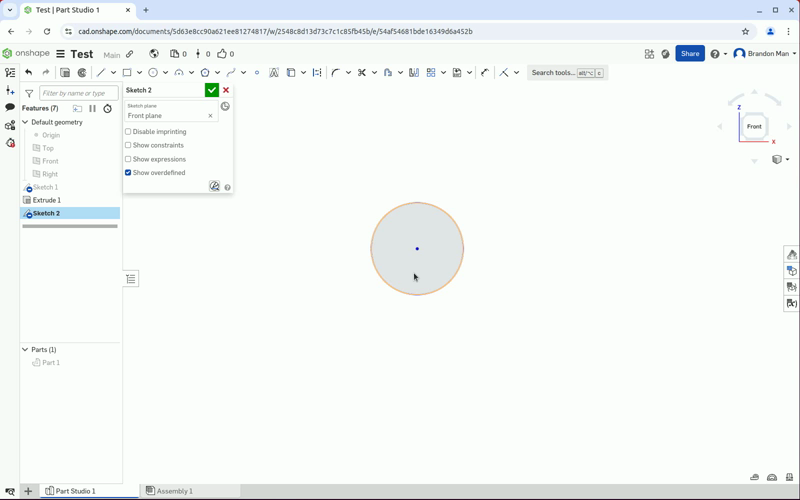
scroll(6)
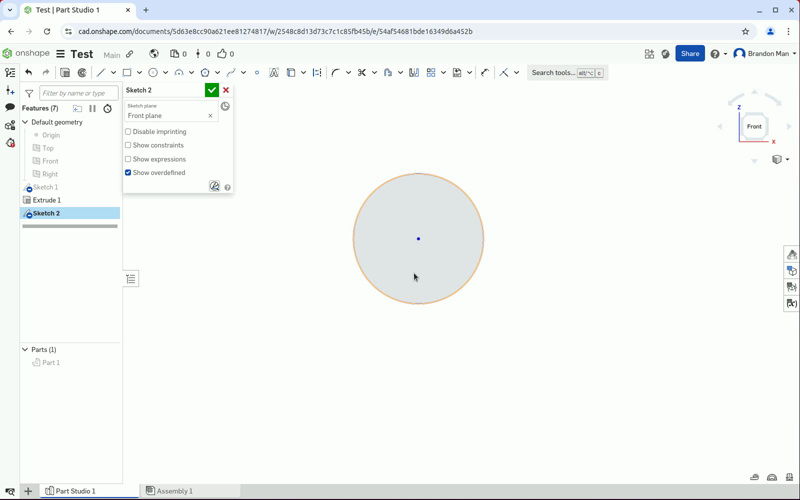
scroll(6)
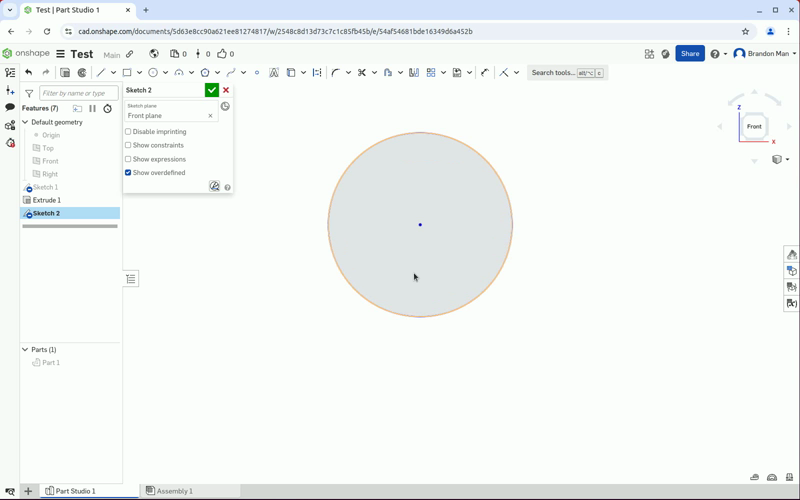
scroll(6)
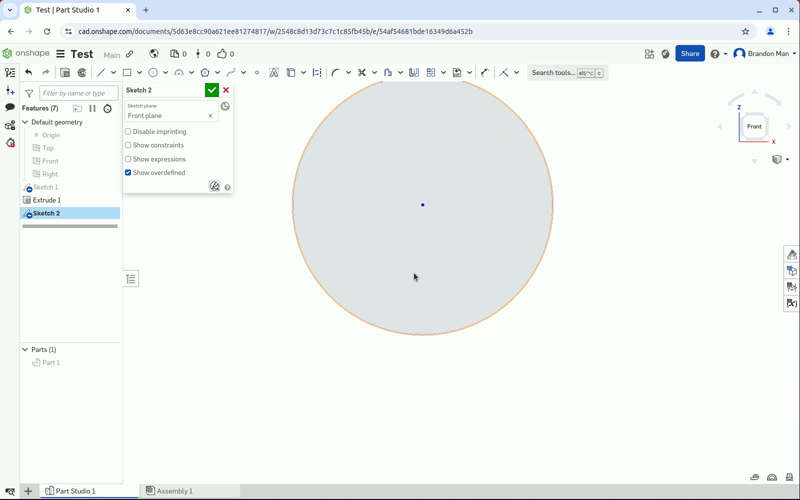
scroll(6)
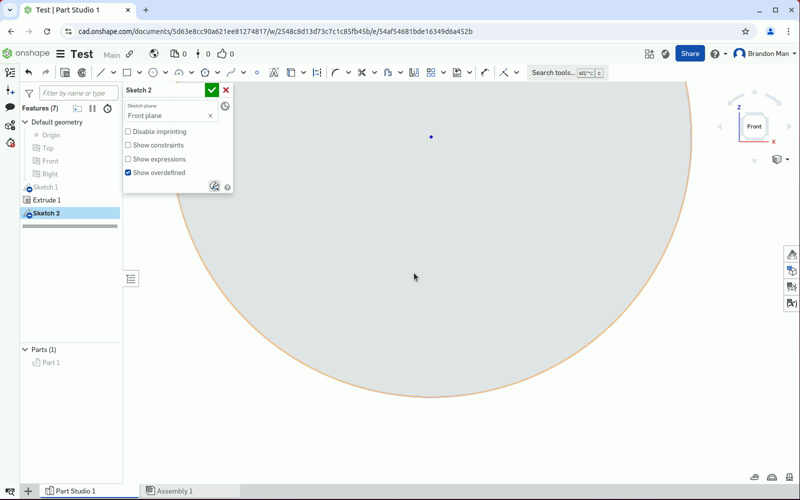
click(414, 272)
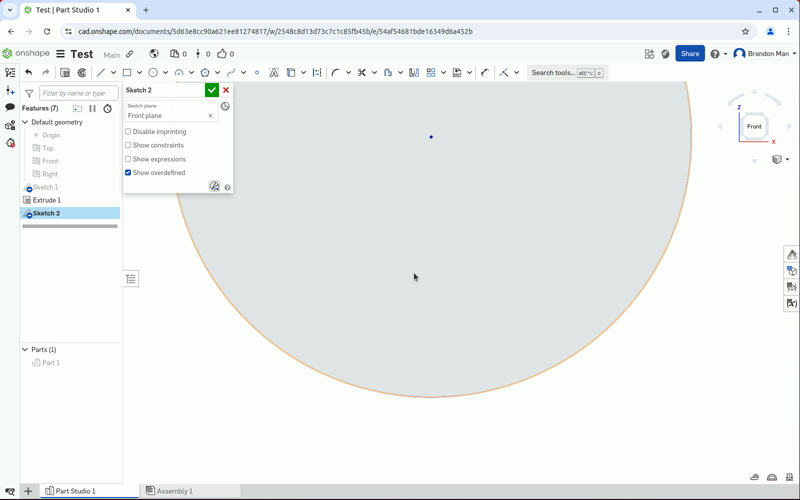
scroll(-6)
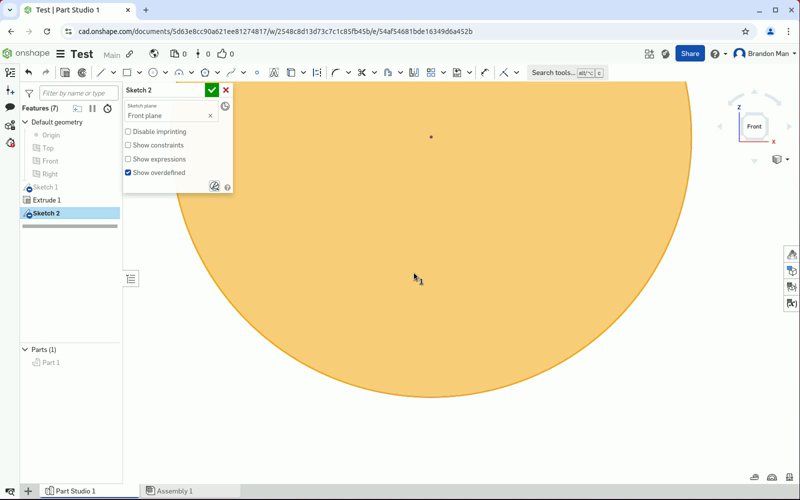
scroll(-6)
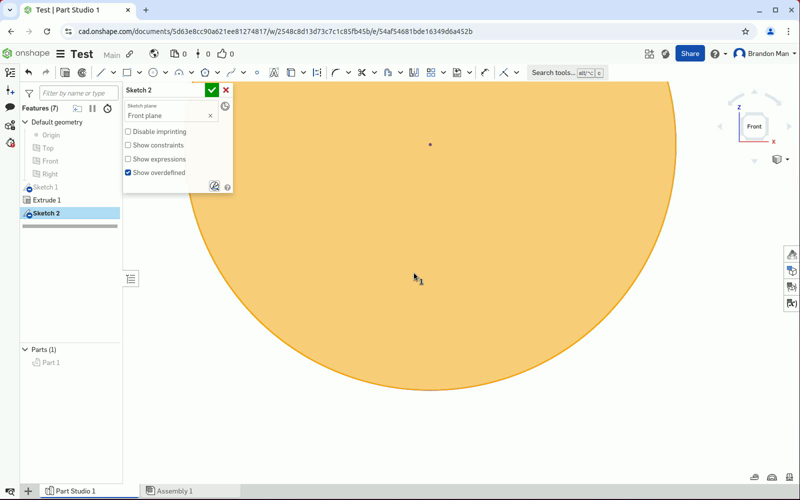
scroll(-6)
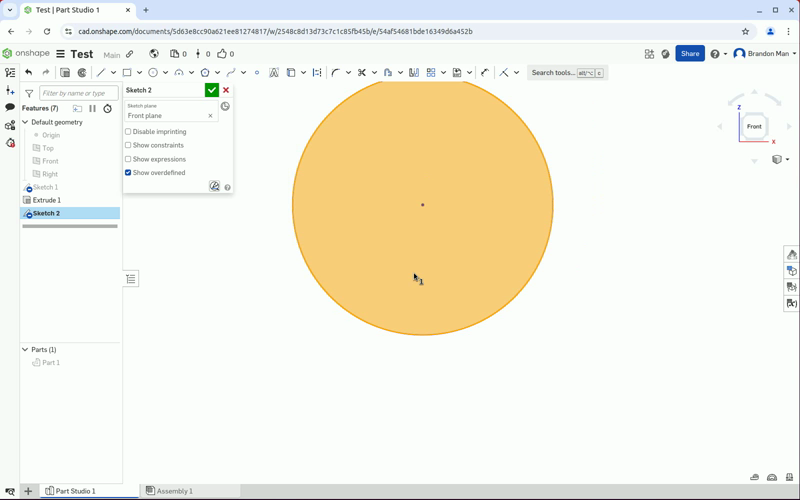
scroll(-6)
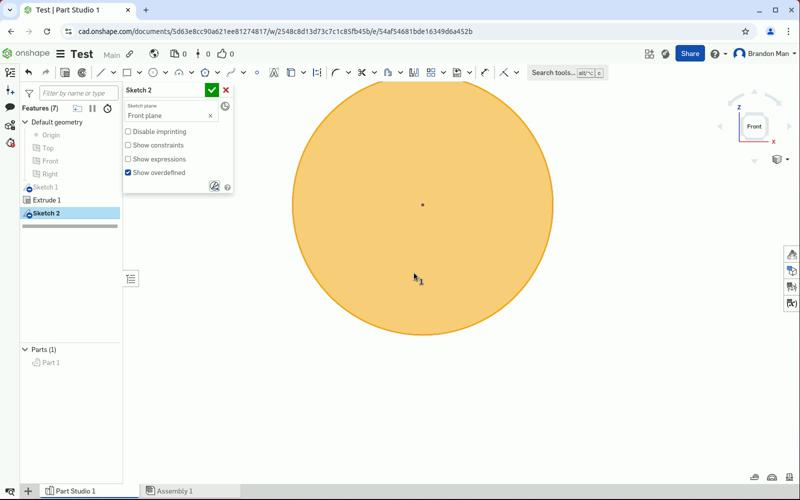
scroll(-6)
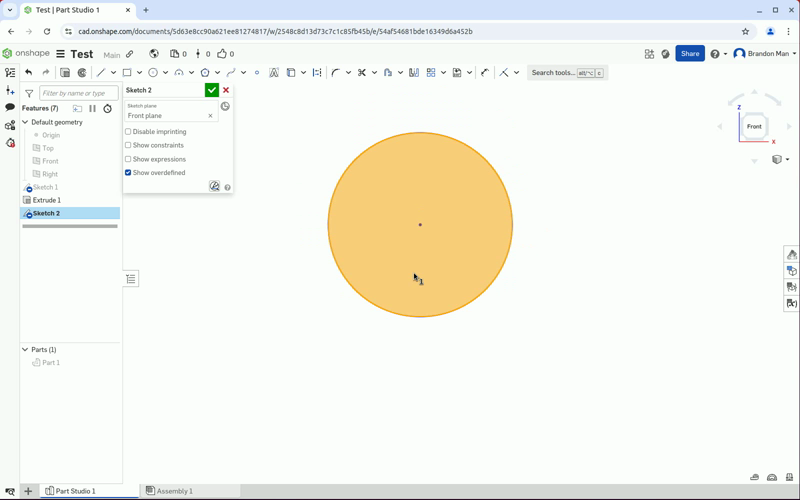
scroll(-6)
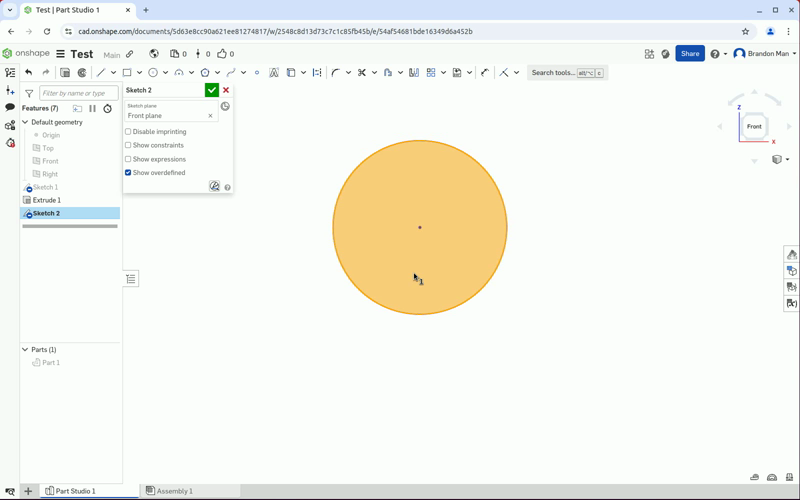
scroll(-6)
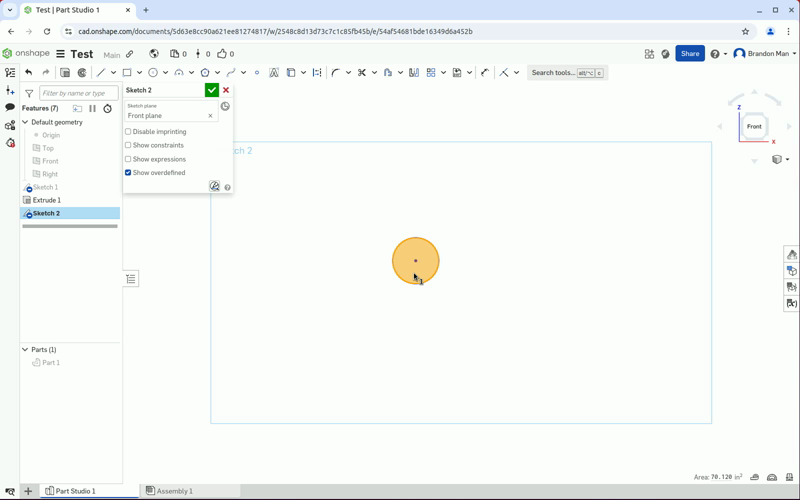
mouse_move(73, 352)
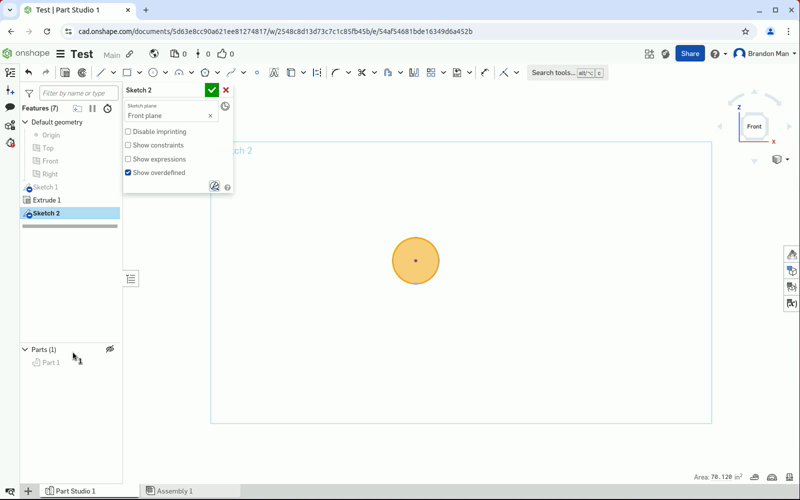
key(shift+y)
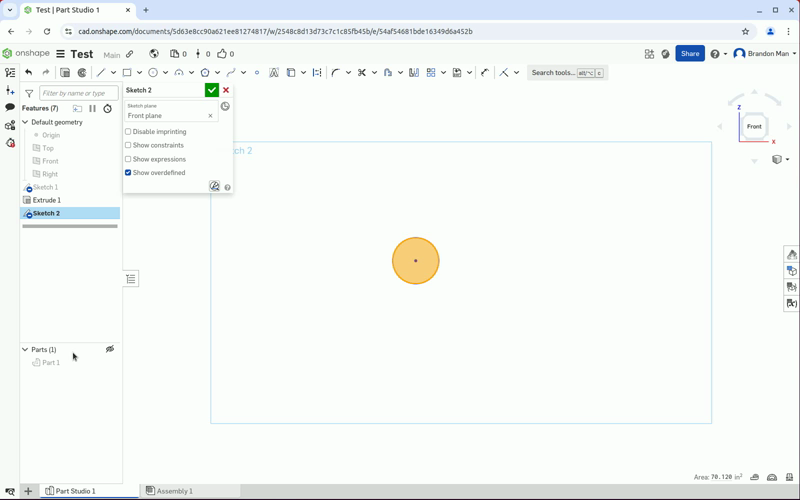
key(shift+e)
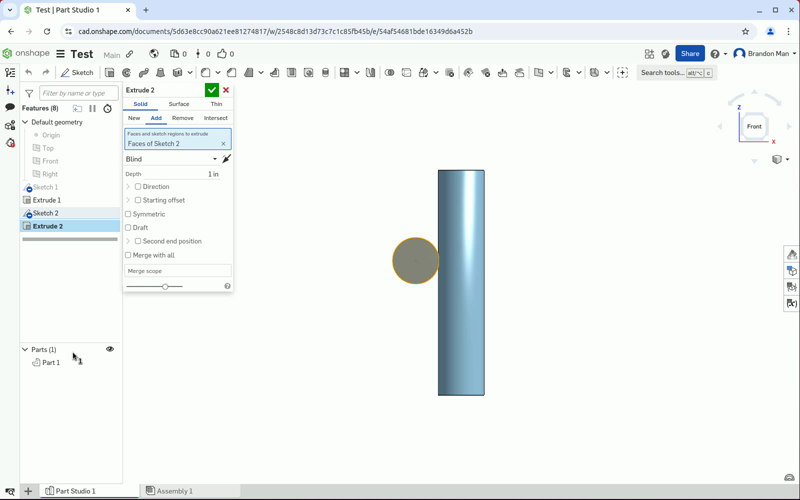
mouse_move(143, 106)
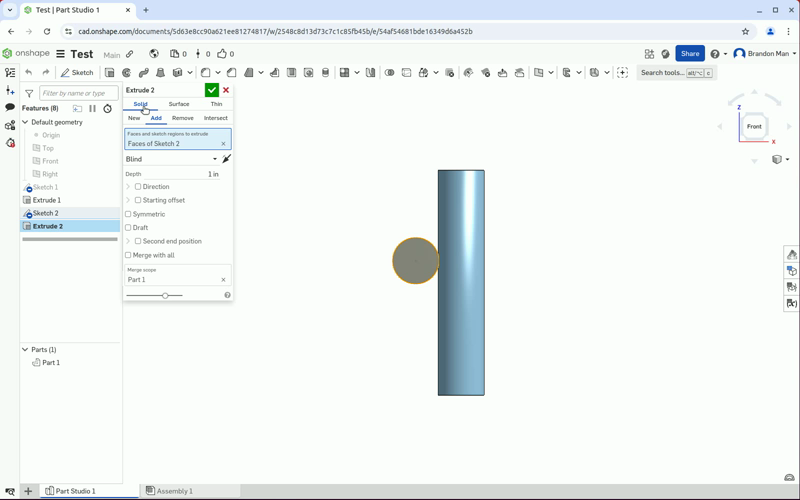
click(143, 106)
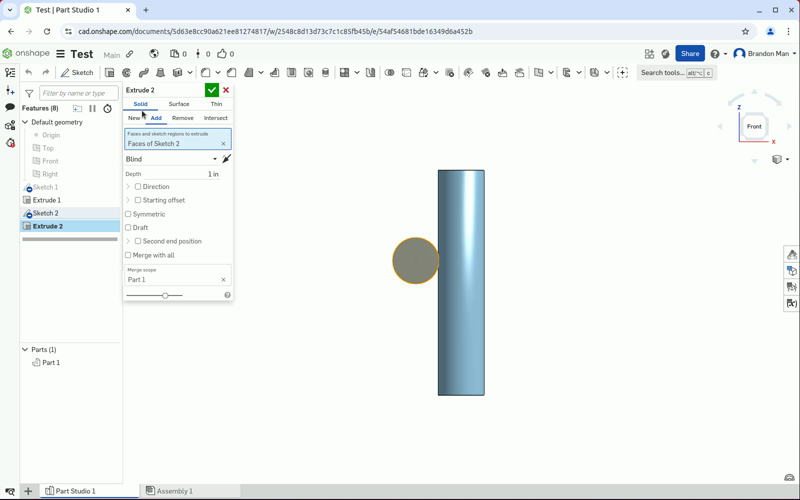
mouse_move(137, 120)
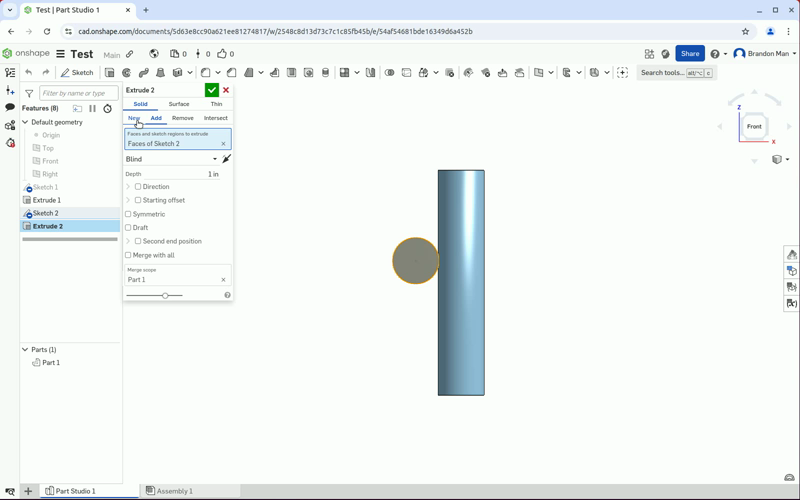
click(137, 120)
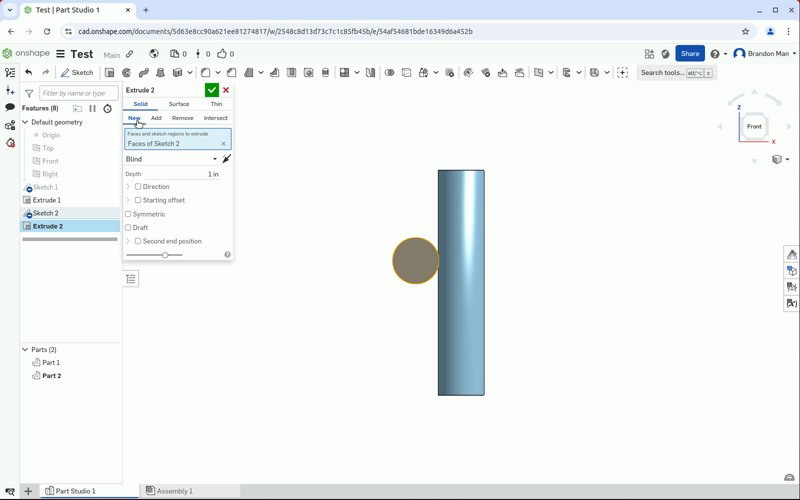
key(tab, 4)
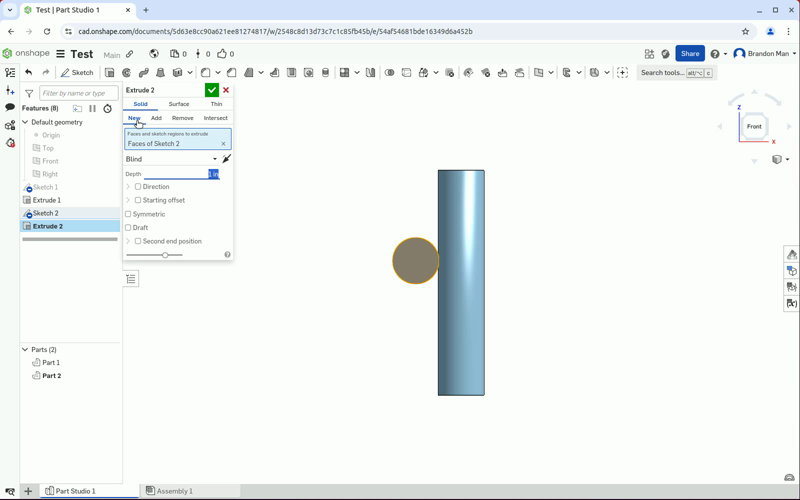
text(23.108)
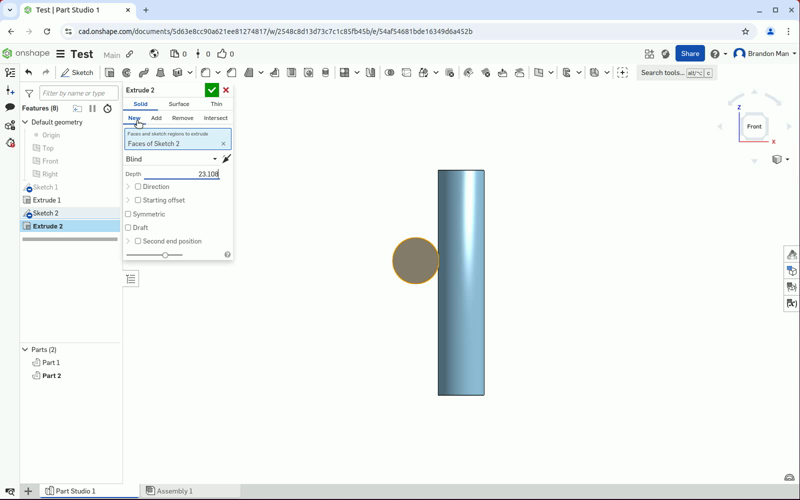
key(tab, 3)
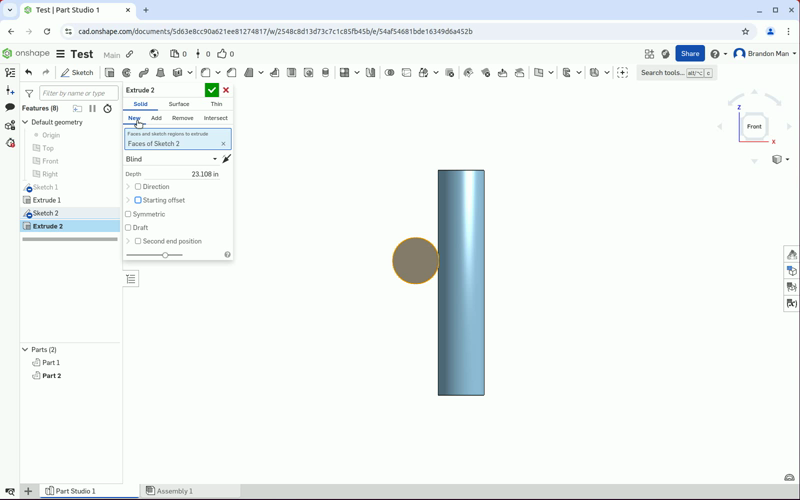
key(tab, 2)
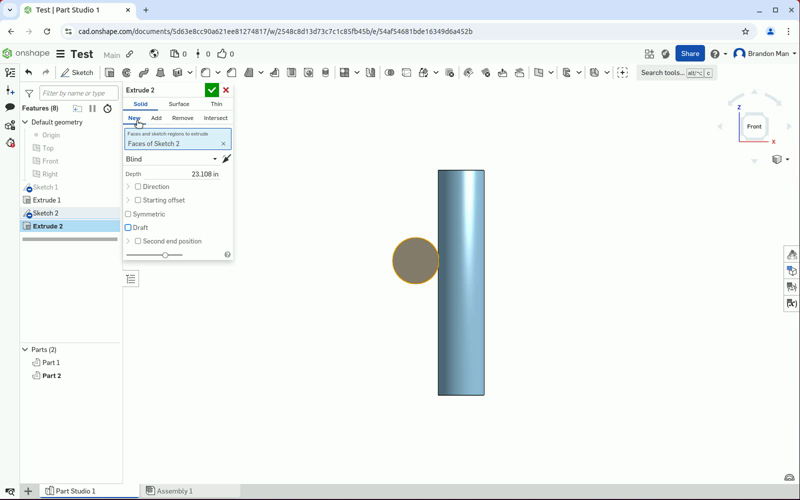
key(space)
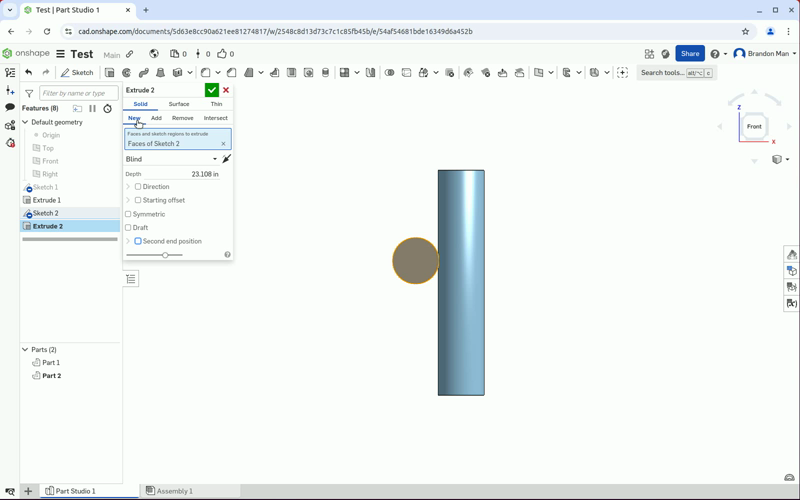
key(tab, 3)
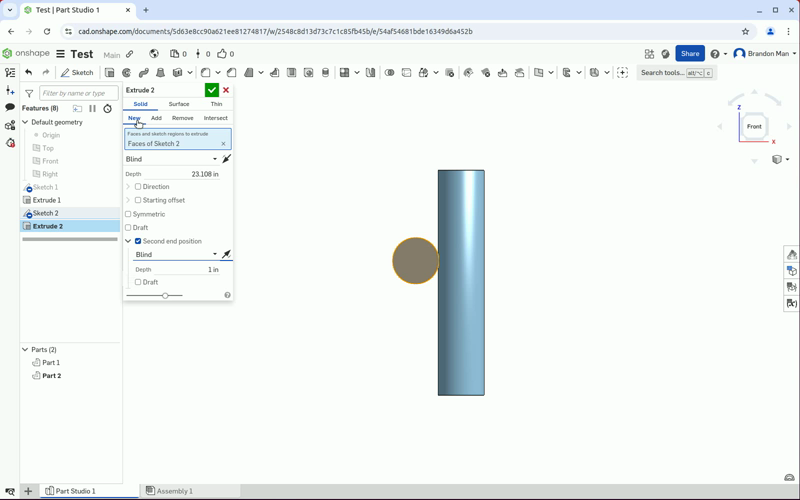
text(11.554)
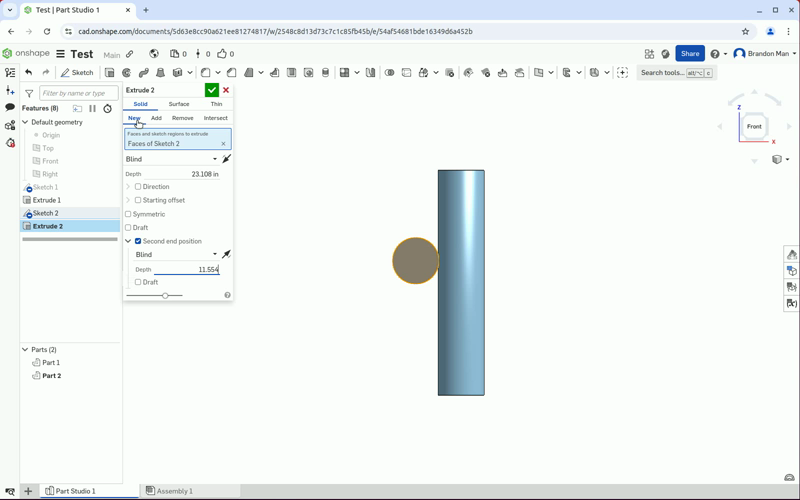
key(enter)
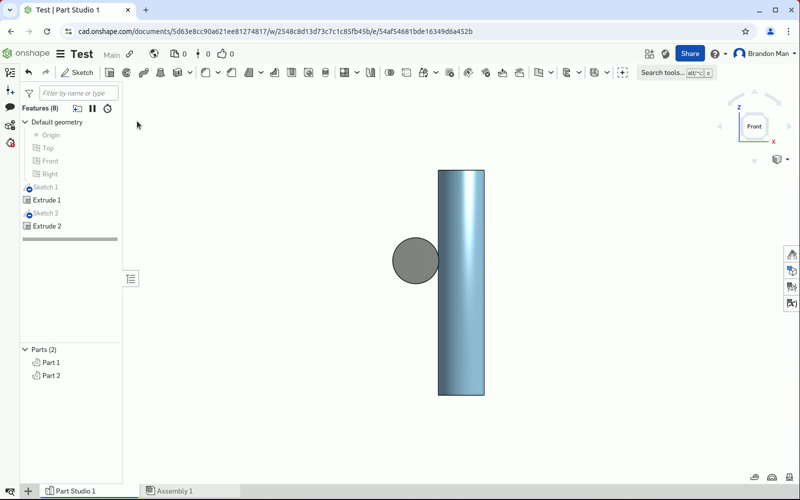
key(shift+h)
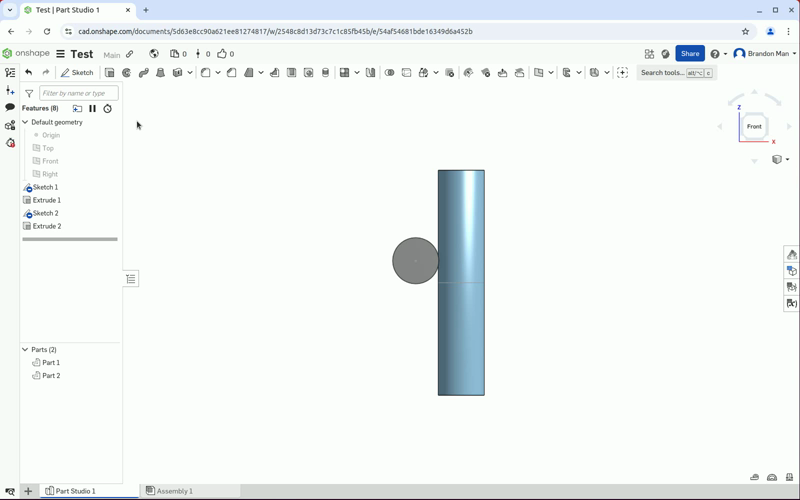
key(shift+h)
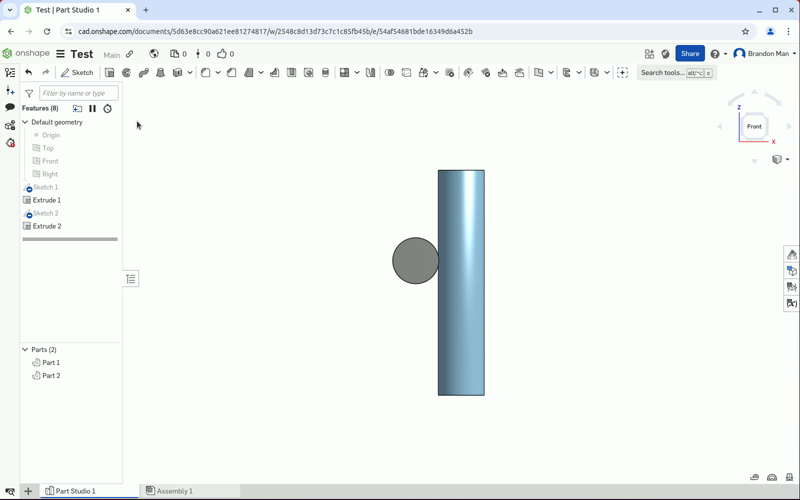
mouse_move(73, 189)
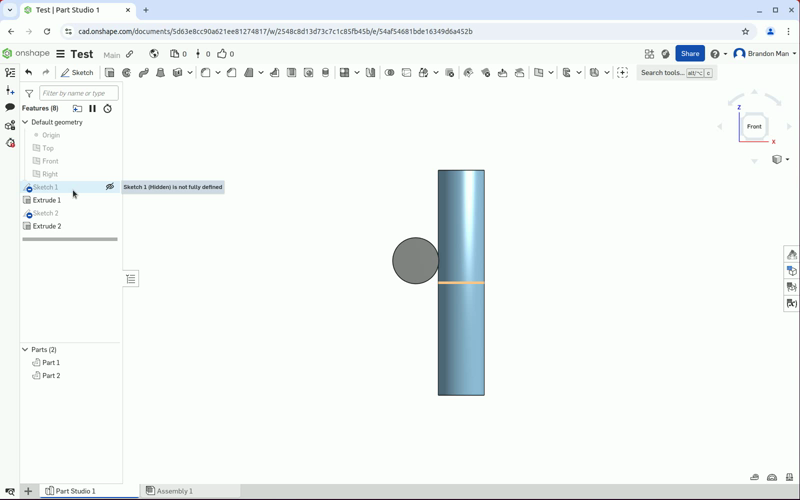
click(73, 189)
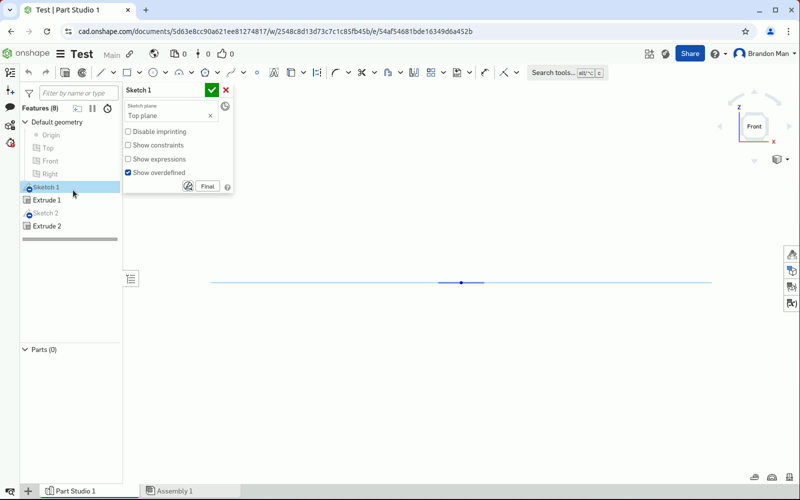
mouse_move(229, 92)
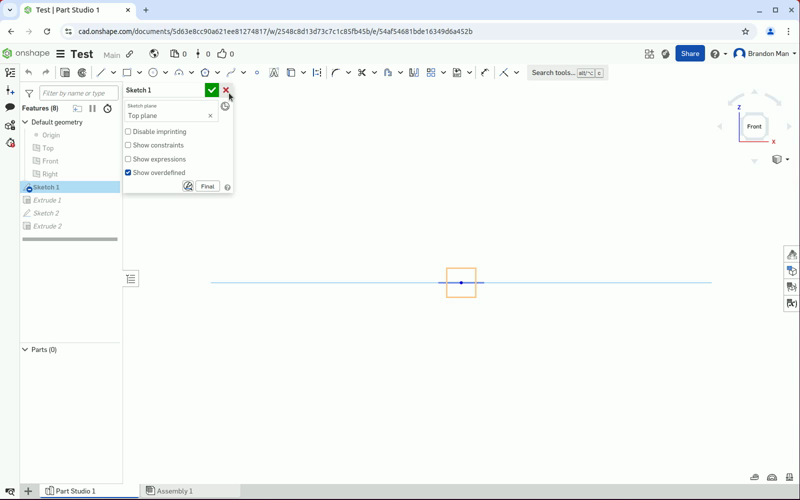
click(229, 92)
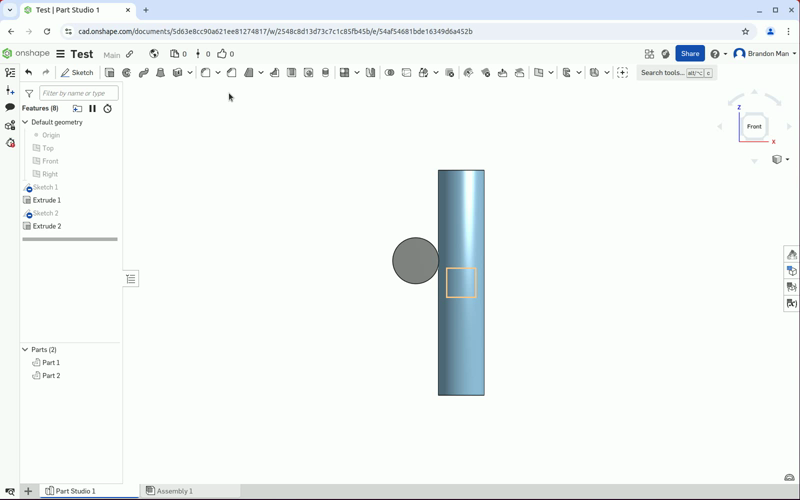
mouse_move(73, 352)
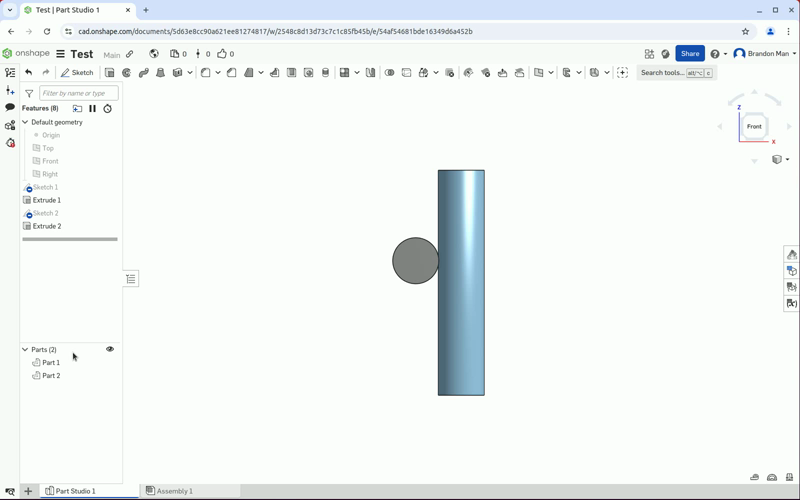
key(y)
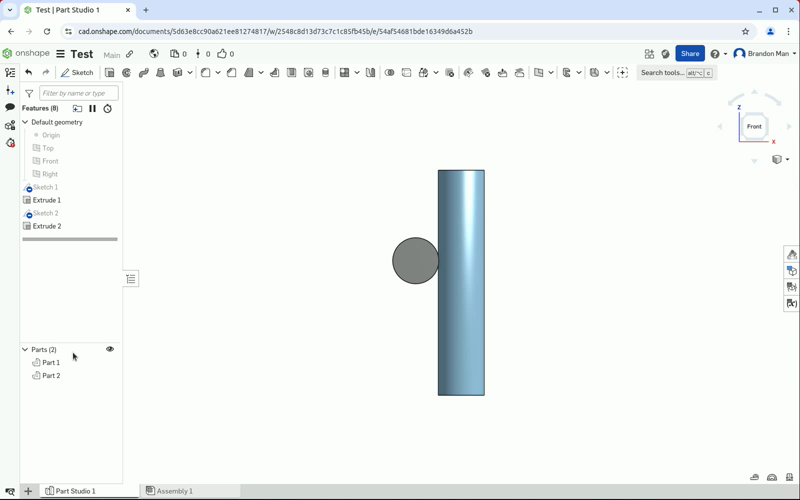
key(shift+p)
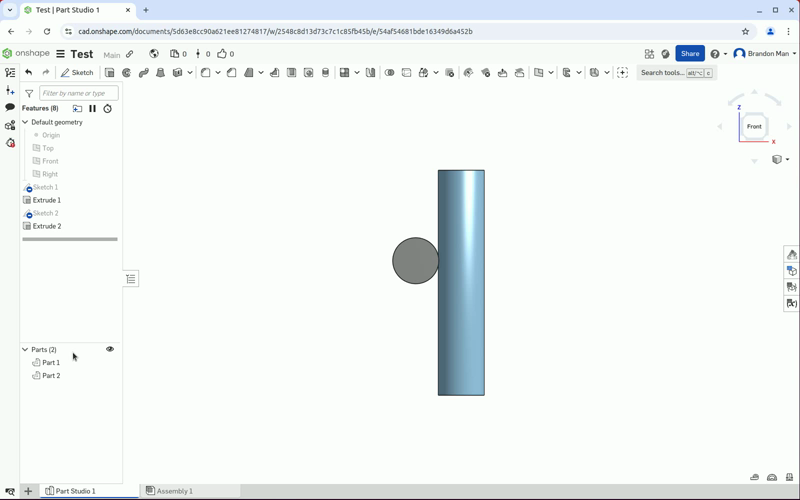
key(space)
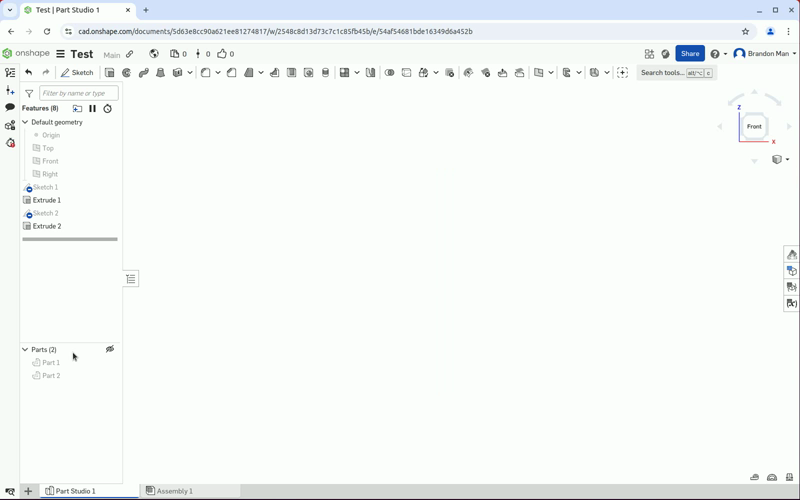
key_down(shift)
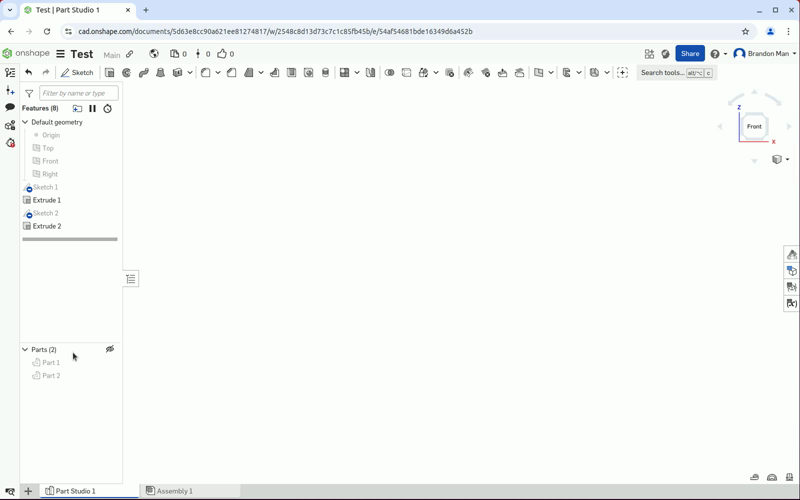
key(left)
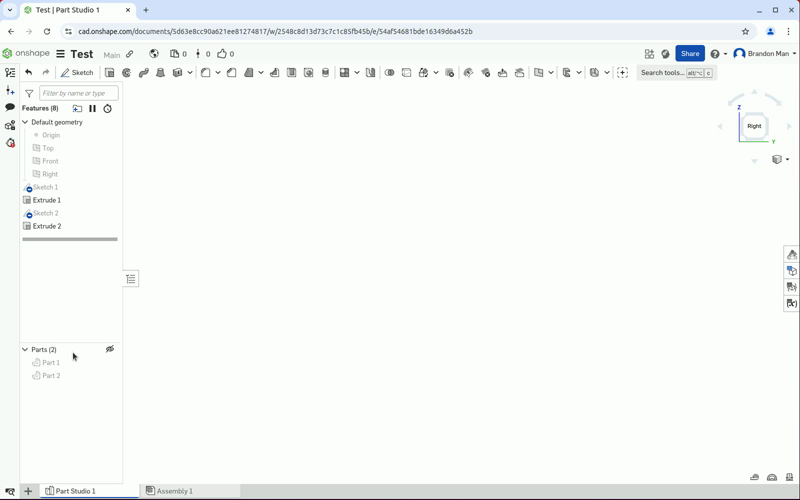
key_up(shift)
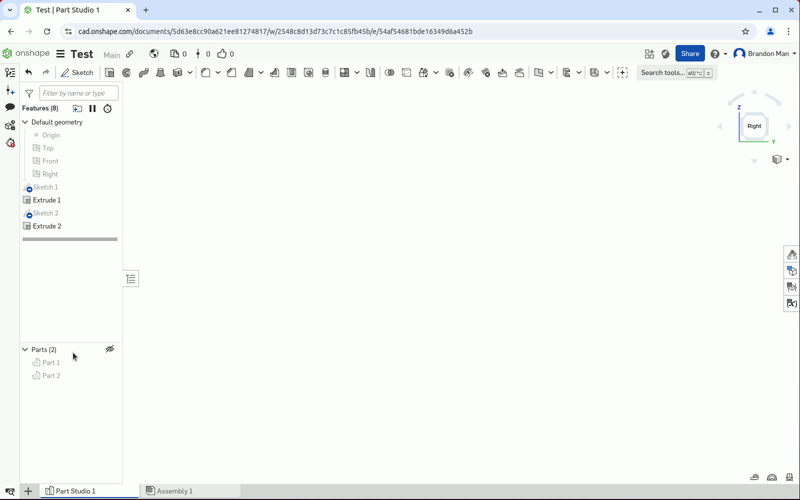
mouse_move(73, 352)
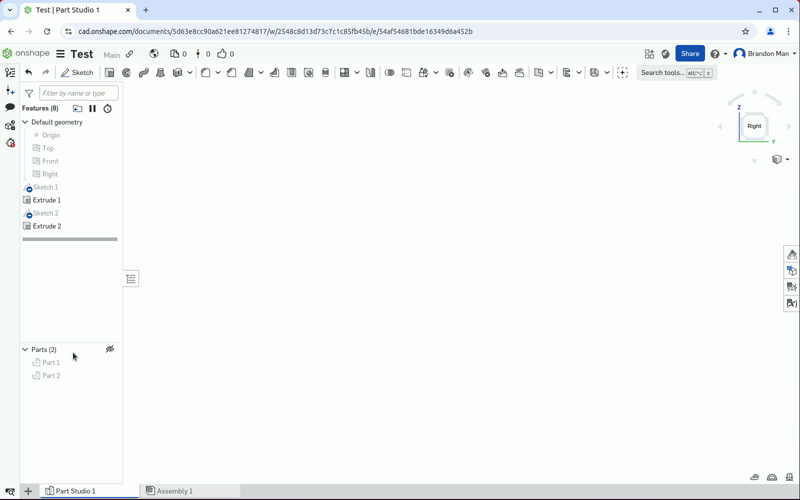
key(shift+y)
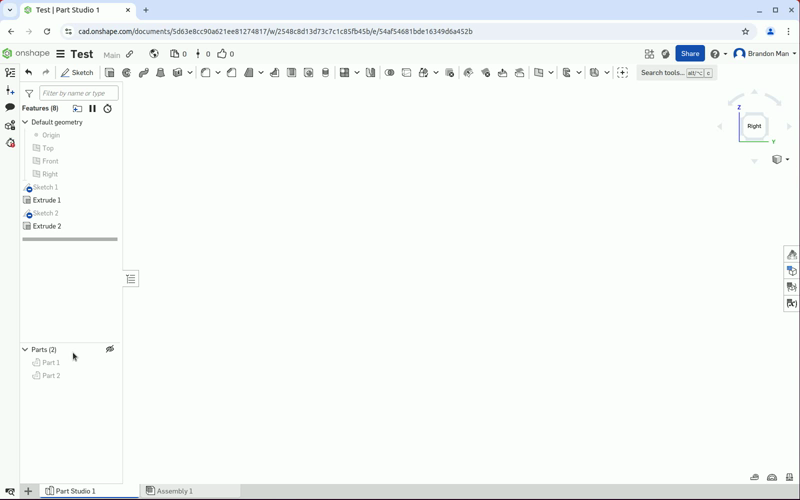
key(shift+s)
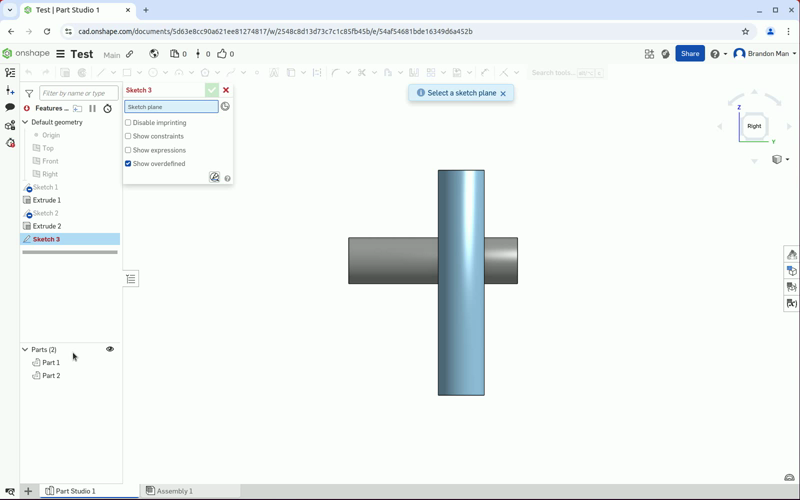
mouse_move(73, 176)
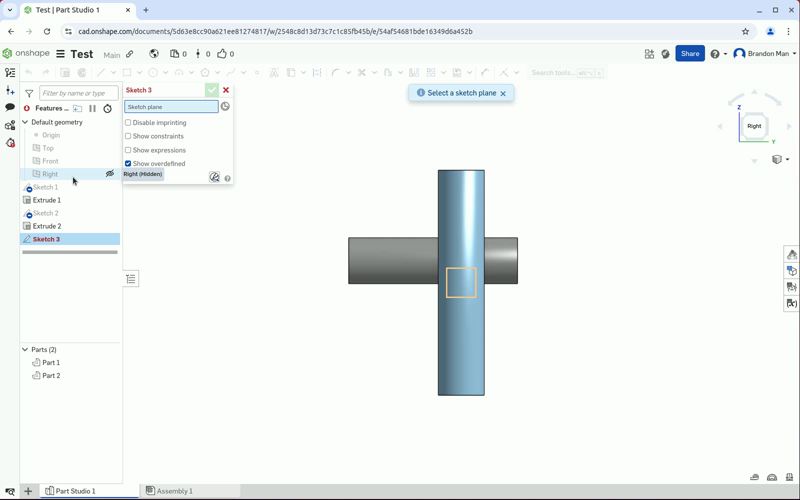
click(73, 176)
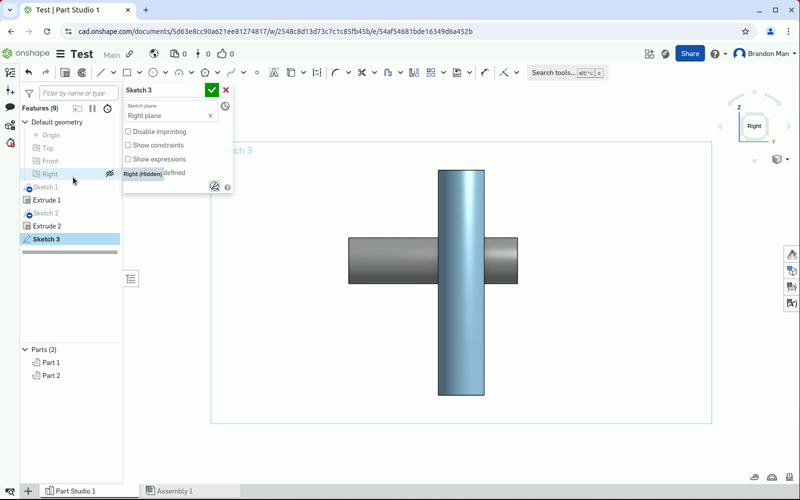
mouse_move(73, 352)
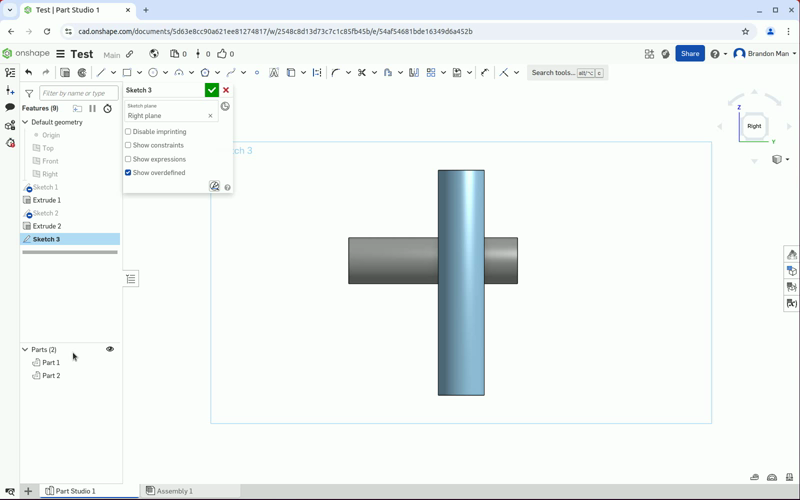
key(y)
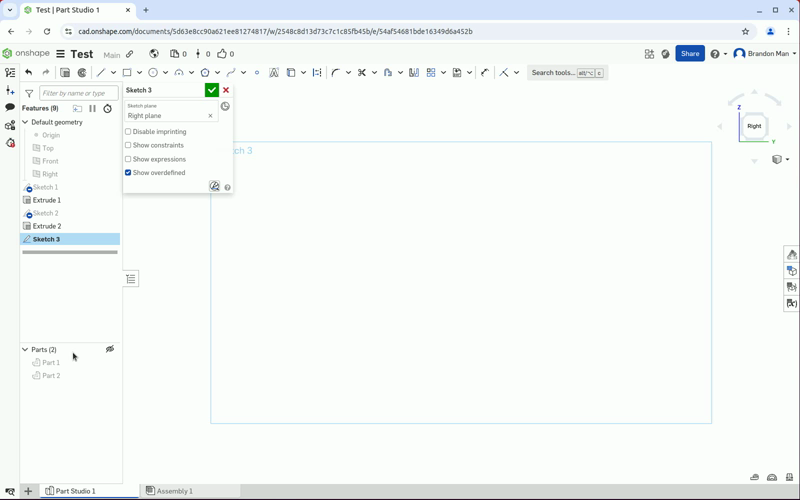
key(c)
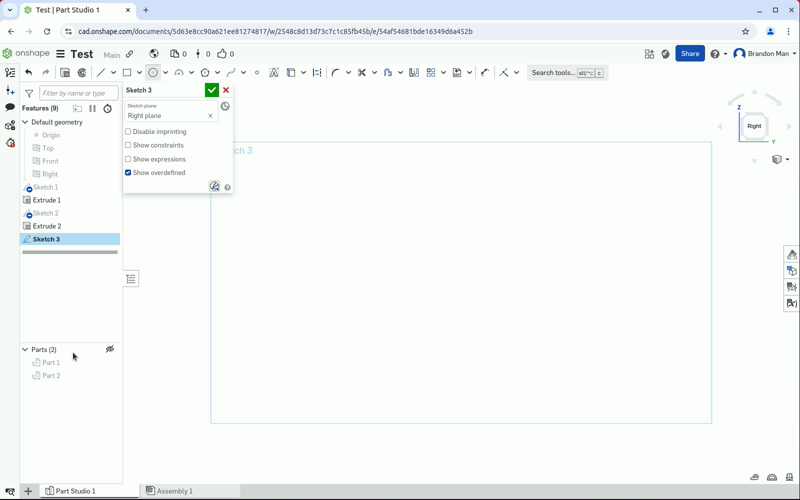
key_down(shift)
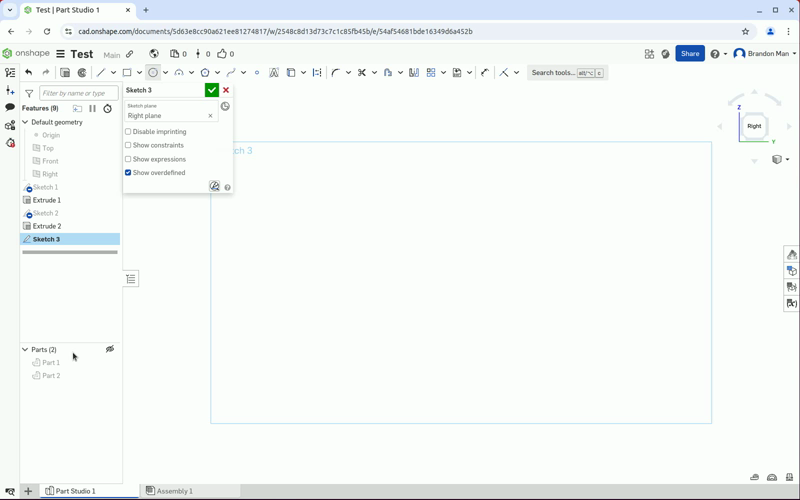
mouse_move(505, 305)
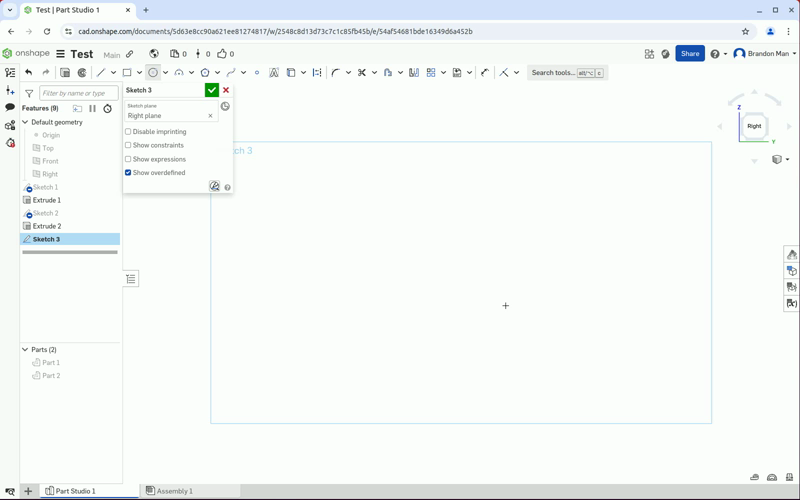
click(505, 305)
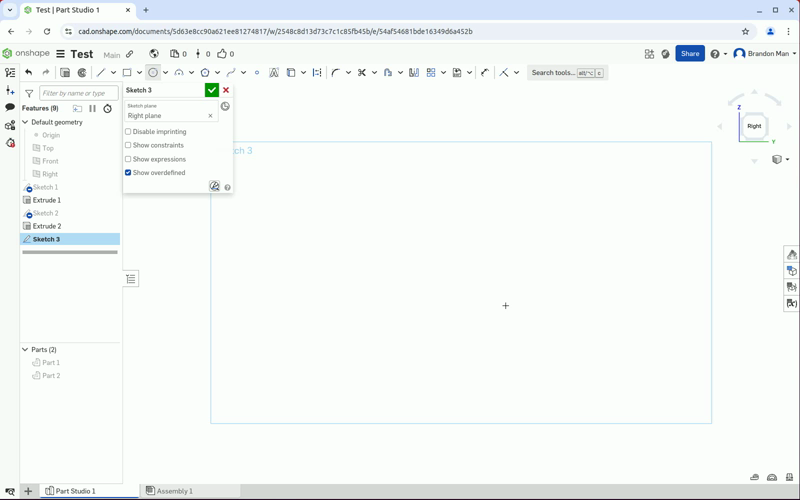
key_up(shift)
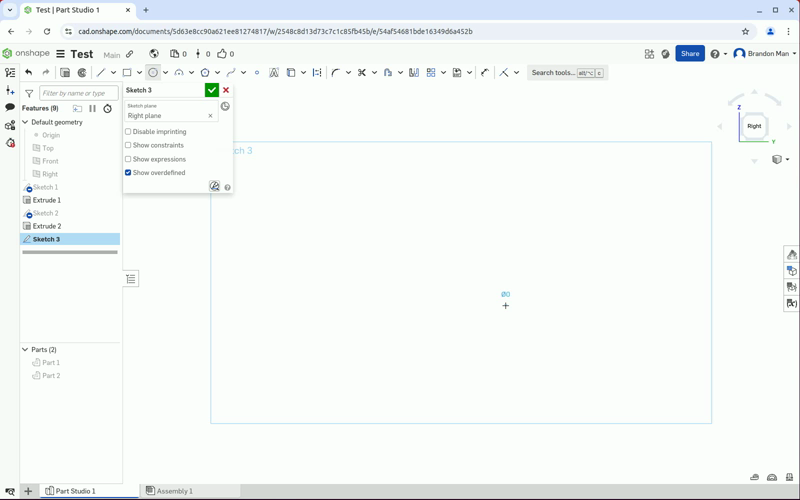
mouse_move(528, 305)
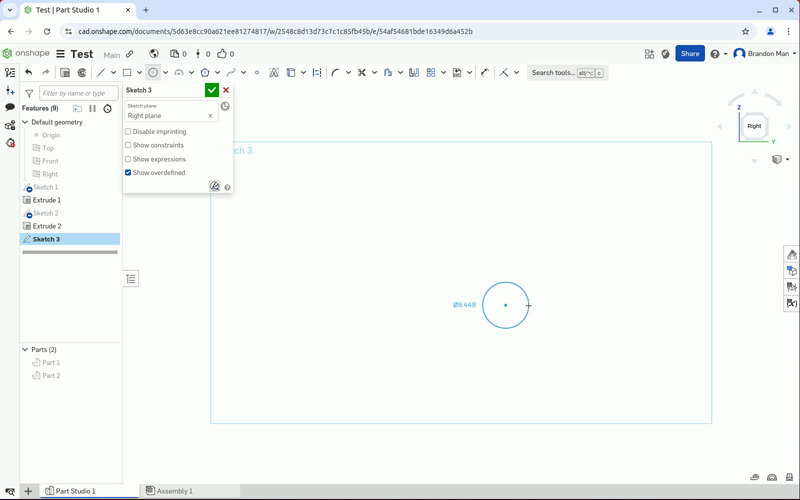
click(528, 305)
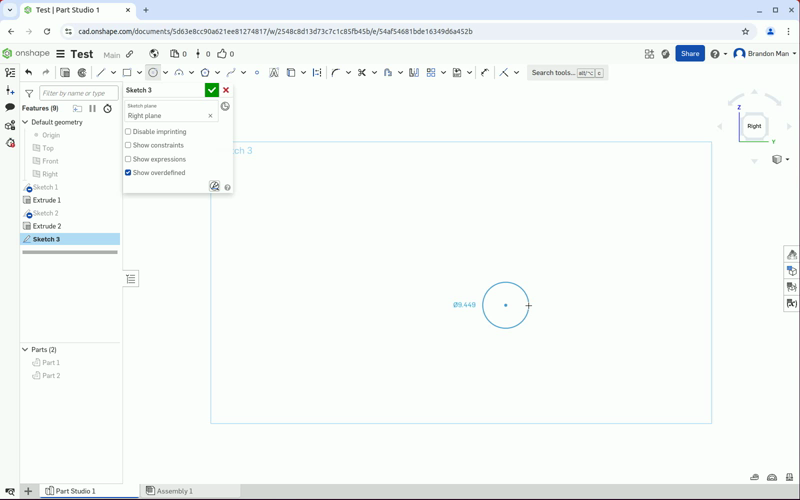
key(esc)
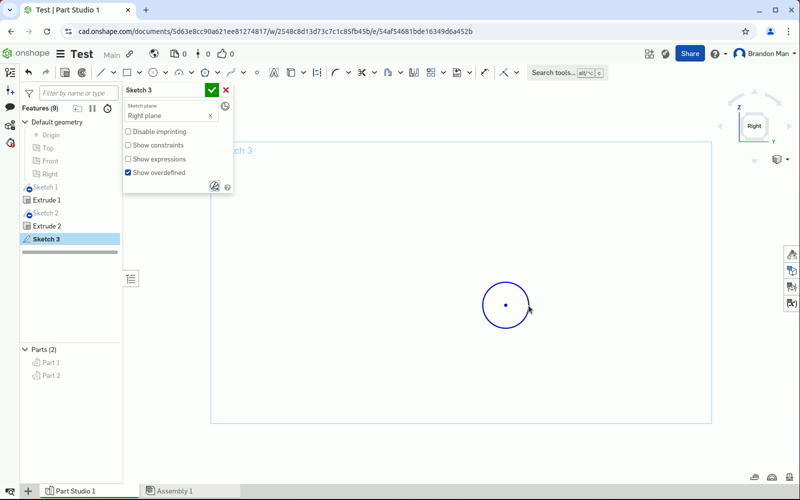
mouse_move(491, 320)
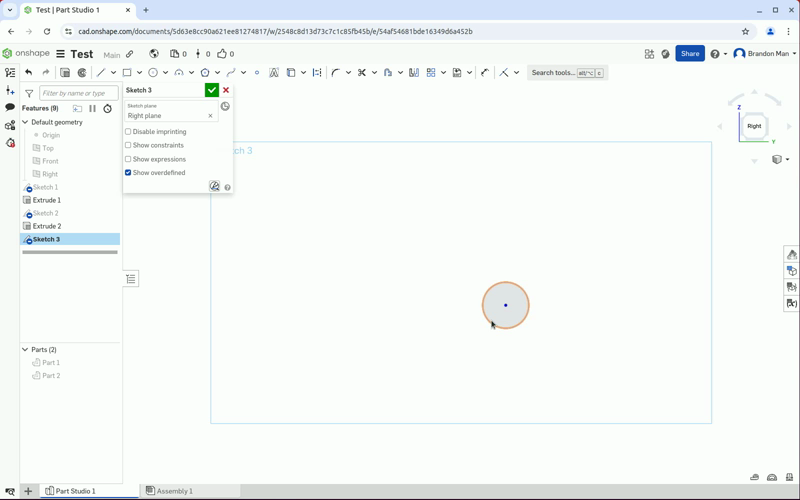
scroll(6)
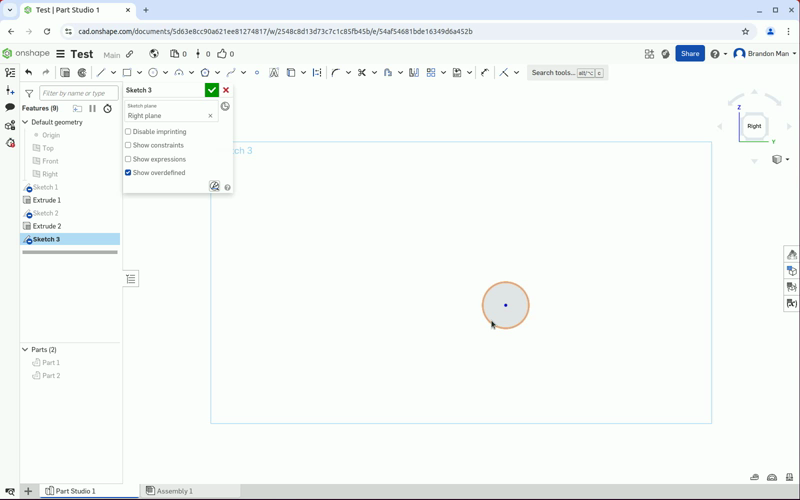
scroll(6)
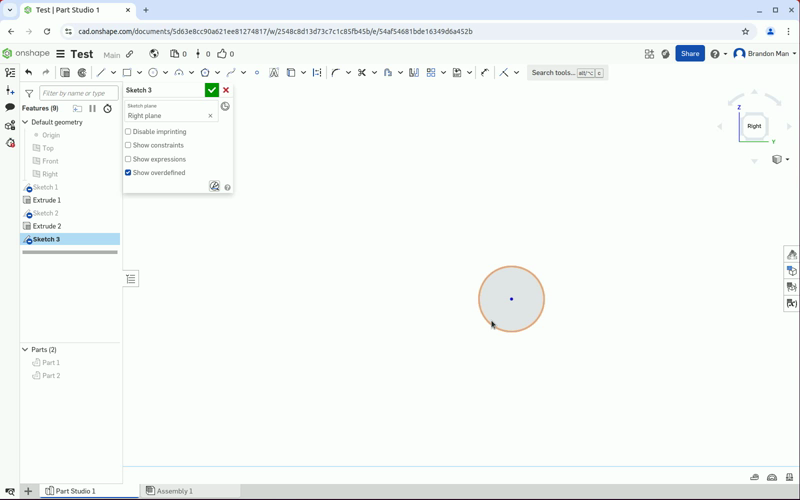
scroll(6)
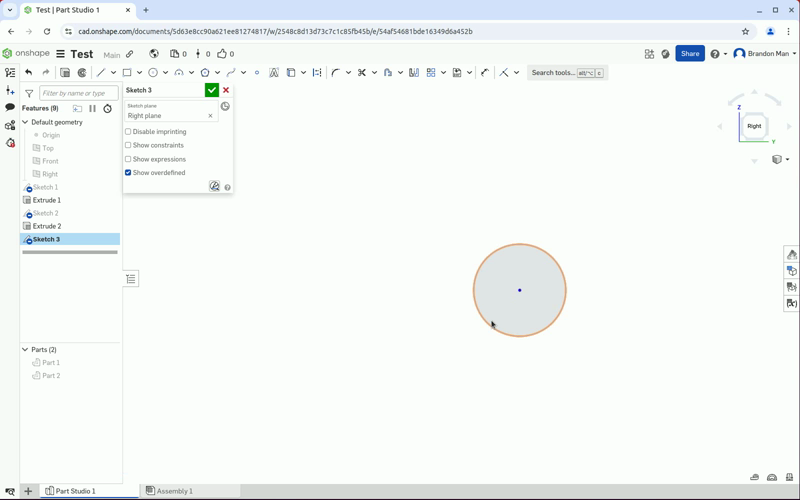
scroll(6)
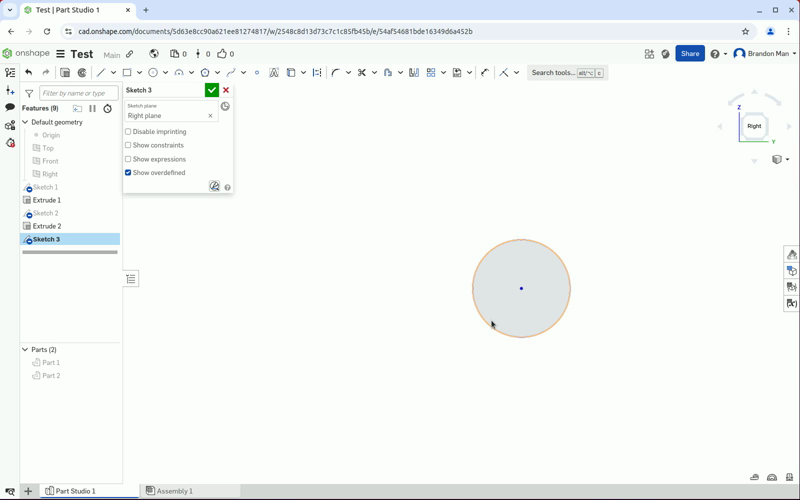
scroll(6)
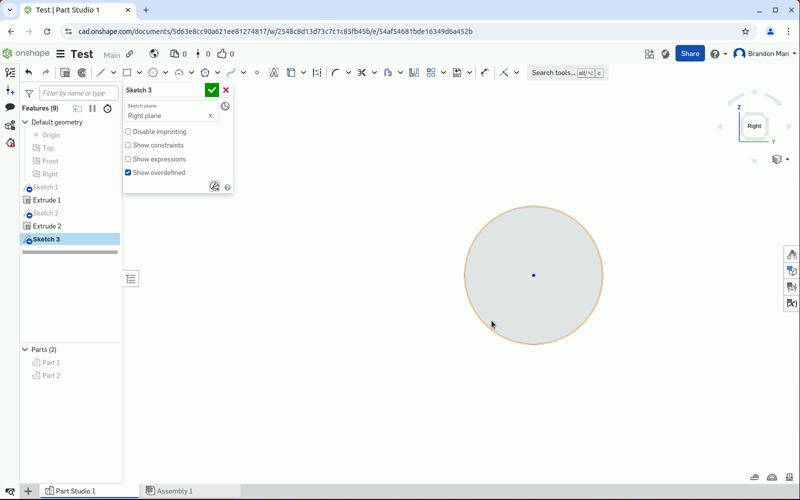
scroll(6)
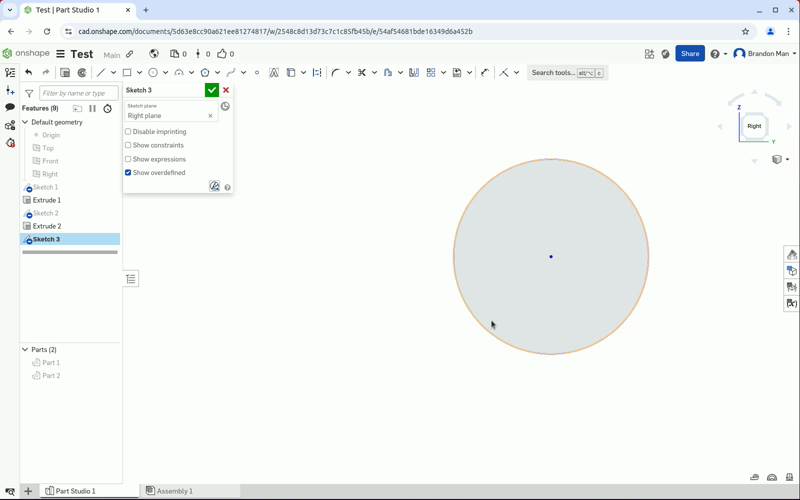
scroll(6)
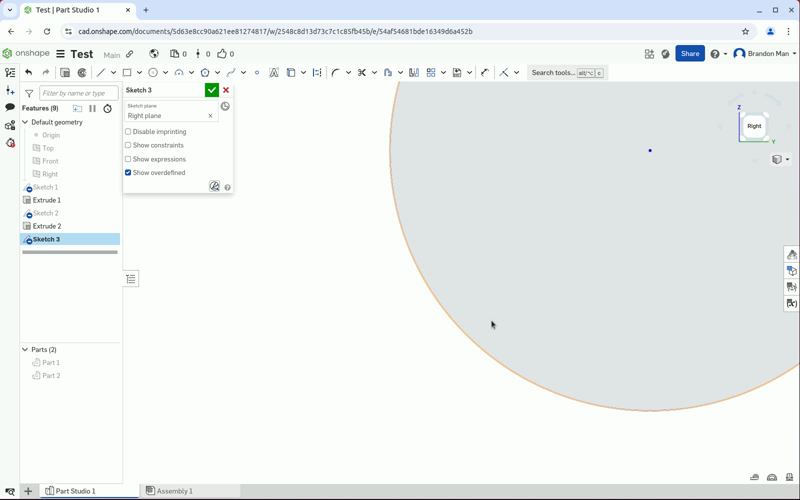
click(491, 320)
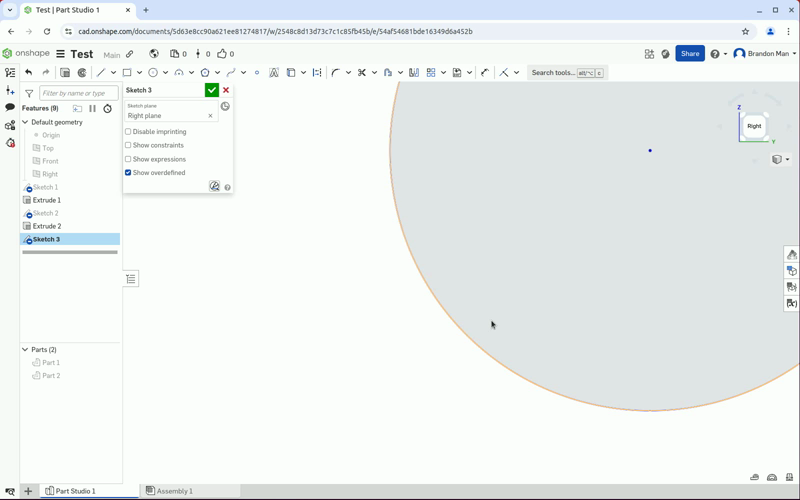
scroll(-6)
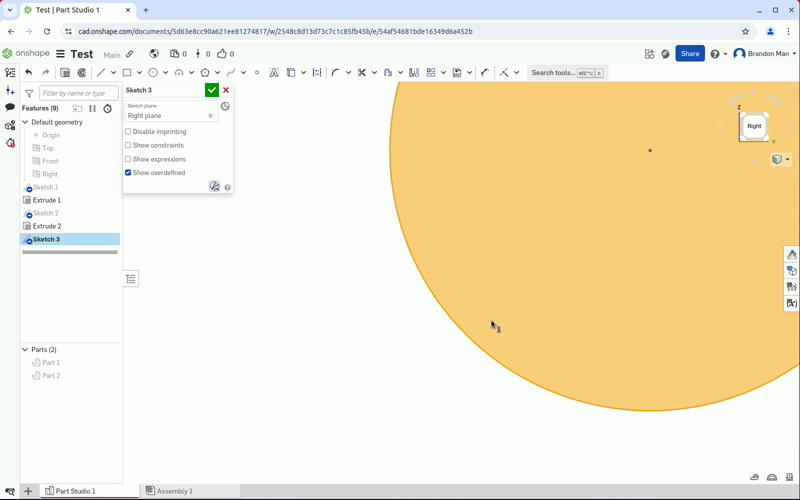
scroll(-6)
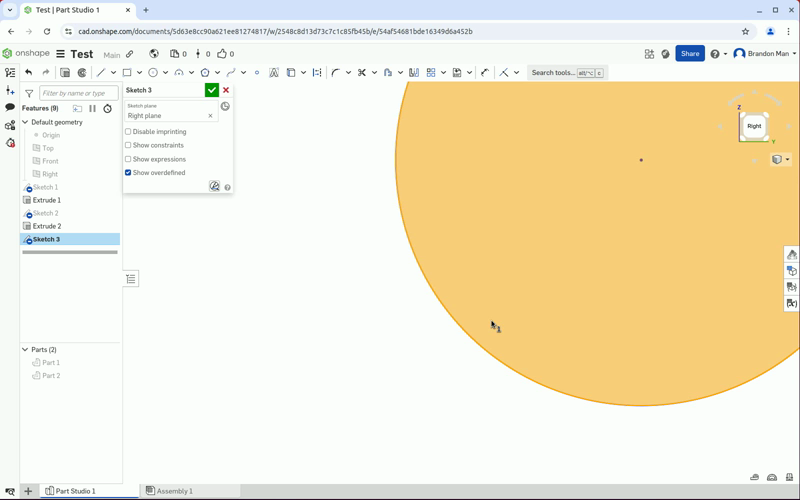
scroll(-6)
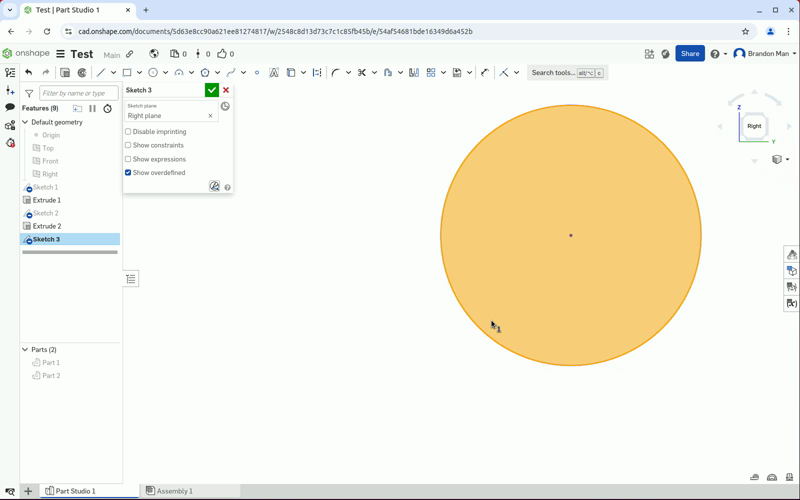
scroll(-6)
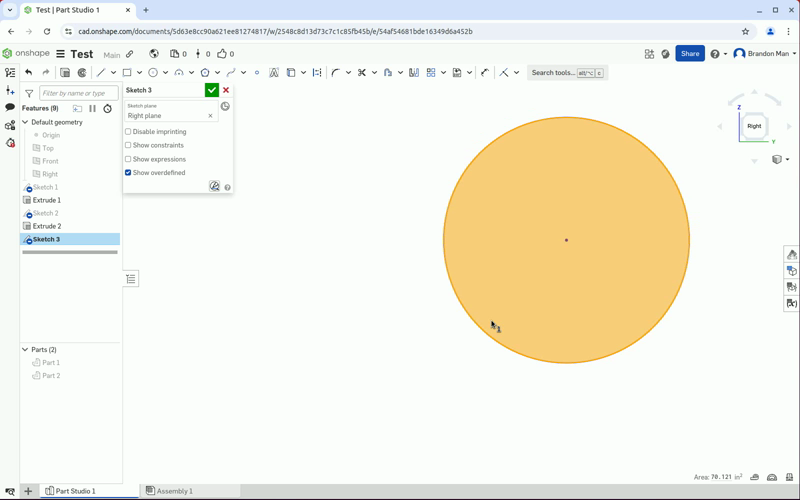
scroll(-6)
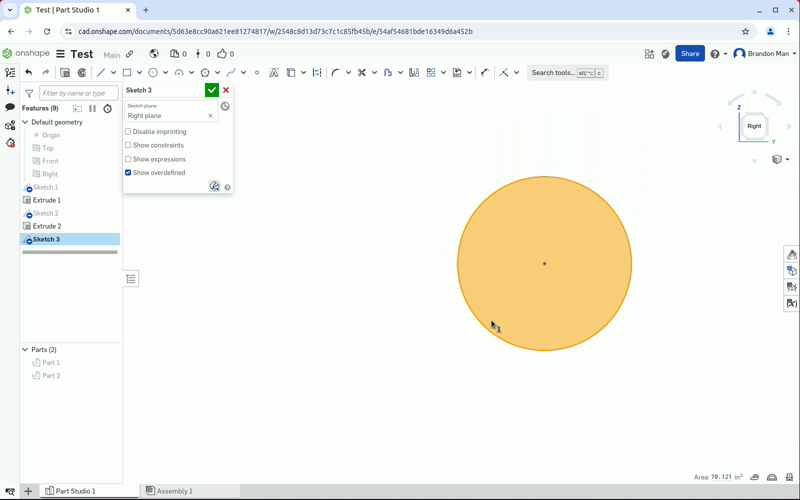
scroll(-6)
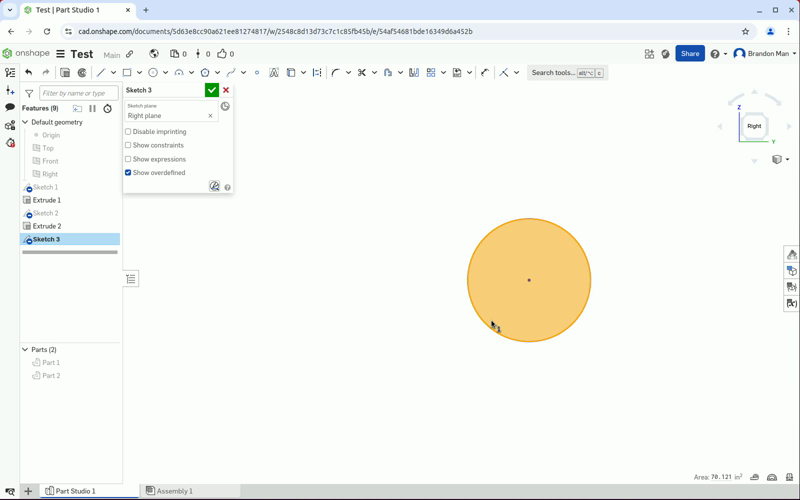
scroll(-6)
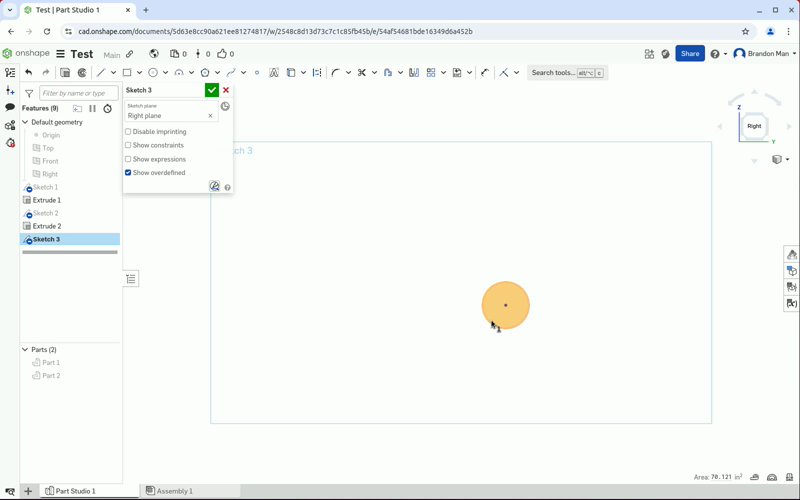
mouse_move(73, 352)
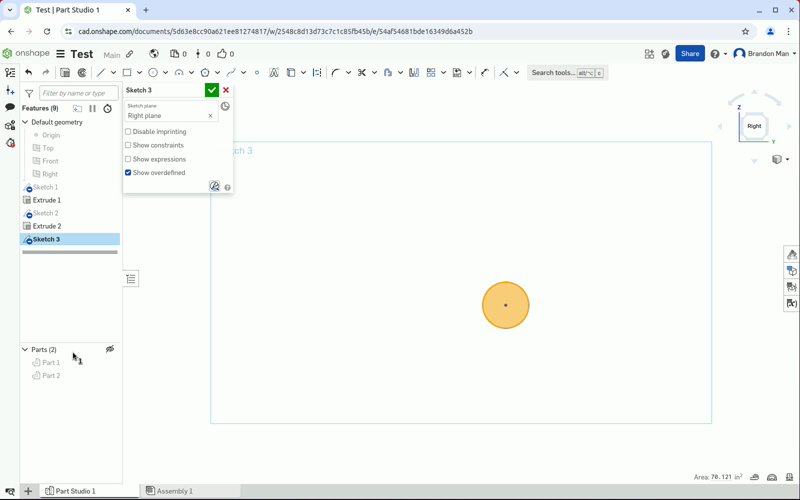
key(shift+y)
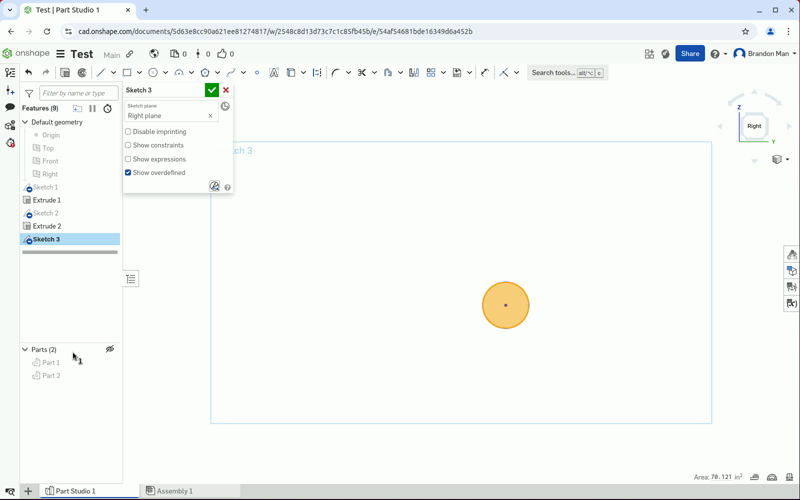
key(shift+e)
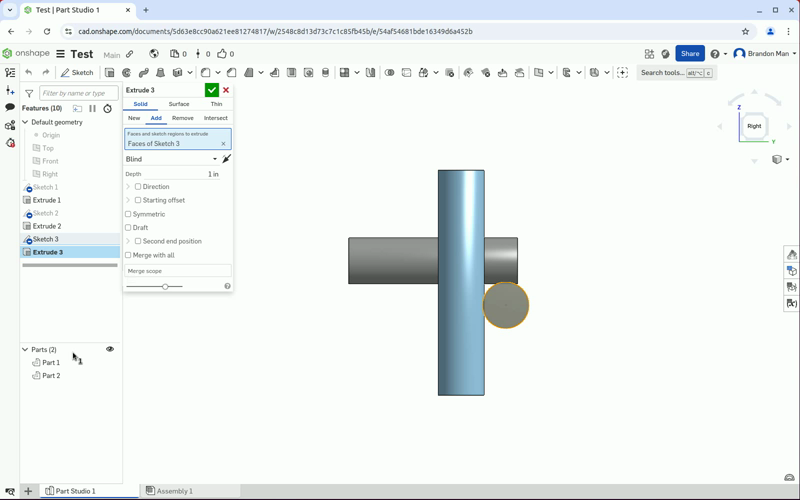
mouse_move(143, 106)
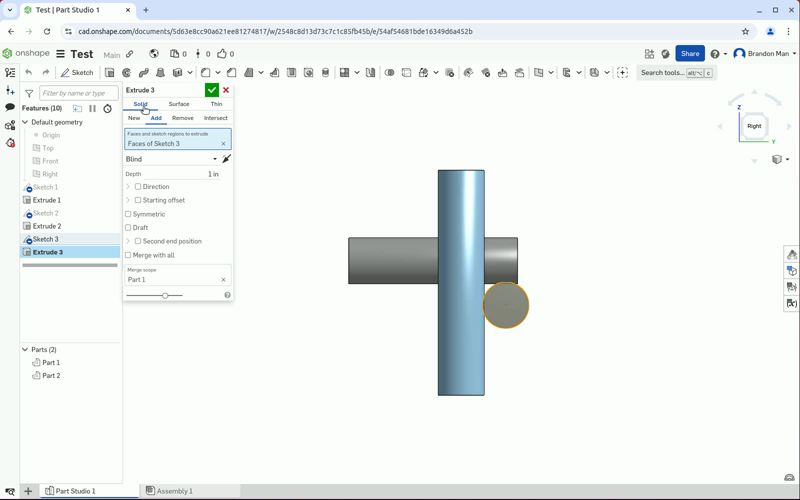
click(143, 106)
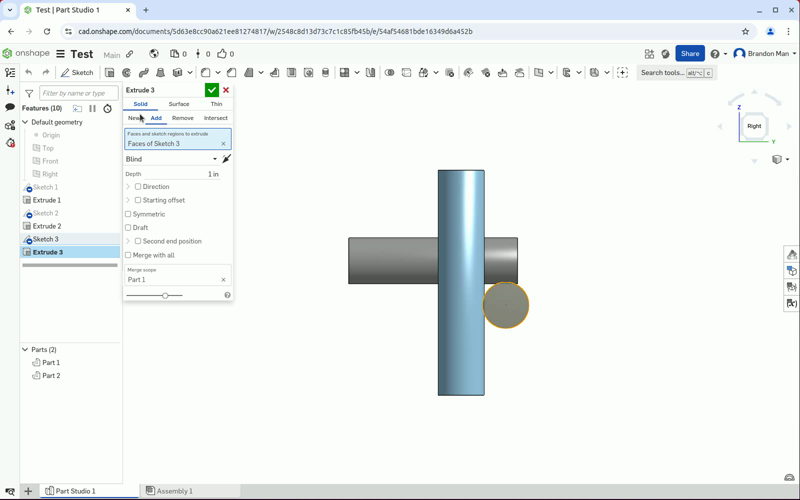
mouse_move(137, 120)
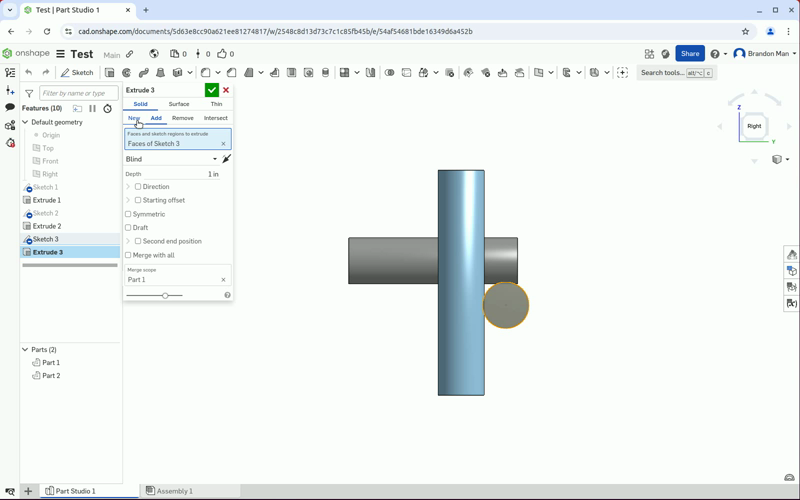
click(137, 120)
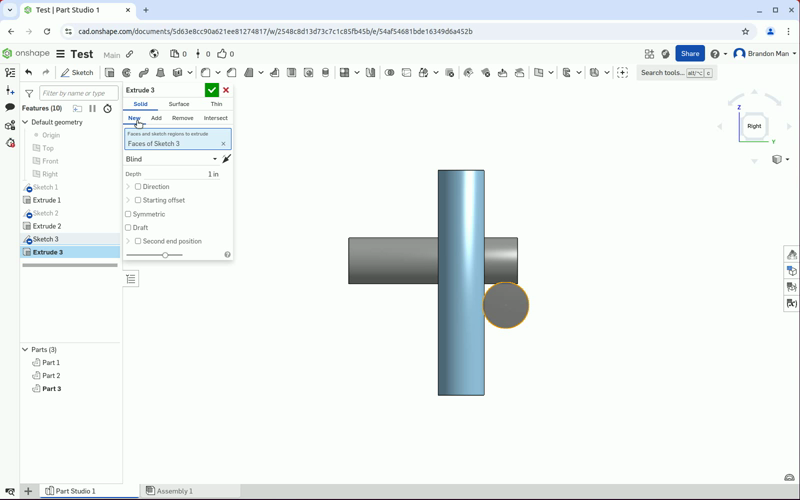
key(tab, 4)
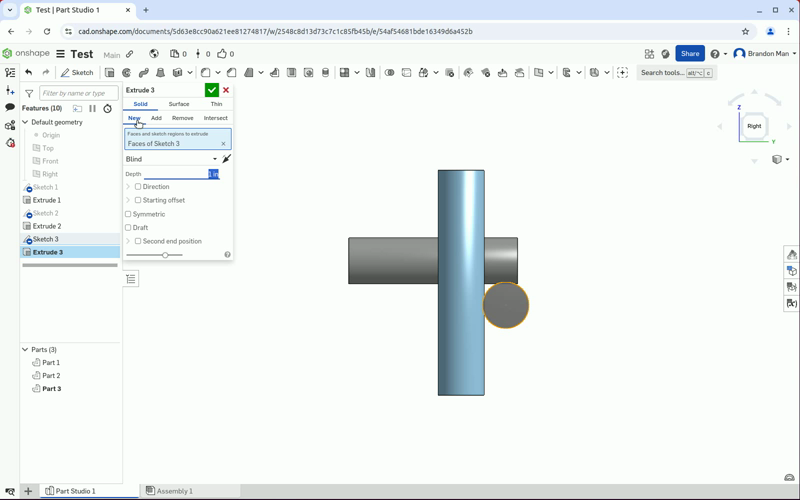
text(23.108)
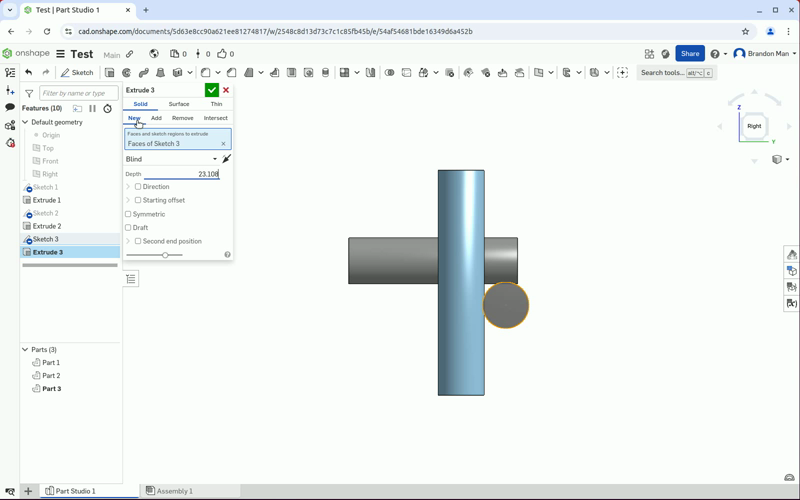
key(tab, 3)
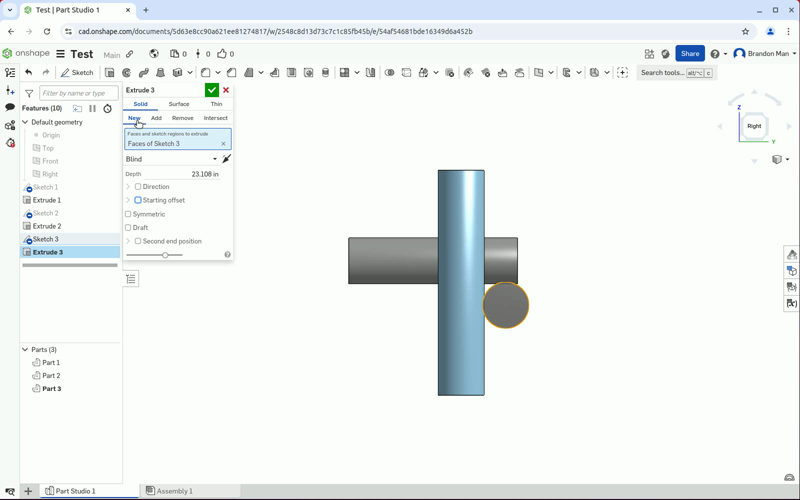
key(tab, 2)
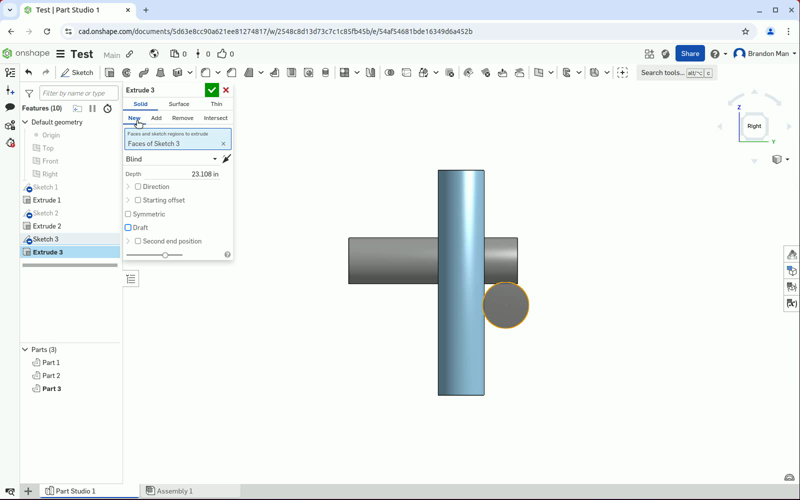
key(space)
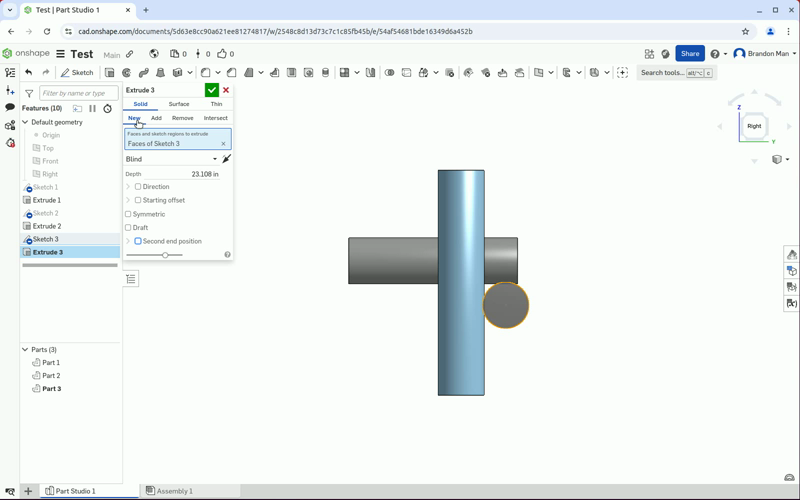
key(tab, 3)
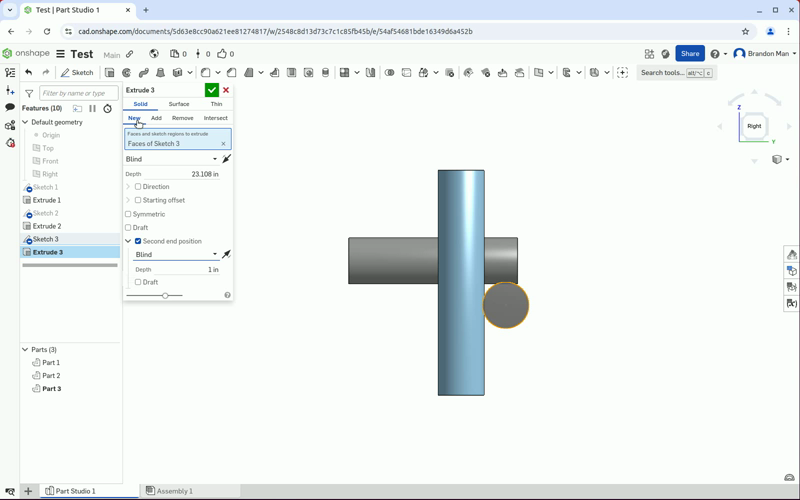
text(11.554)
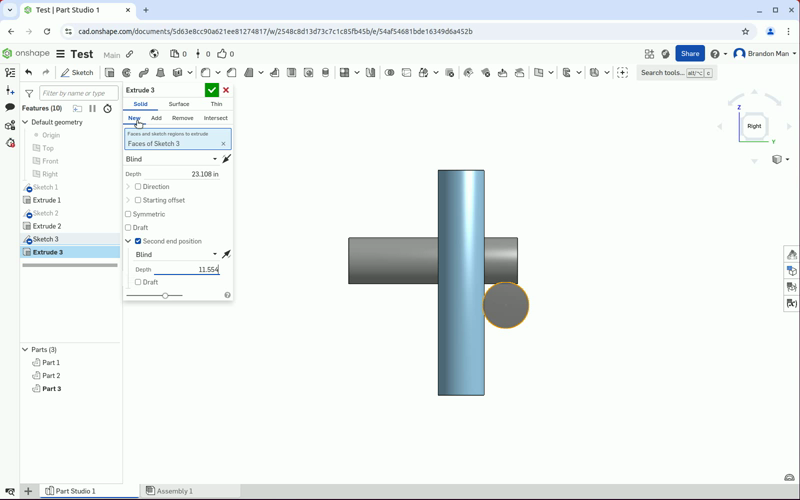
key(enter)
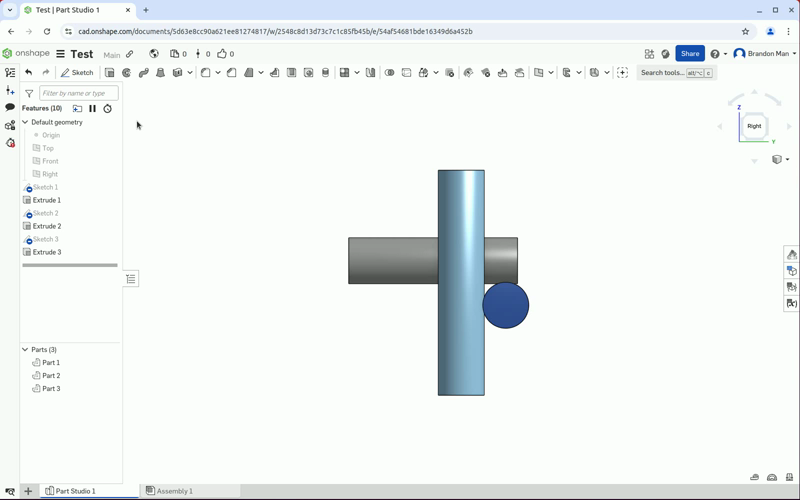
key(shift+h)
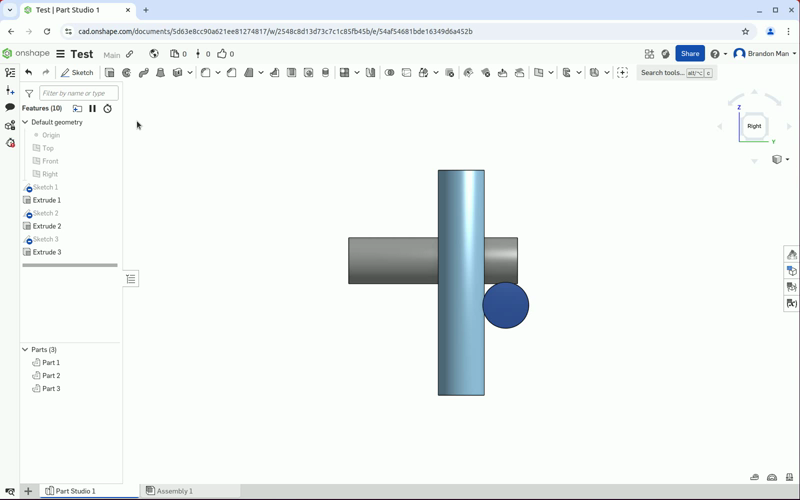
key(shift+h)
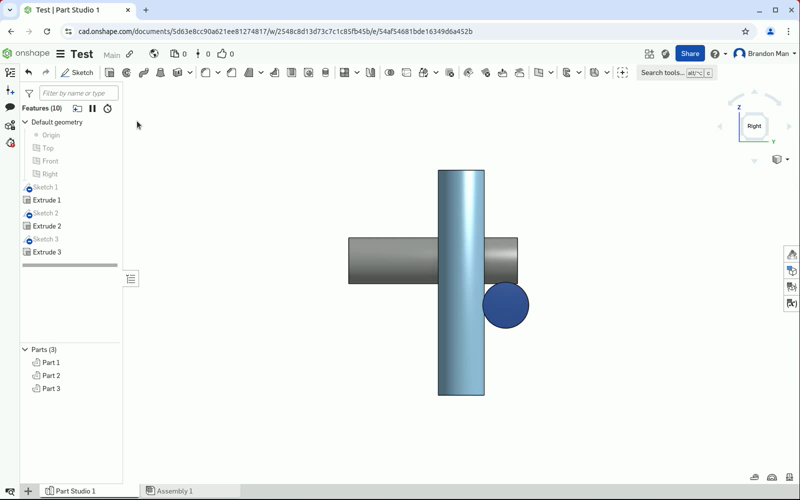
mouse_move(73, 189)
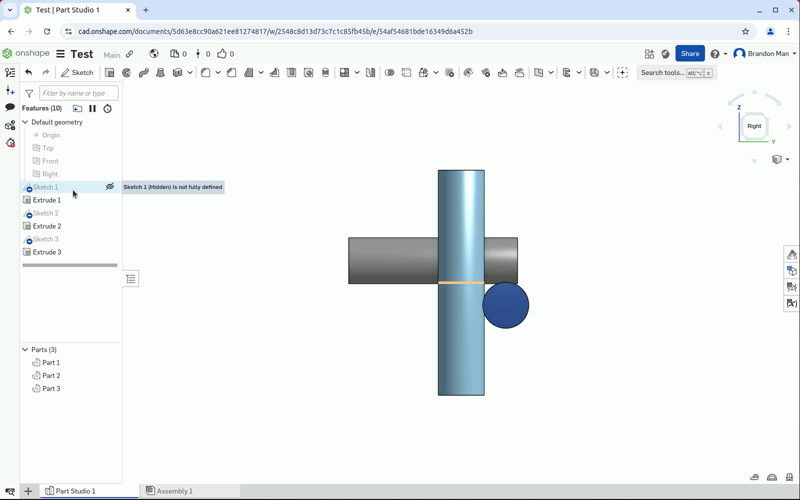
click(73, 189)
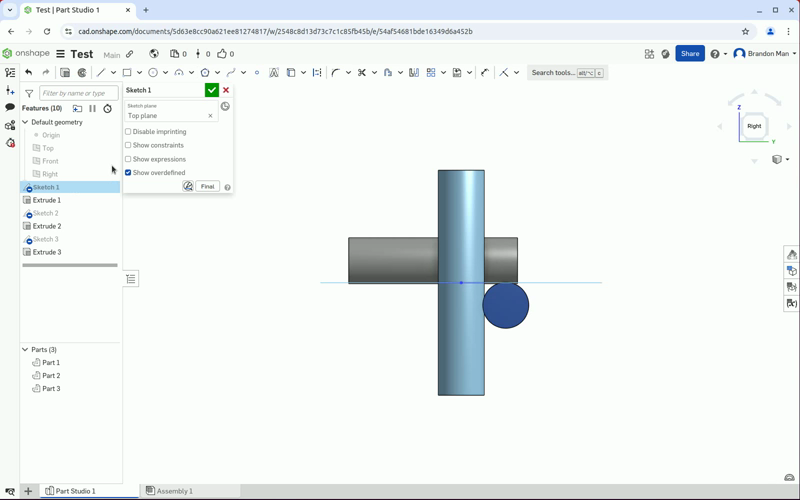
mouse_move(229, 92)
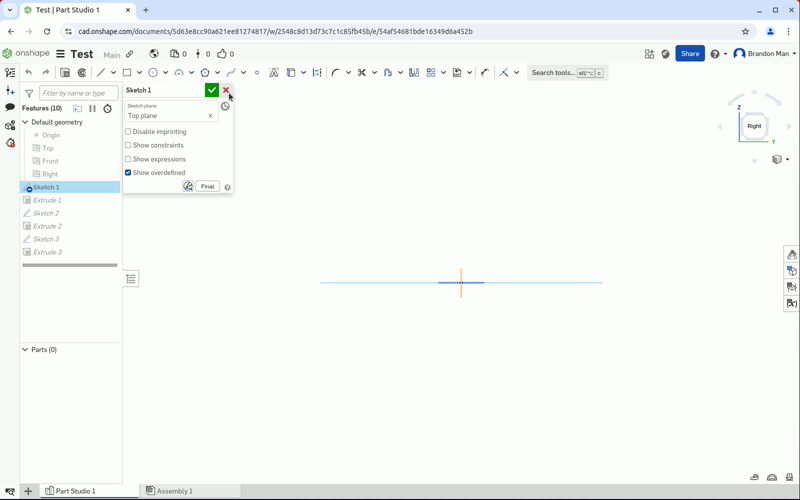
click(229, 92)
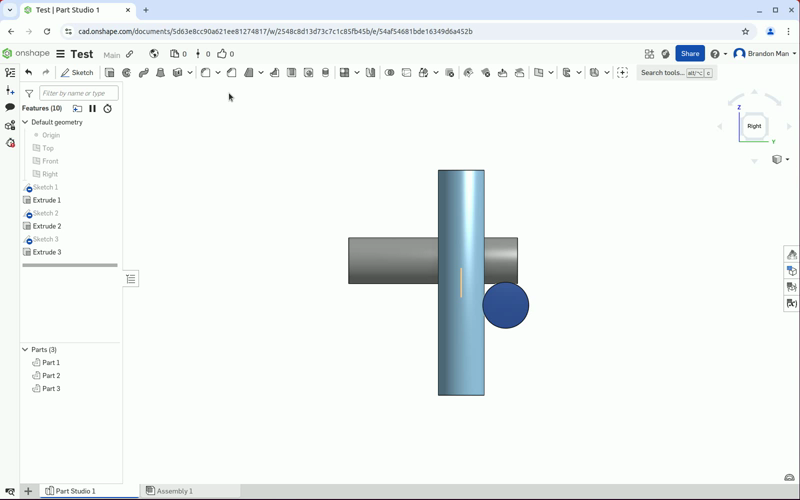
mouse_move(73, 352)
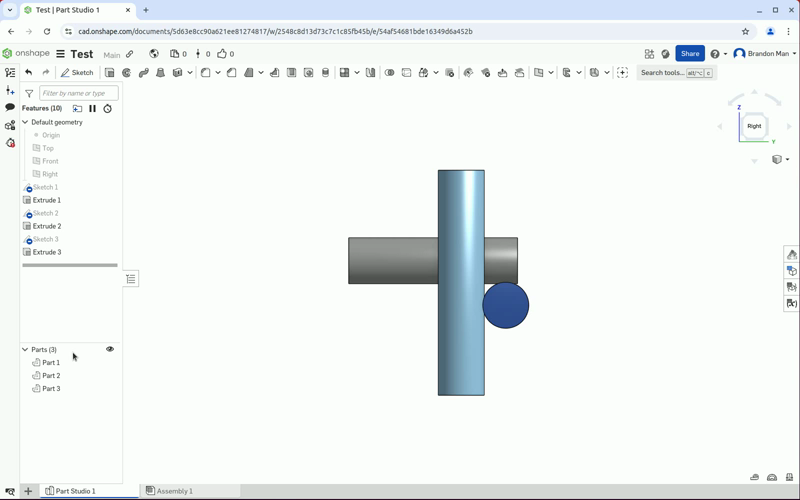
key(y)
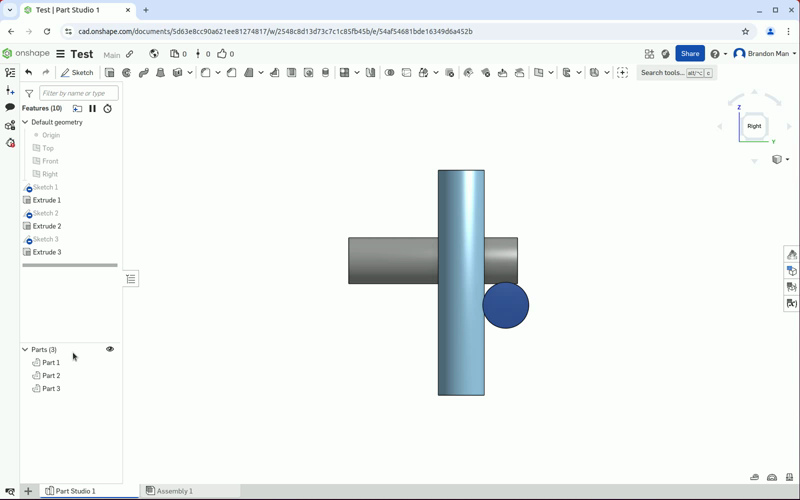
key(shift+p)
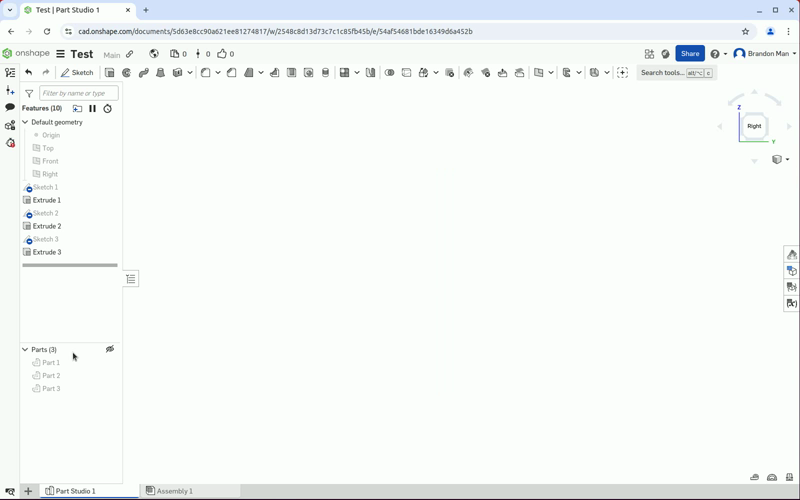
key(space)
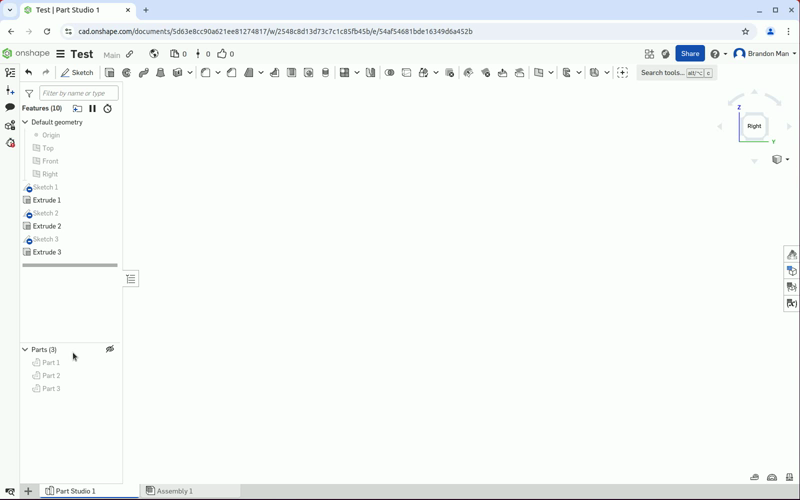
key_down(shift)
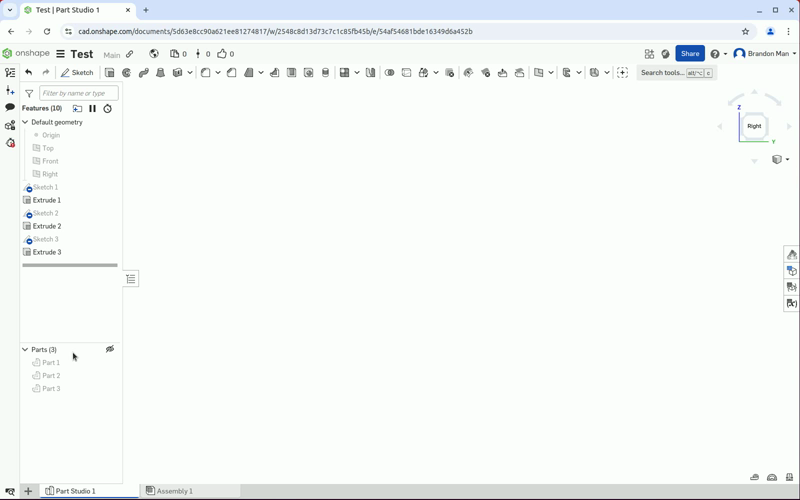
key(right)
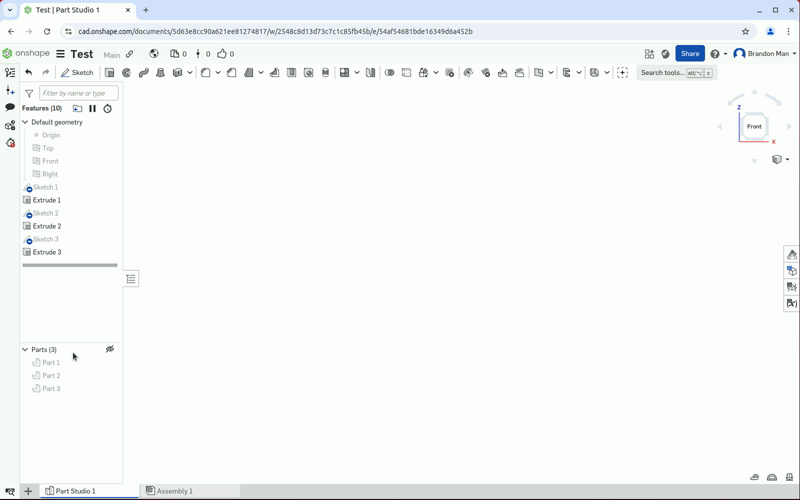
key_up(shift)
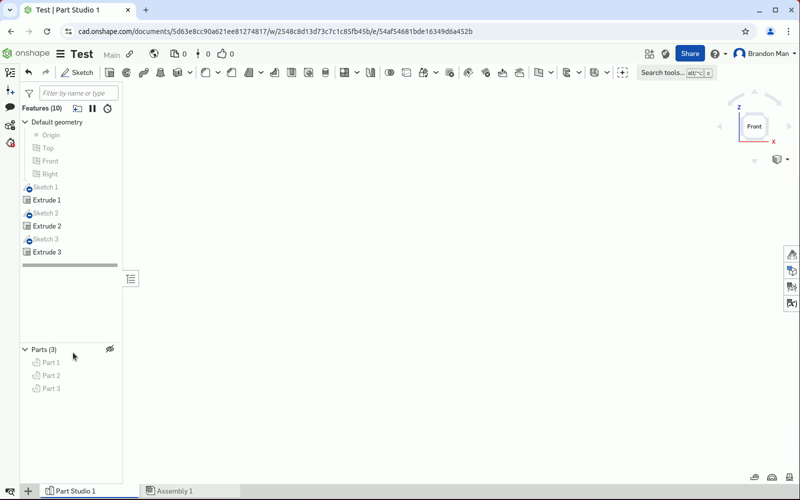
key(space)
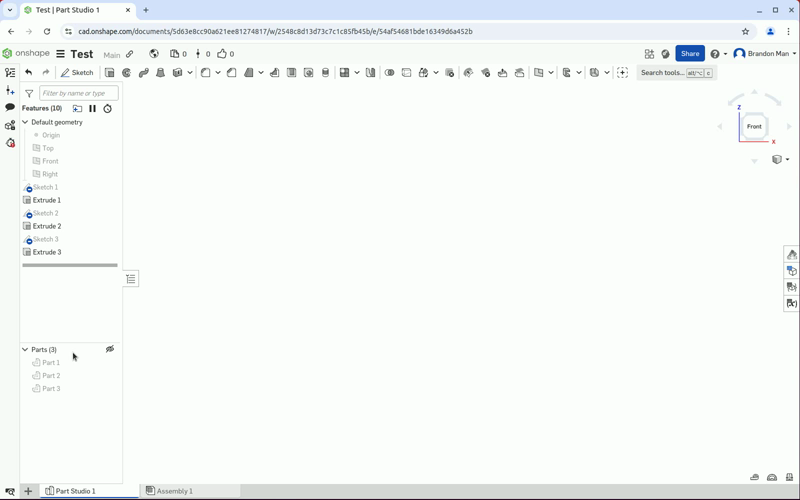
key_down(shift)
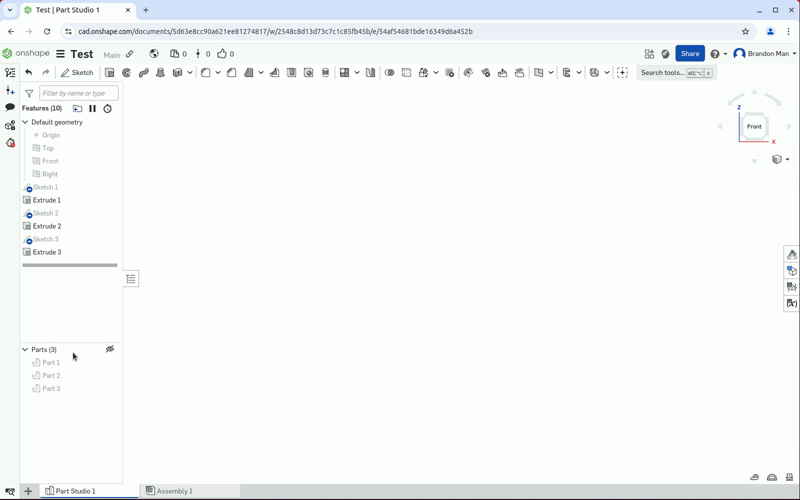
key(down)
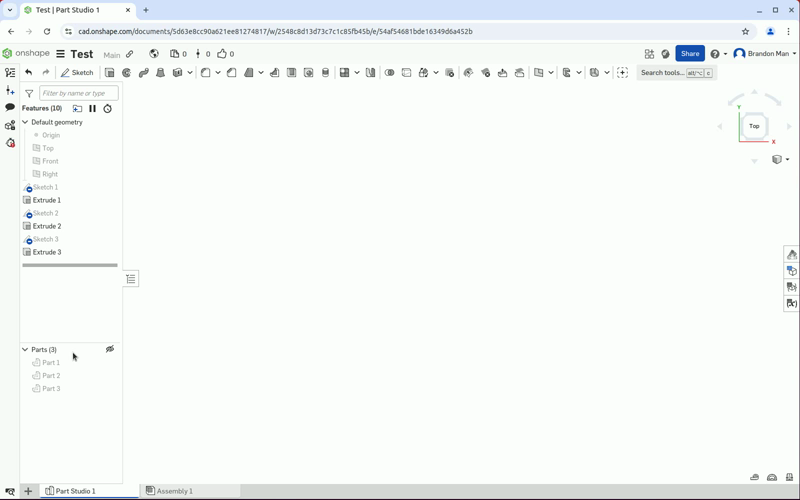
key_up(shift)
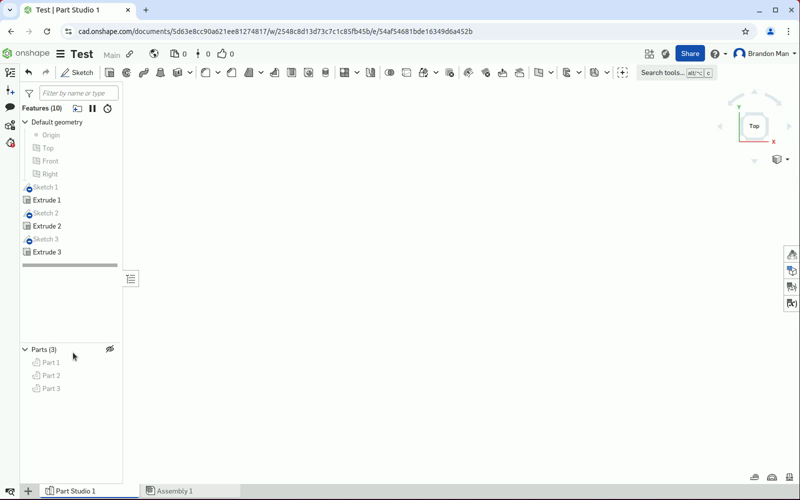
mouse_move(73, 352)
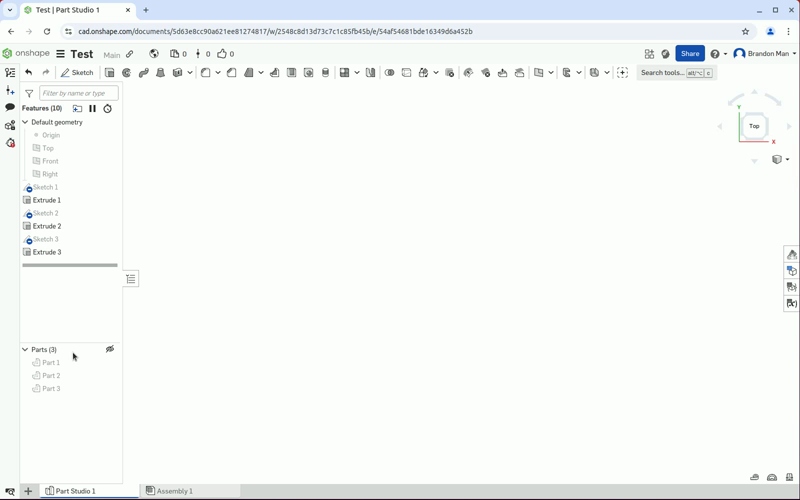
key(shift+y)
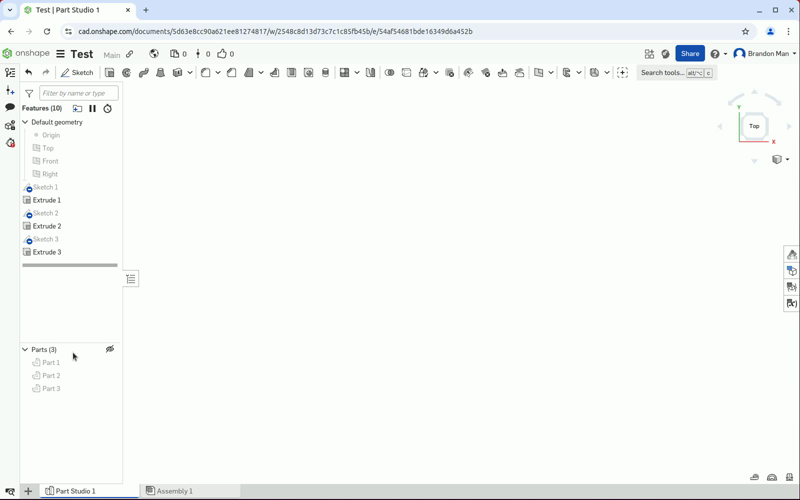
key(shift+s)
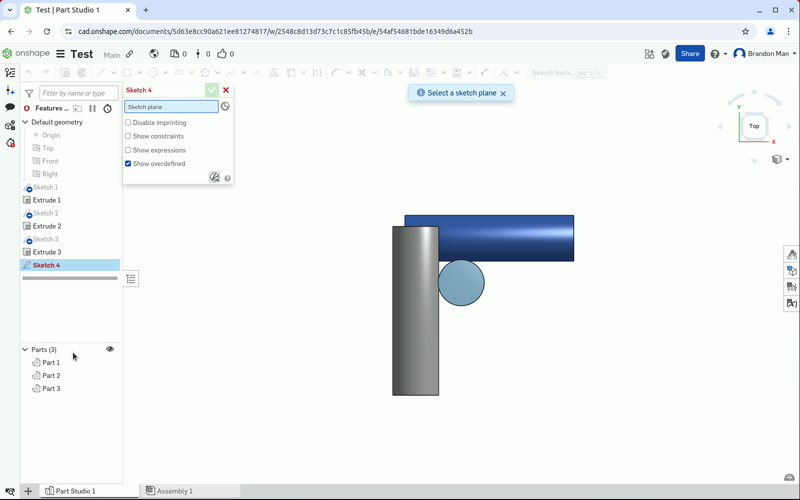
mouse_move(73, 150)
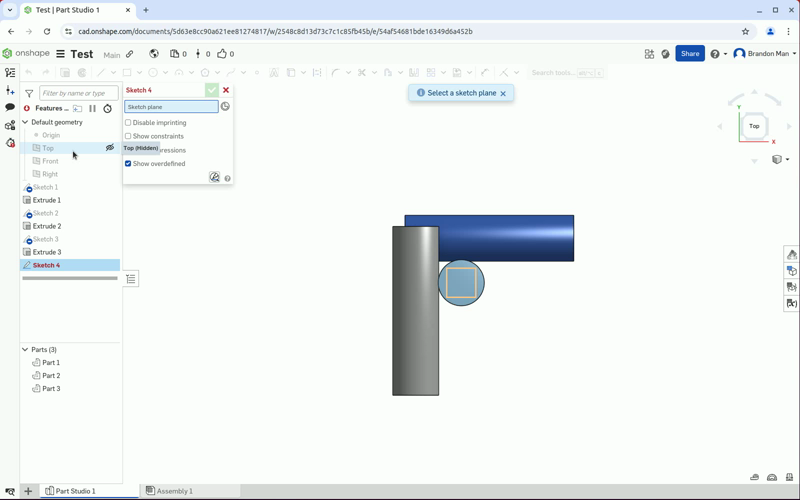
click(73, 150)
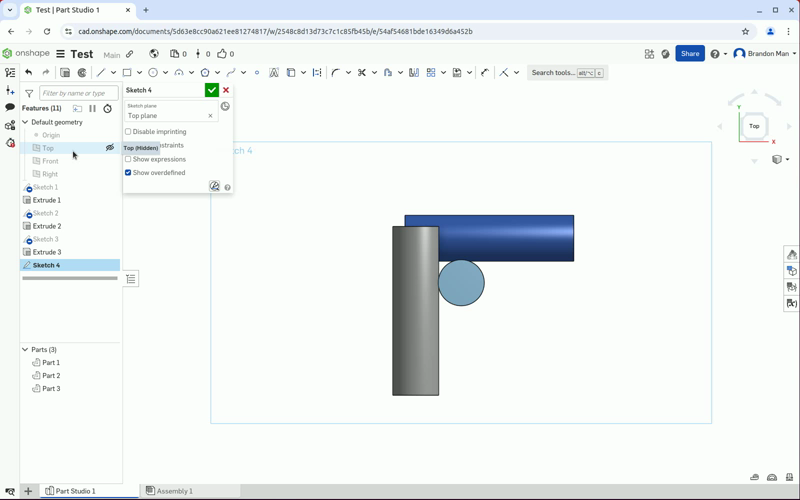
mouse_move(73, 352)
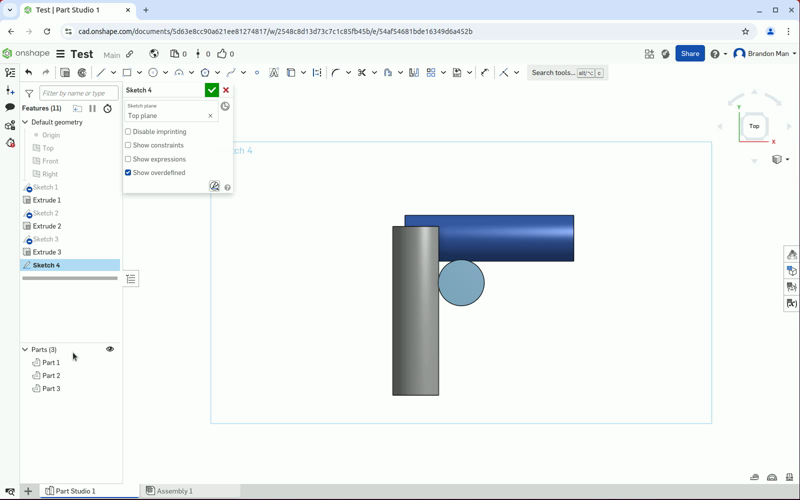
key(y)
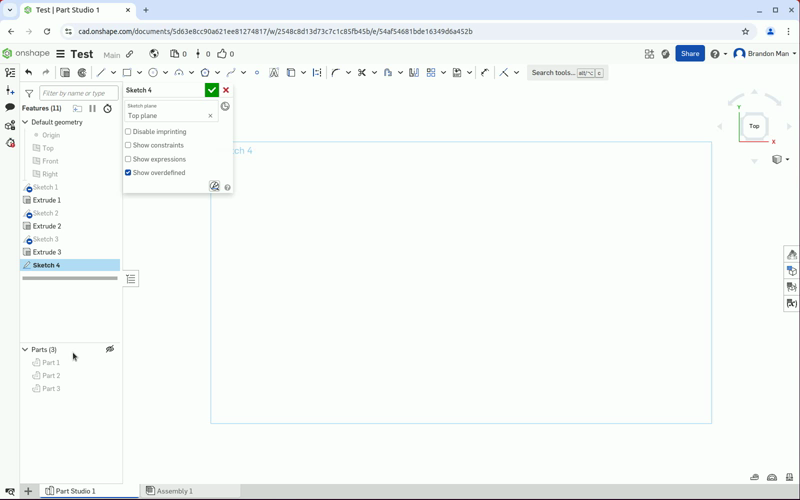
key(l)
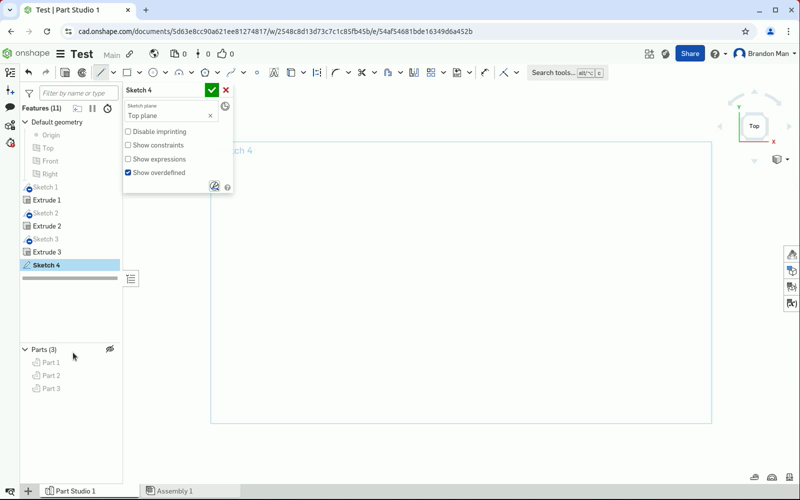
key_down(shift)
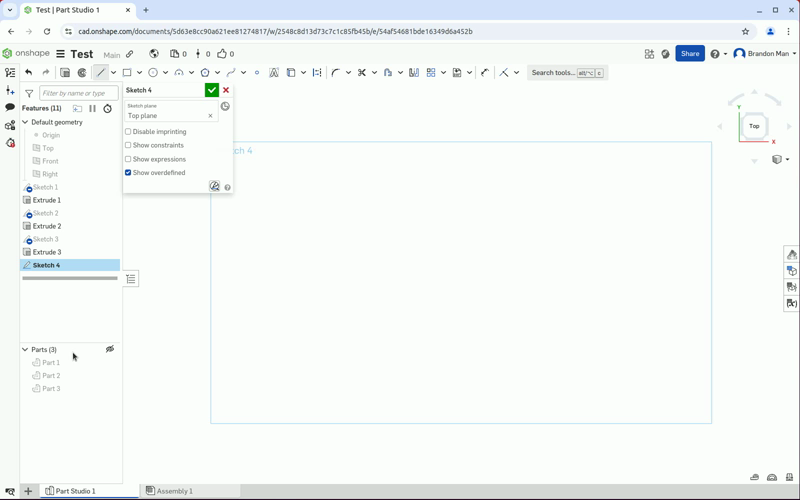
mouse_move(438, 395)
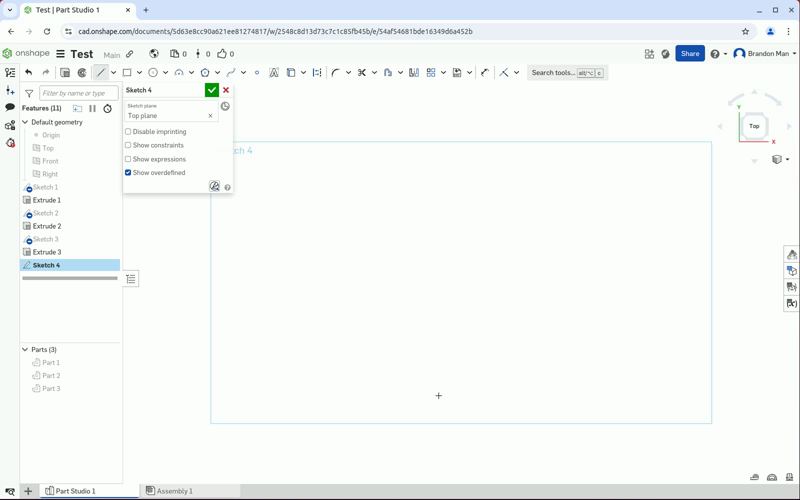
click(438, 395)
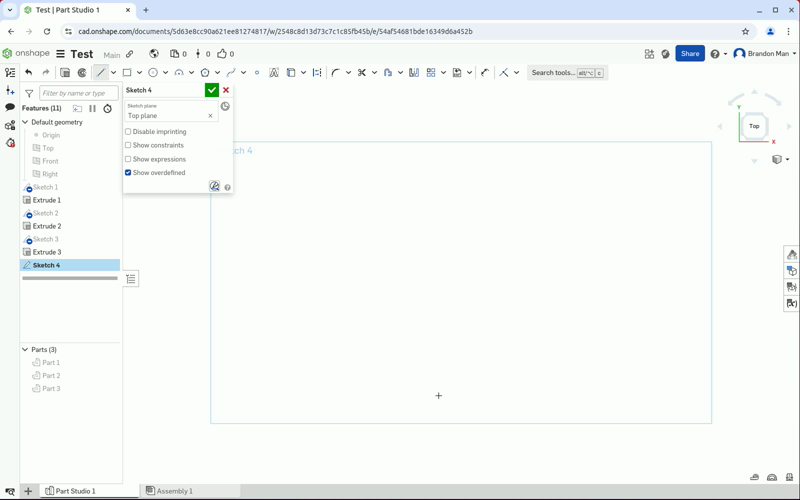
key_up(shift)
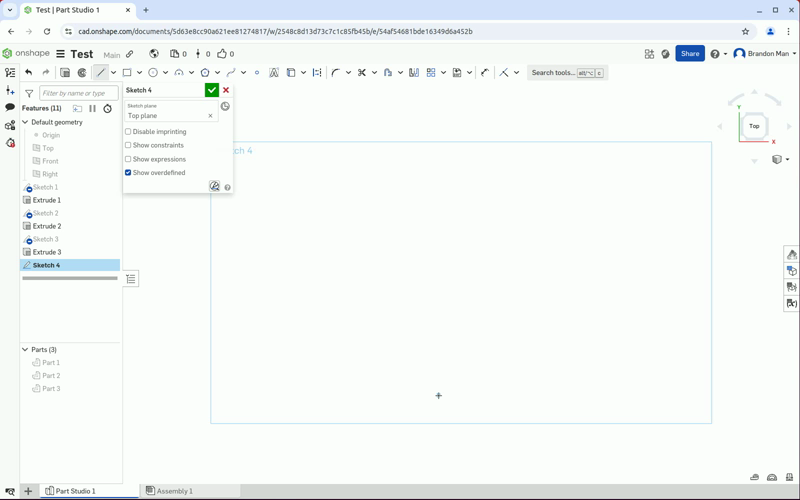
key_down(shift)
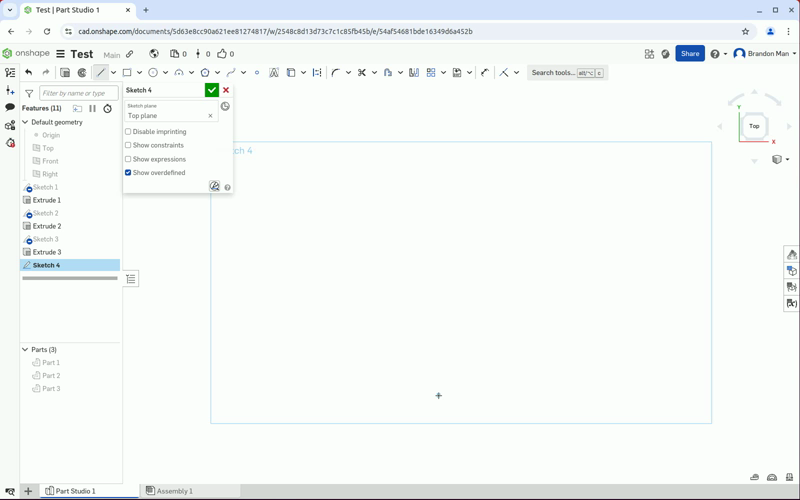
mouse_move(573, 261)
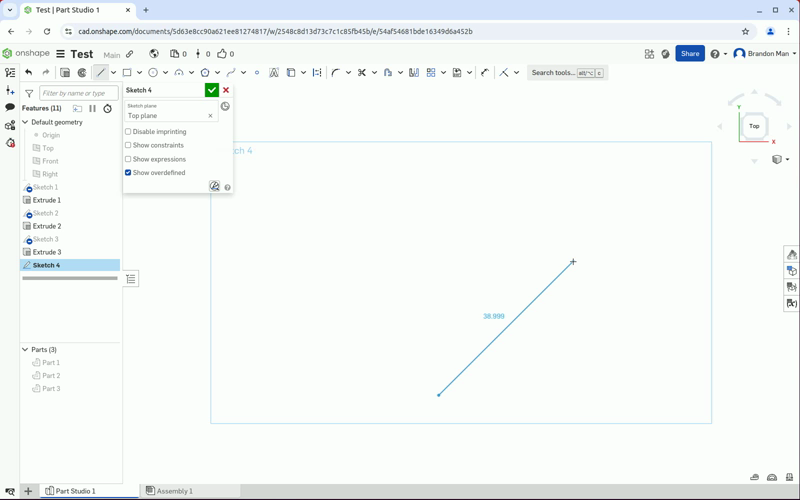
click(573, 261)
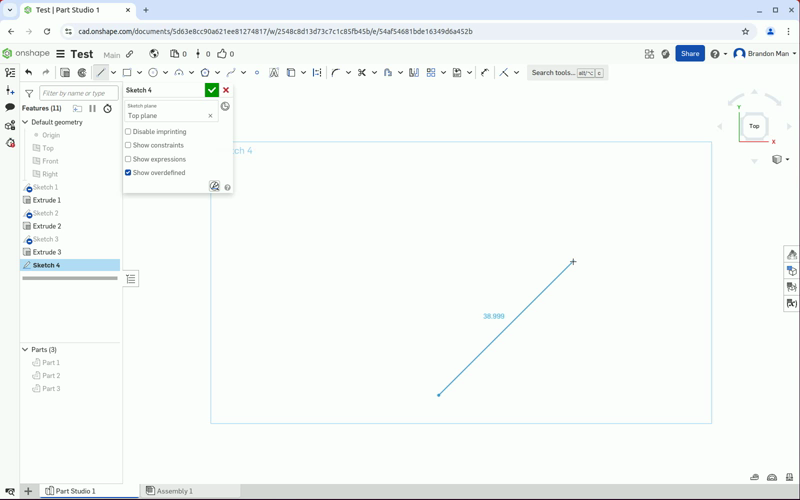
key_up(shift)
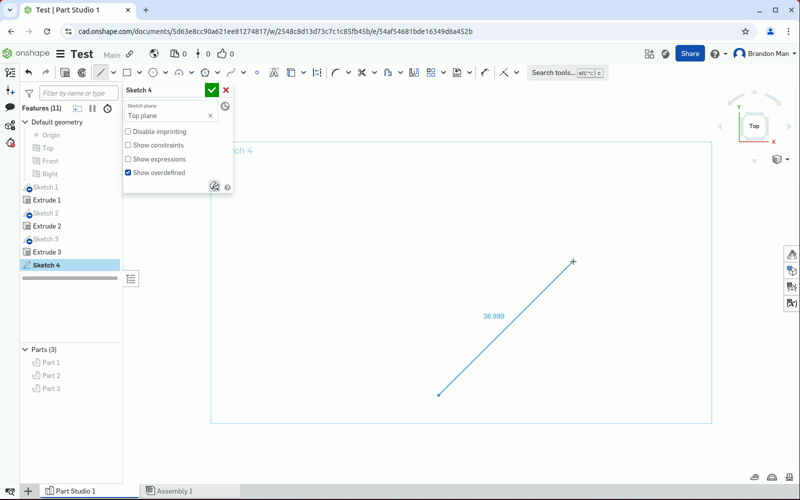
key_down(shift)
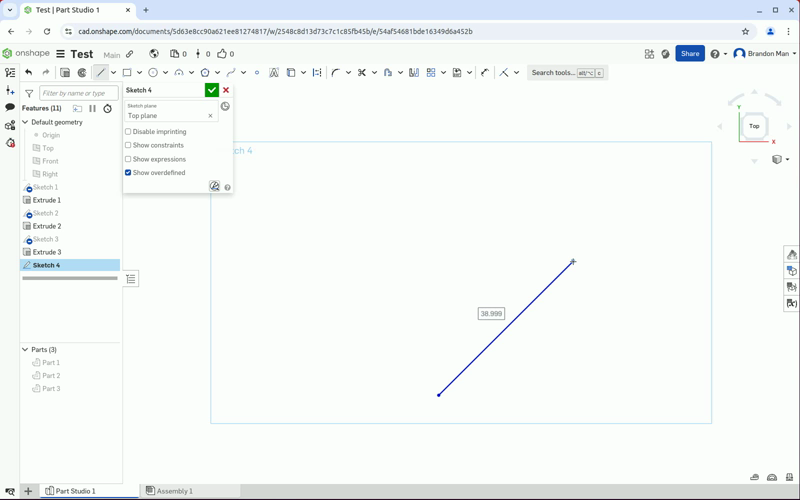
mouse_move(589, 261)
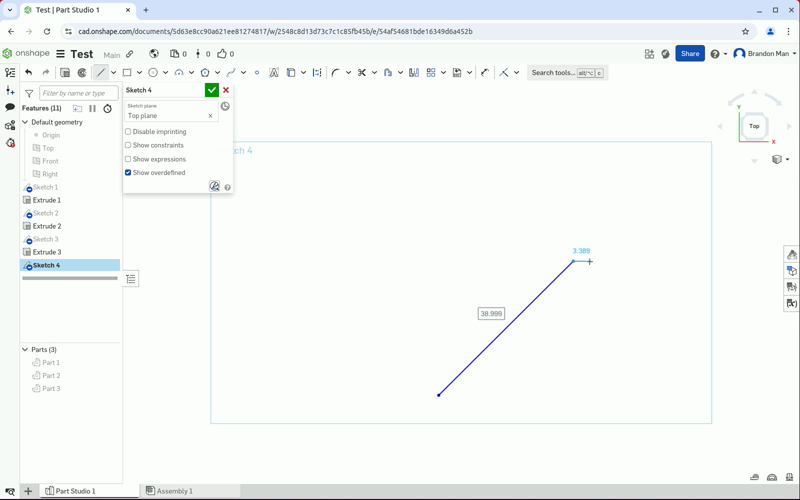
mouse_move(515, 261)
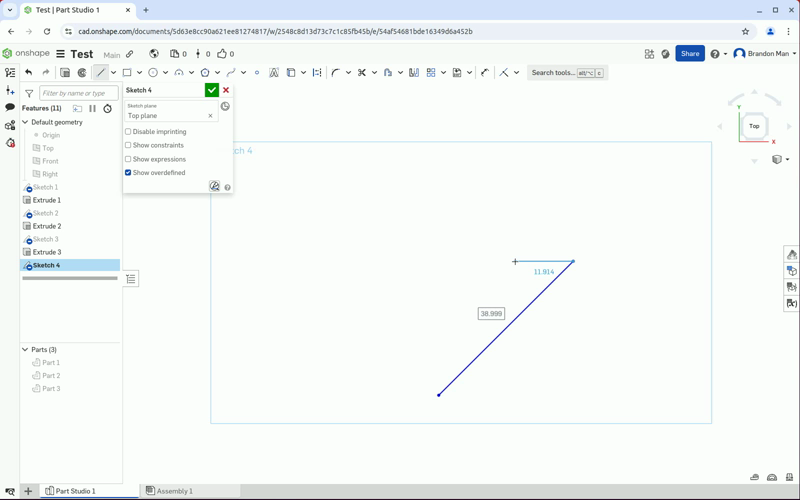
click(515, 261)
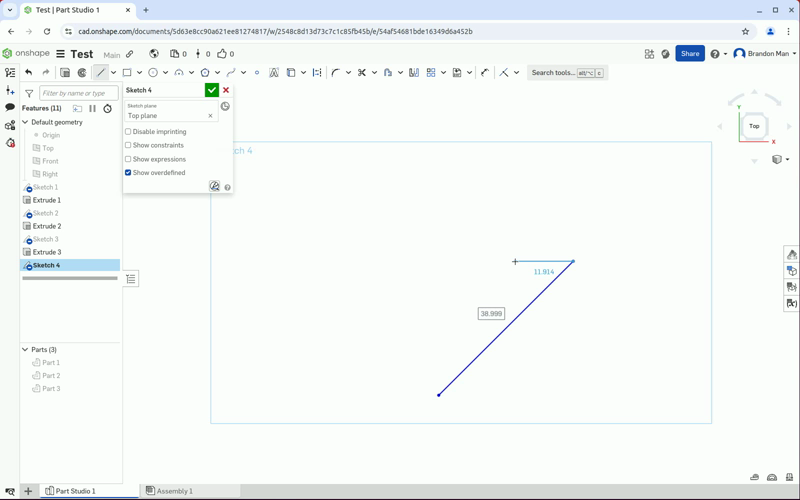
key_up(shift)
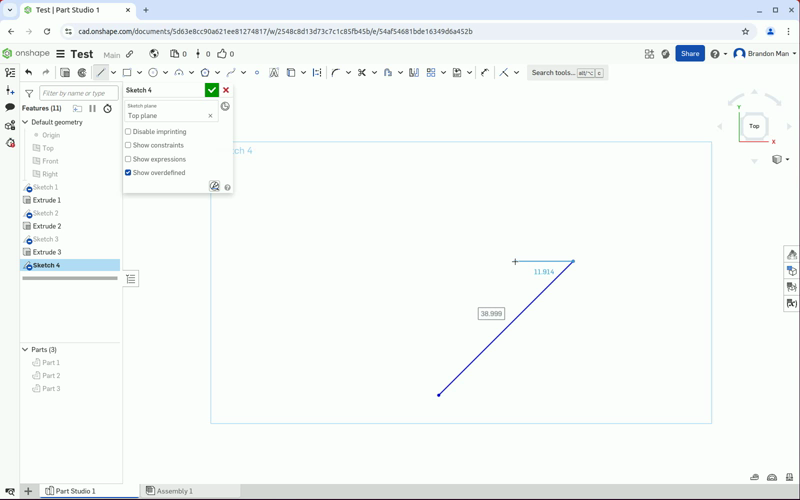
key_down(shift)
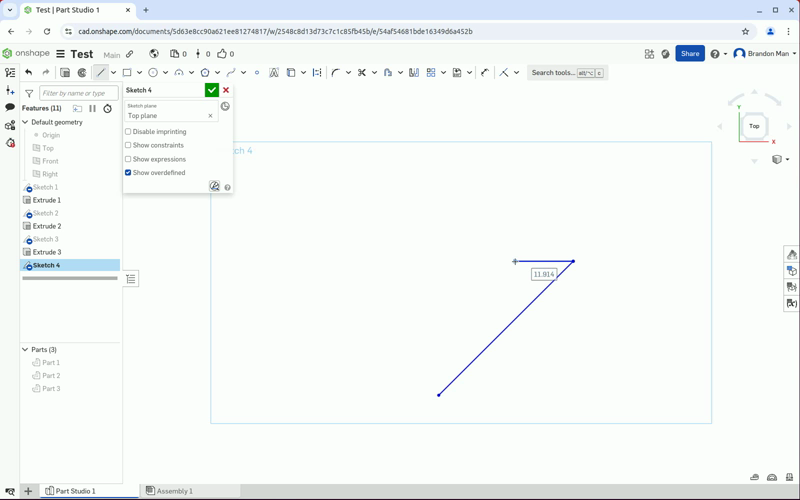
mouse_move(438, 337)
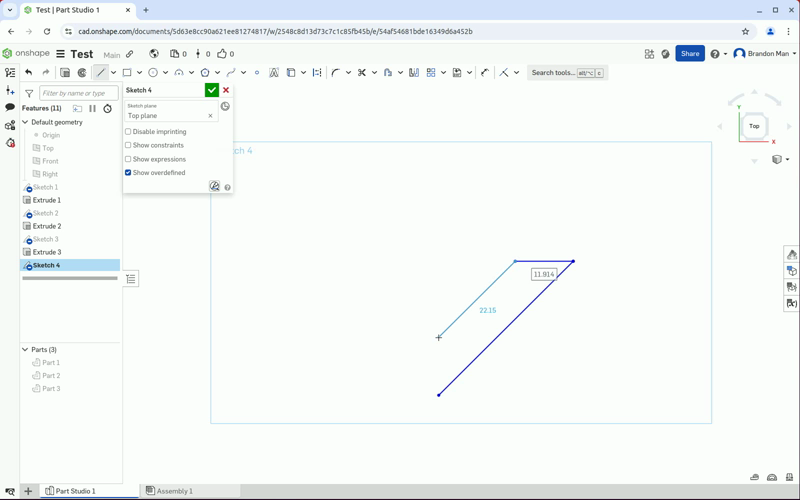
click(438, 337)
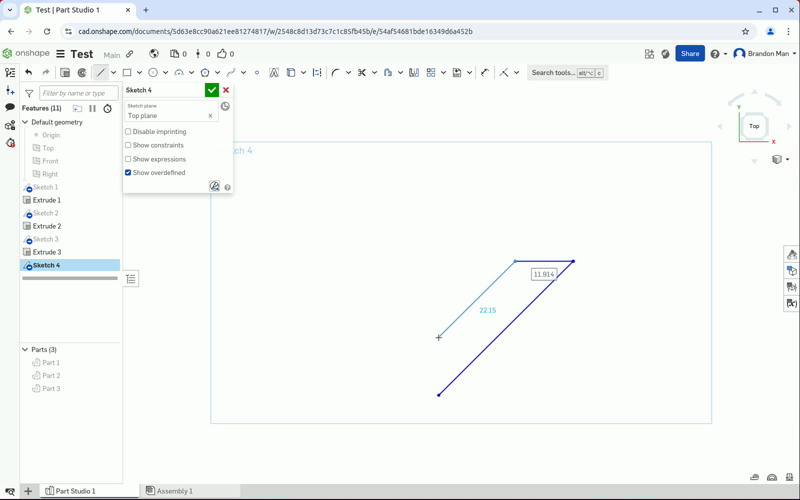
key_up(shift)
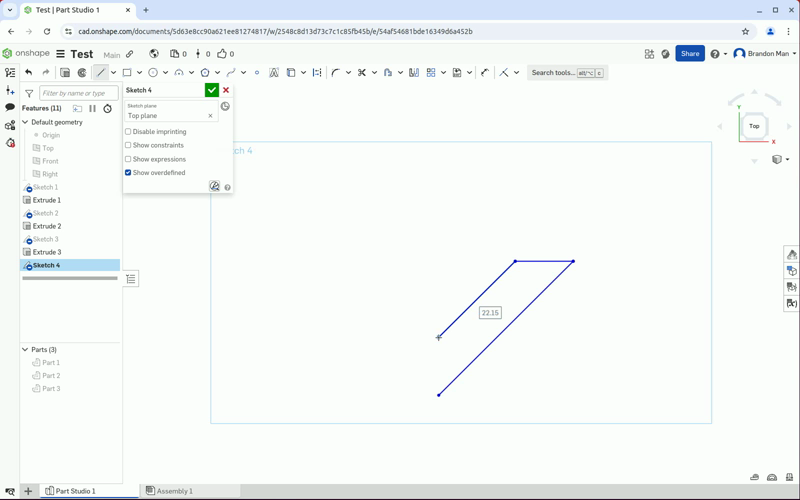
mouse_move(468, 337)
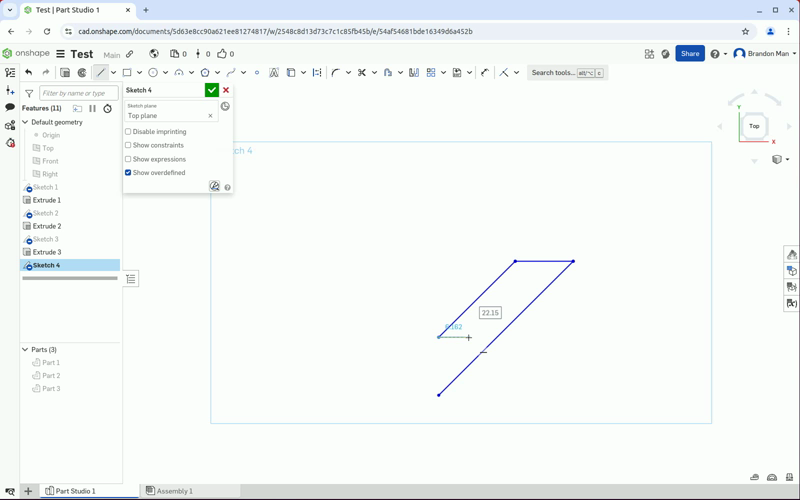
key_down(shift)
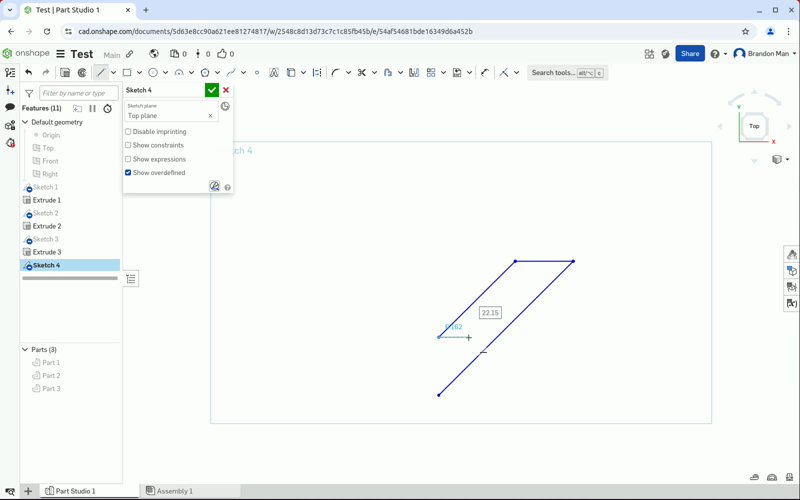
mouse_move(438, 395)
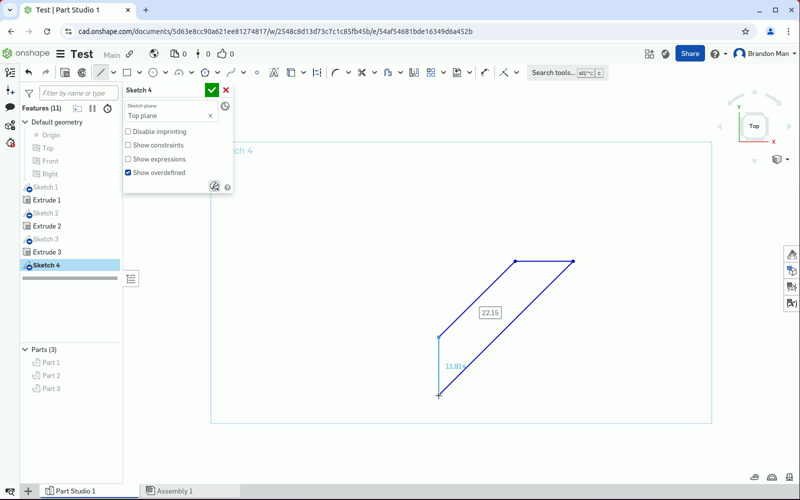
key_up(shift)
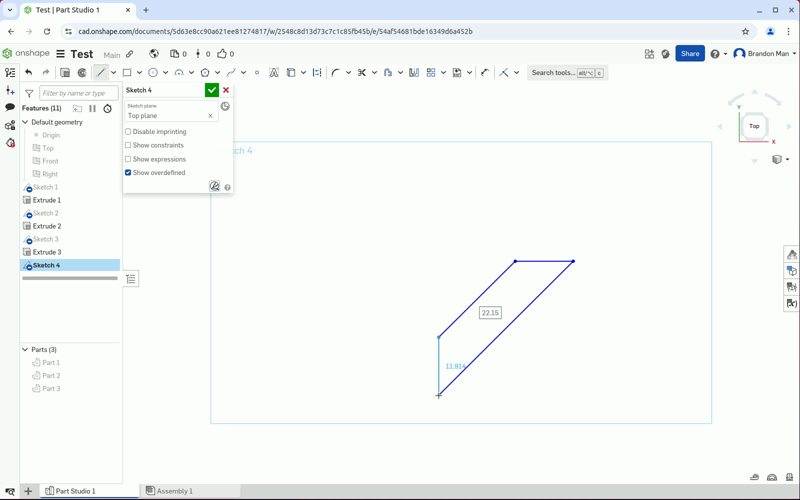
click(438, 395)
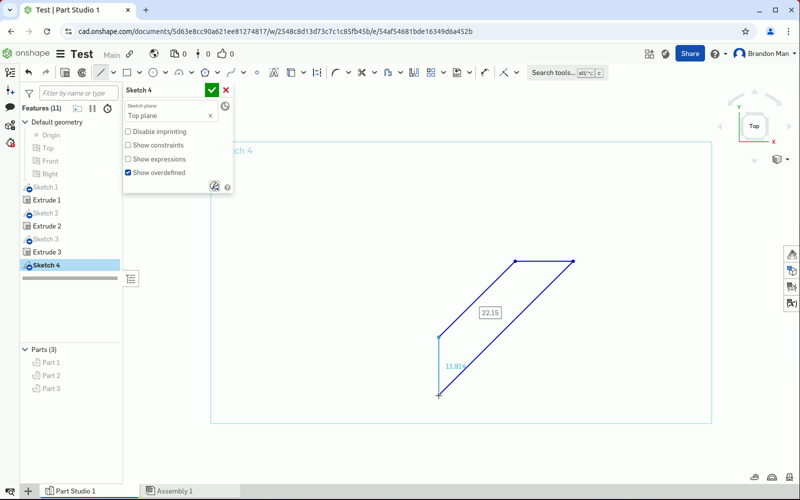
key(esc)
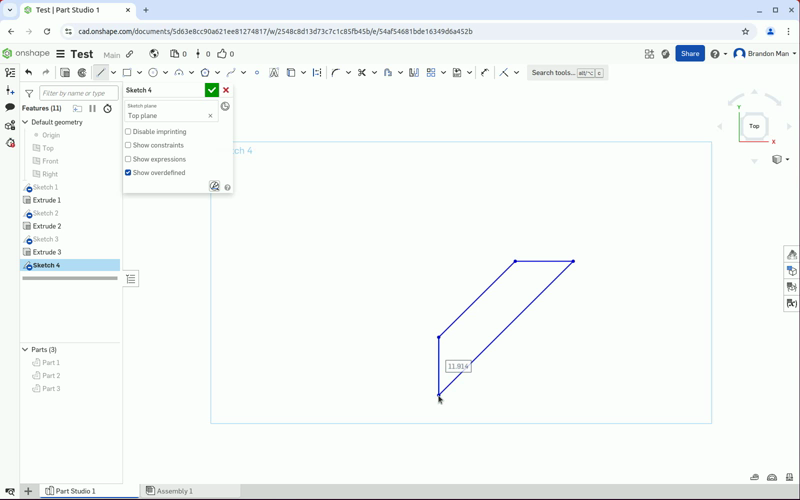
mouse_move(496, 292)
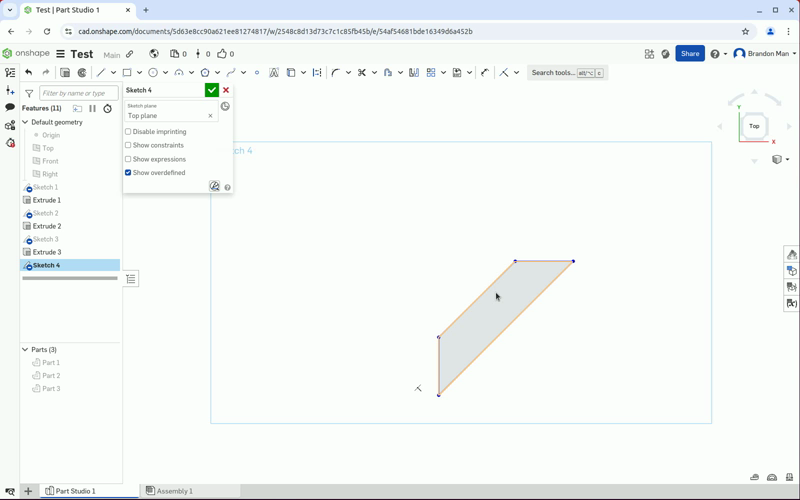
click(496, 292)
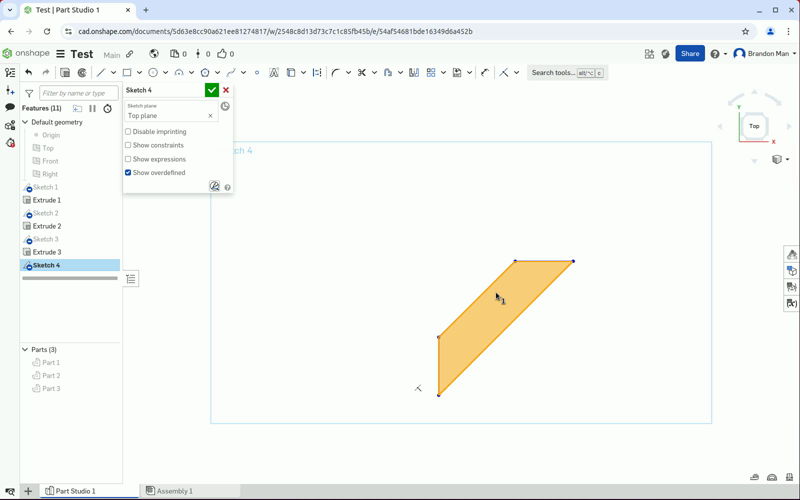
mouse_move(73, 352)
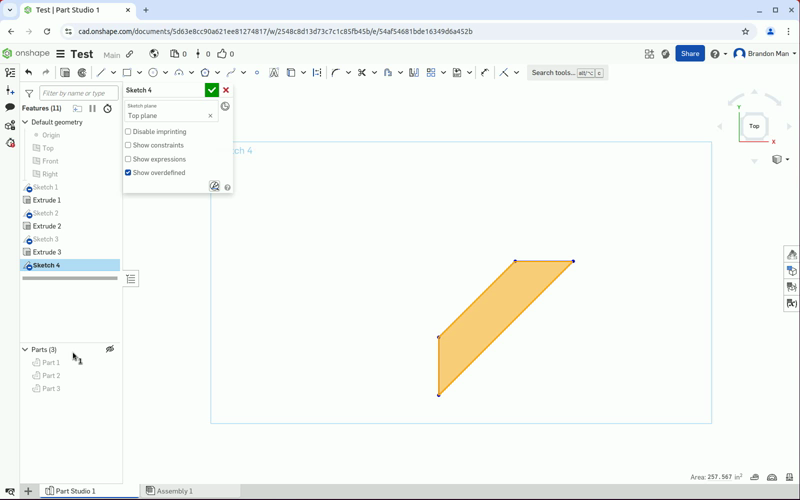
key(shift+y)
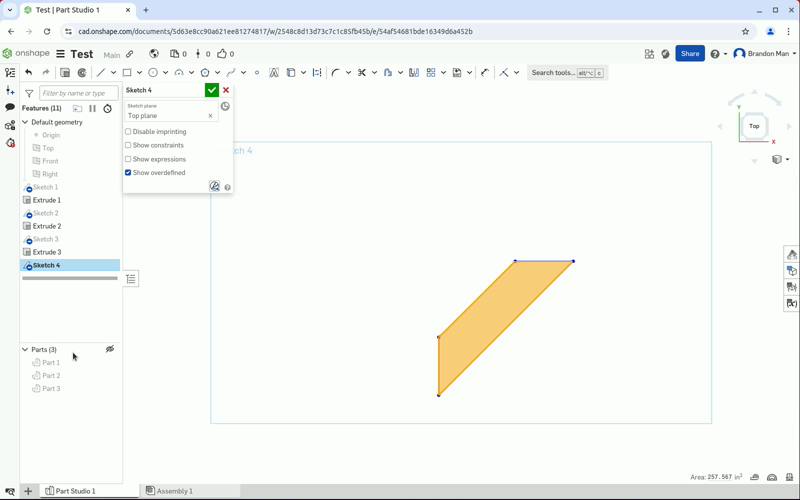
key(shift+e)
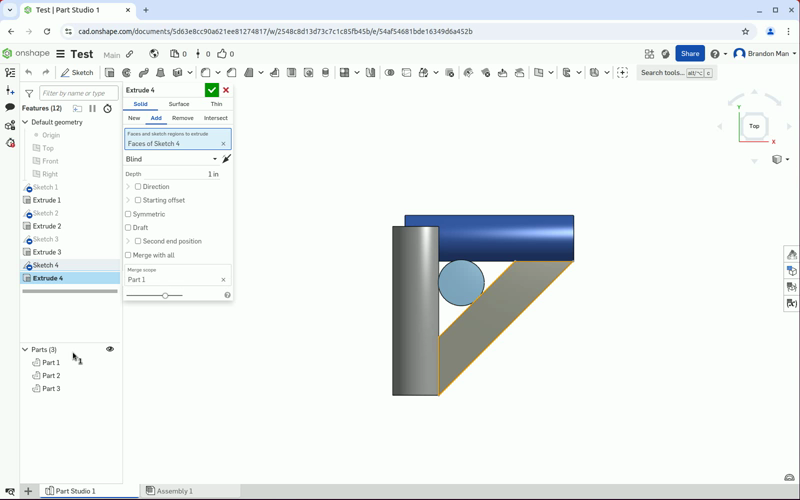
mouse_move(143, 106)
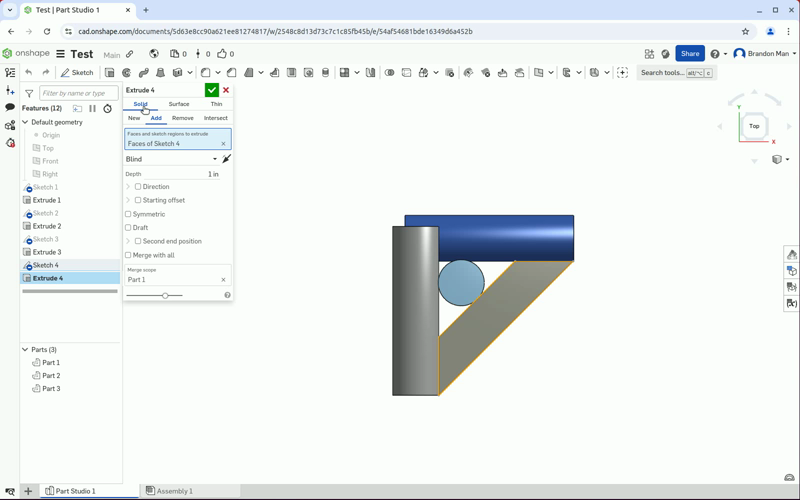
click(143, 106)
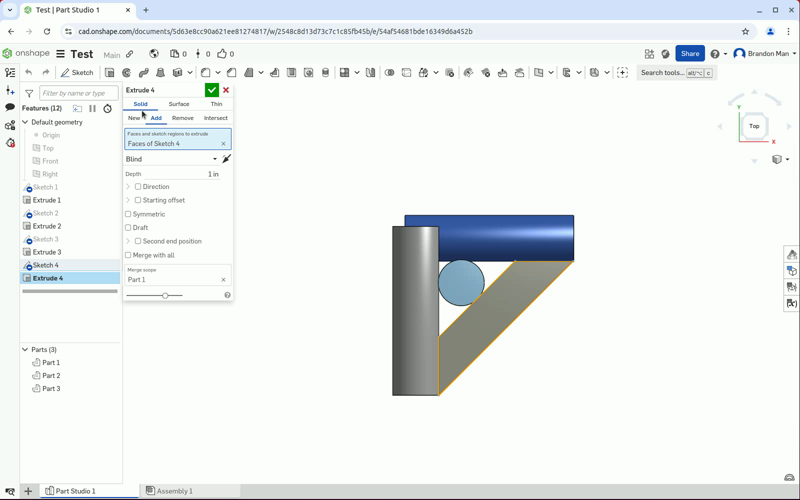
mouse_move(137, 120)
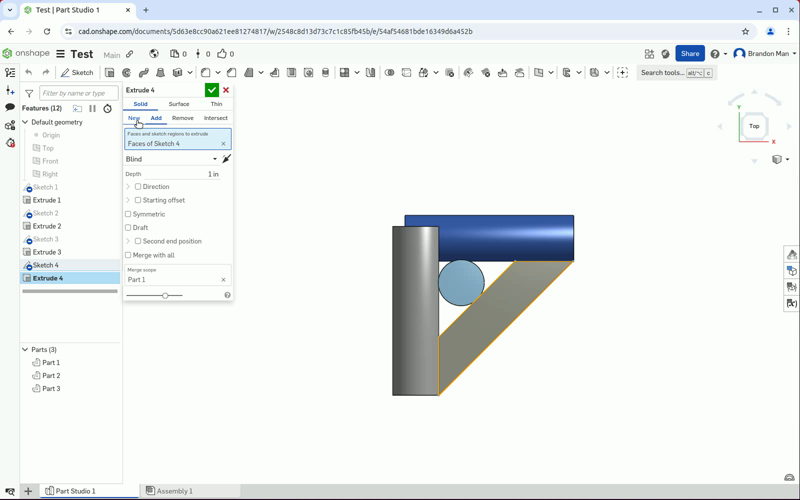
click(137, 120)
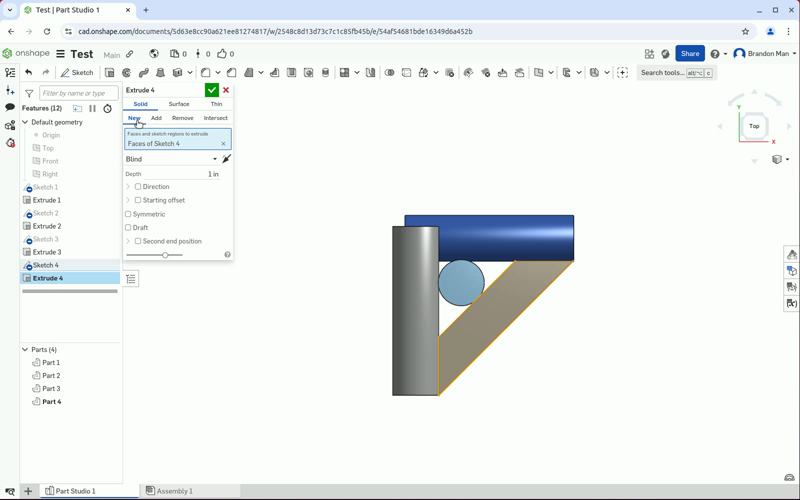
key(tab, 4)
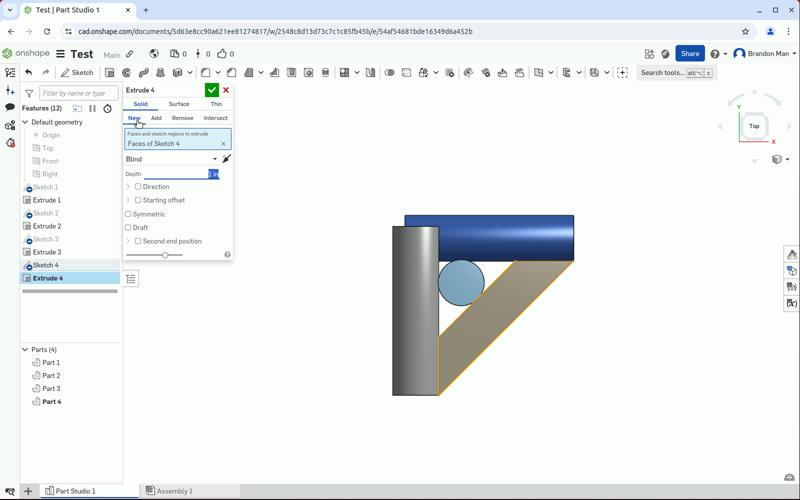
text(13.962)
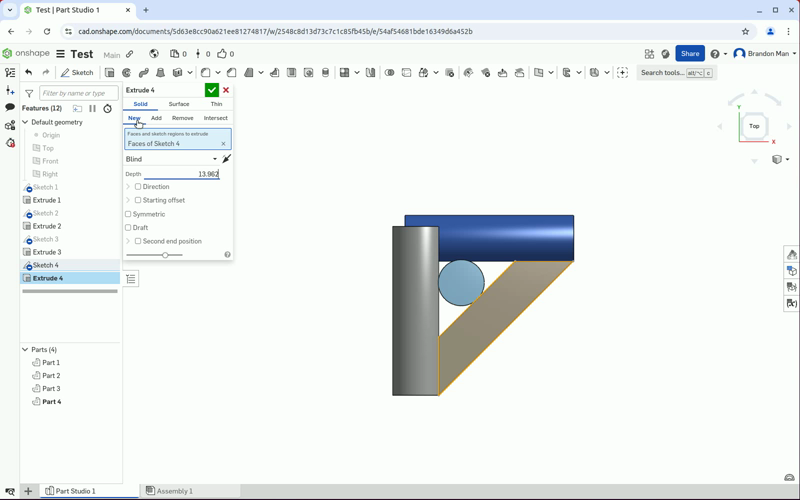
key(tab, 3)
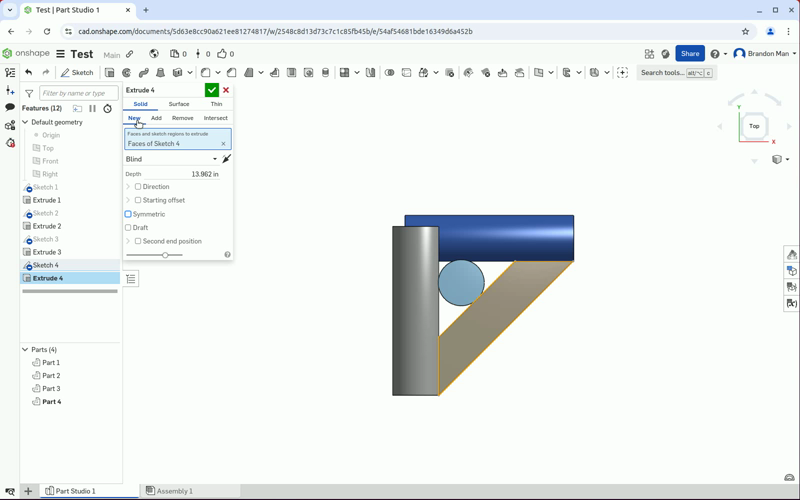
key(space)
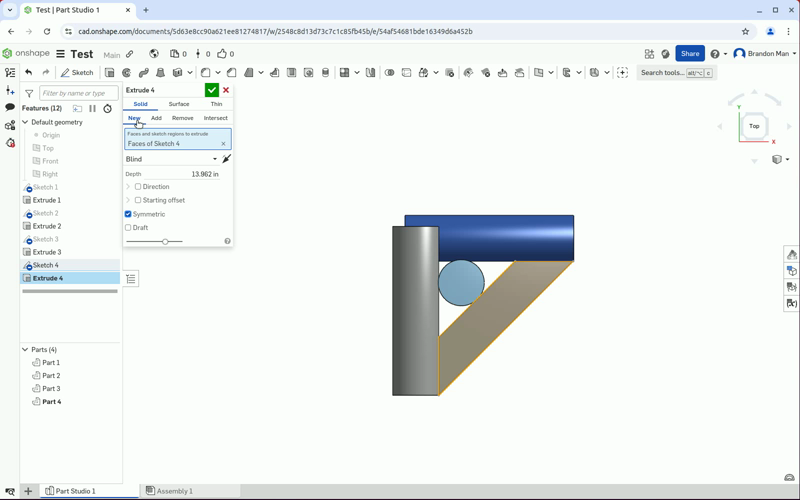
key(enter)
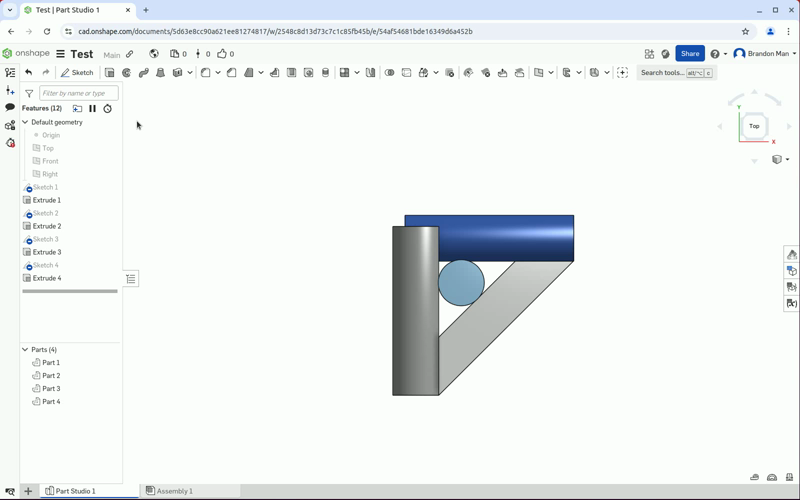
key(shift+h)
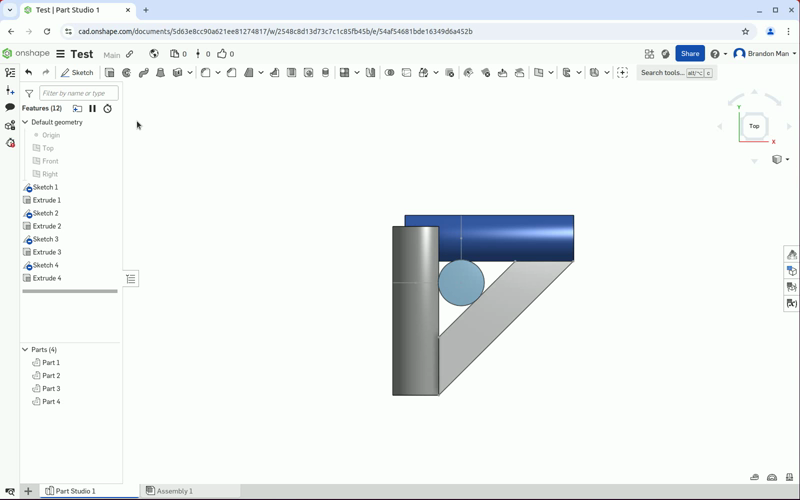
key(shift+h)
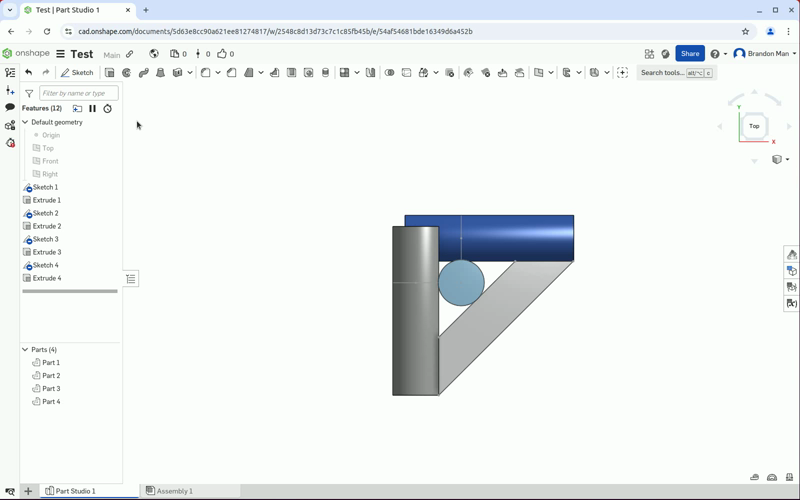
key(shift+7)
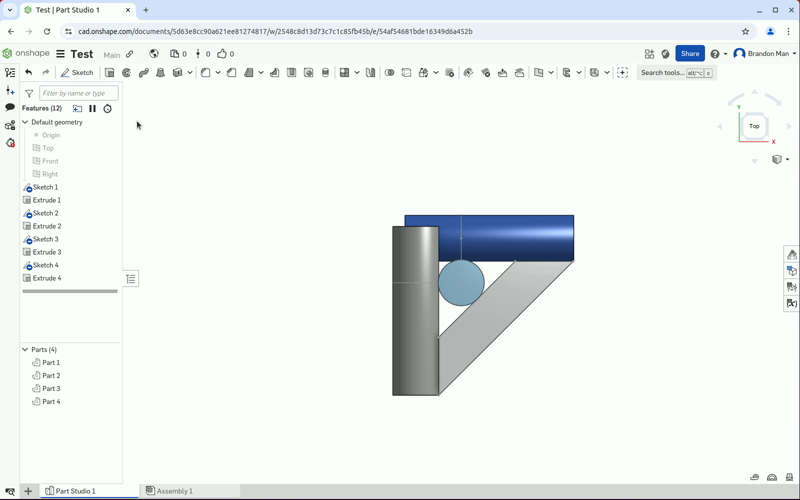
key(up, 3)
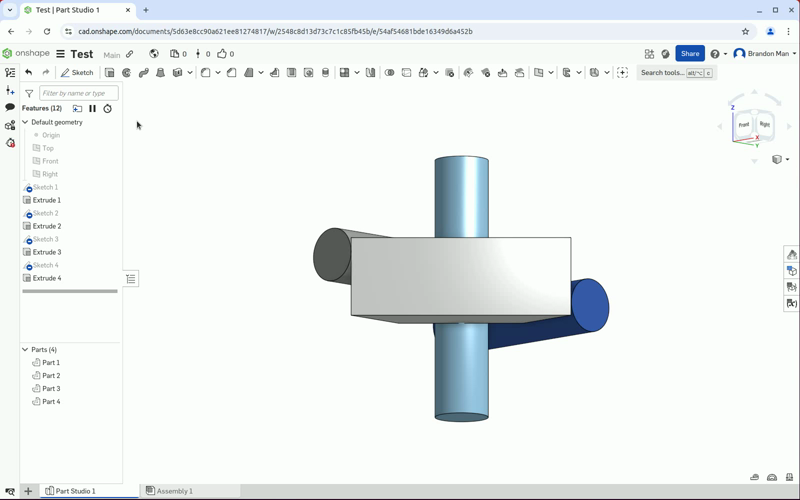
key(left, 3)
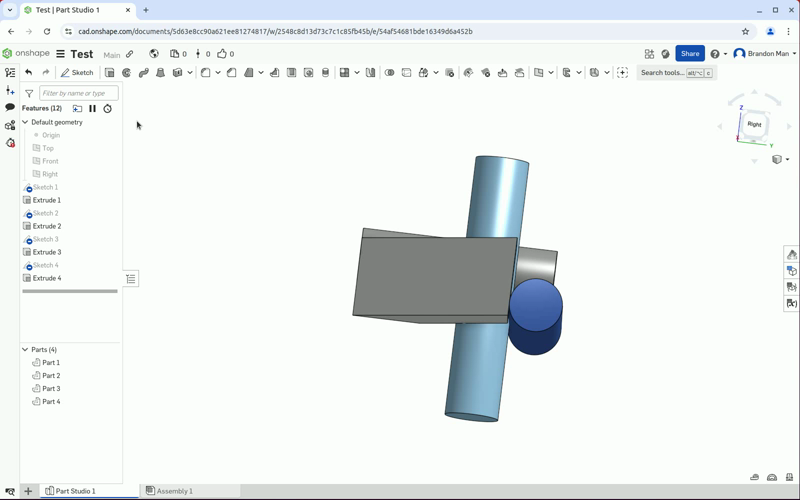
key(right, 3)
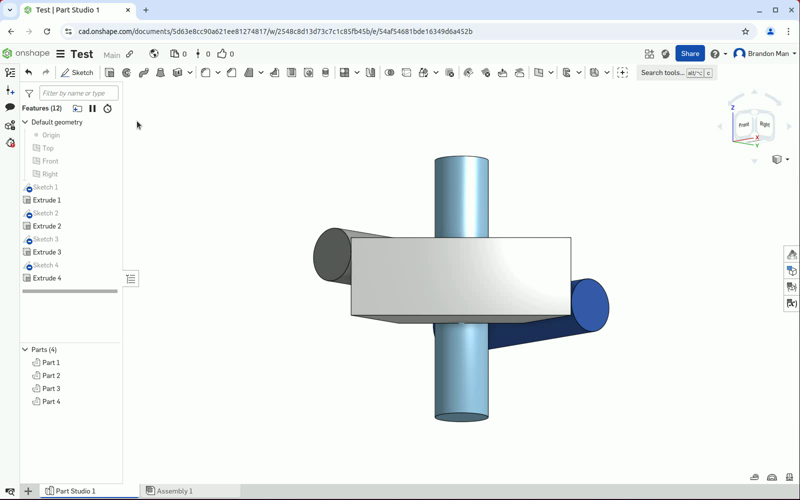
key(down, 3)
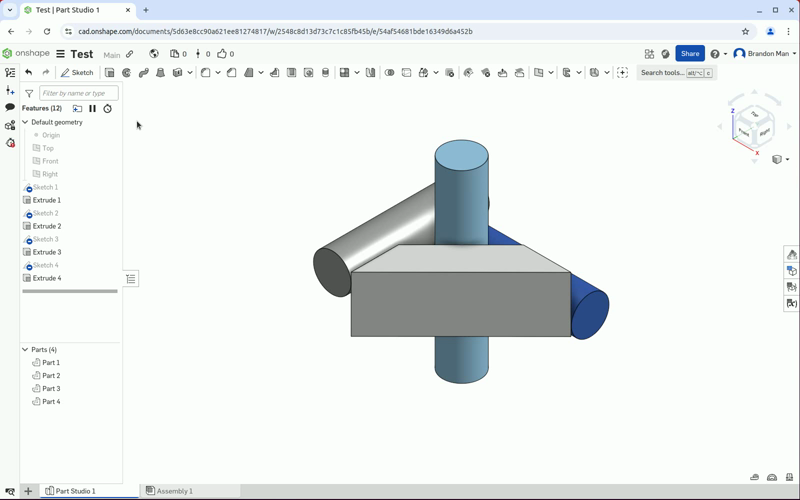
mouse_move(73, 189)
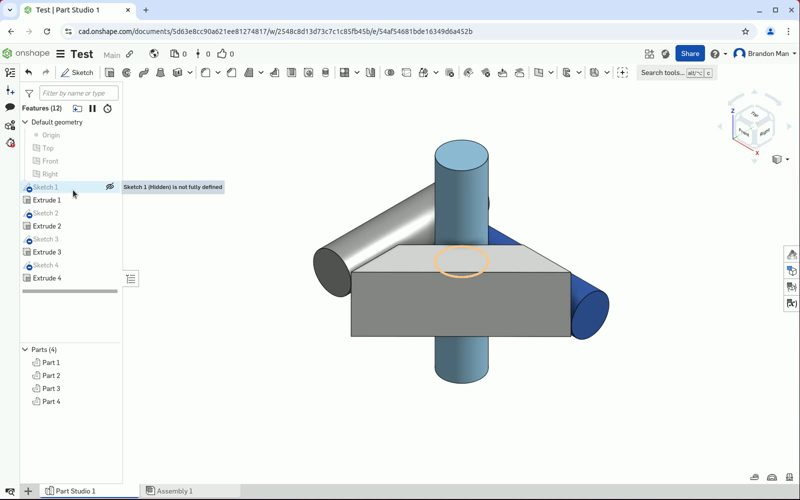
click(73, 189)